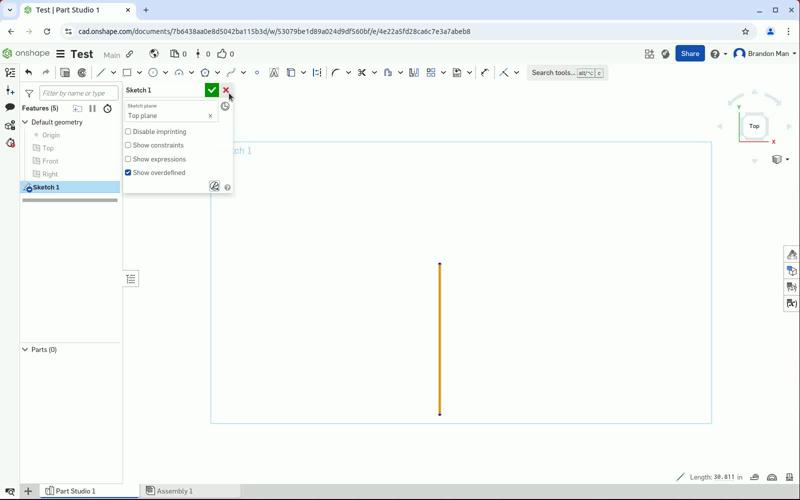
key(shift+h)
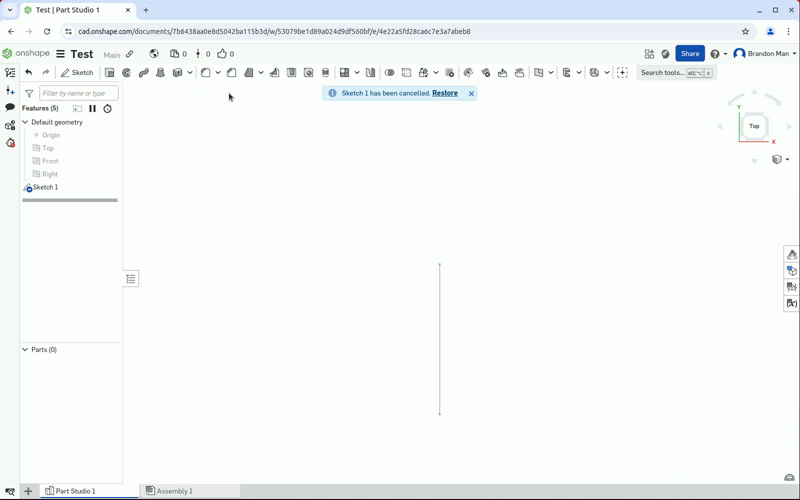
key(shift+s)
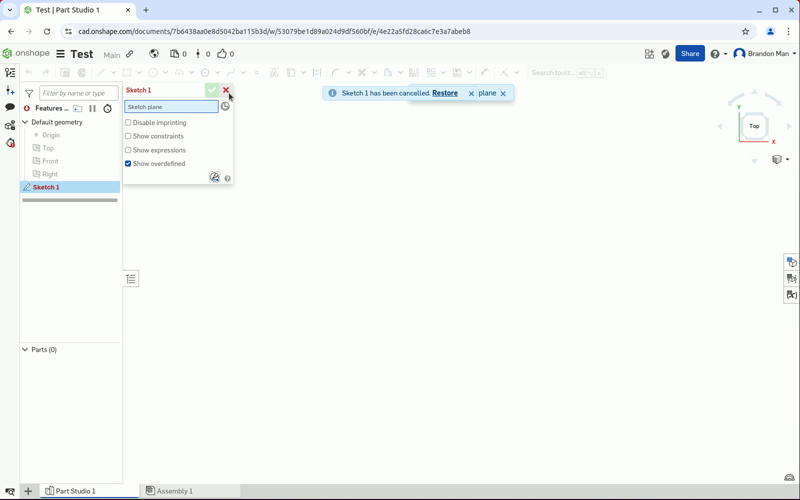
mouse_move(73, 150)
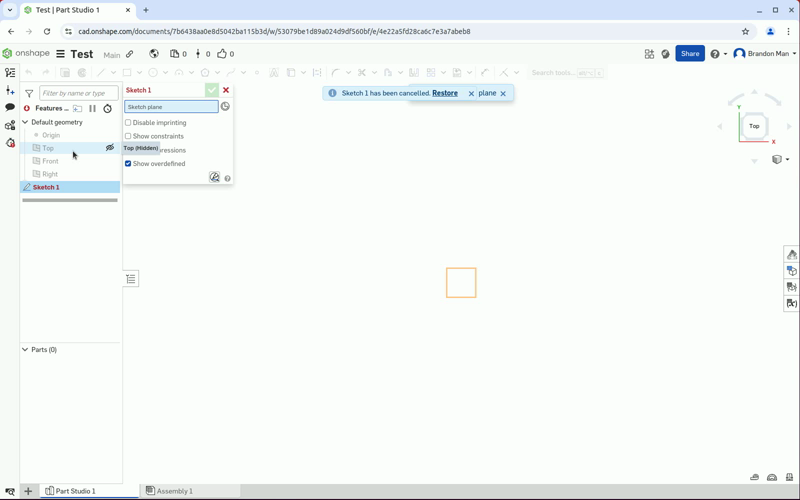
click(73, 150)
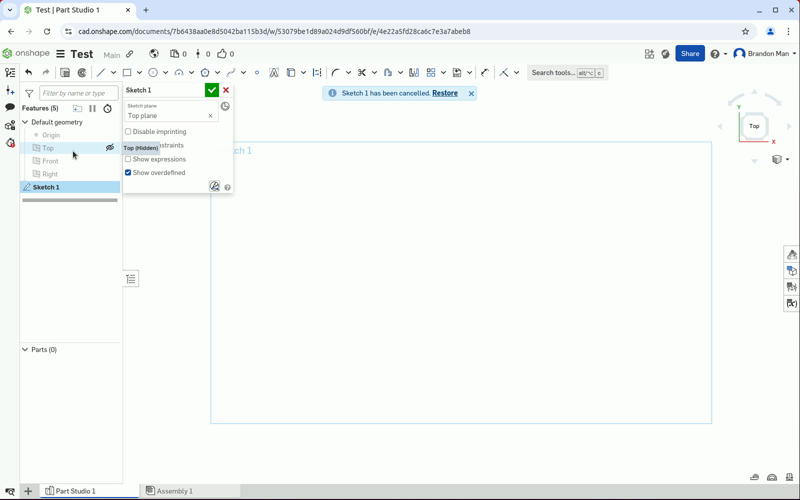
mouse_move(73, 352)
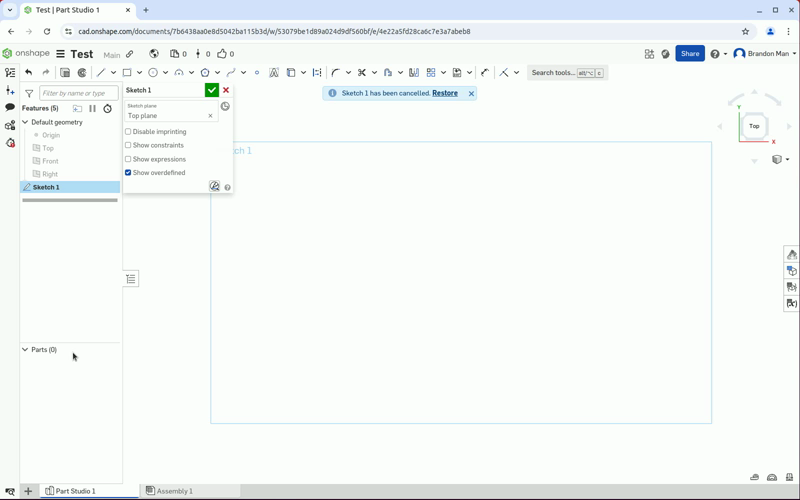
key(y)
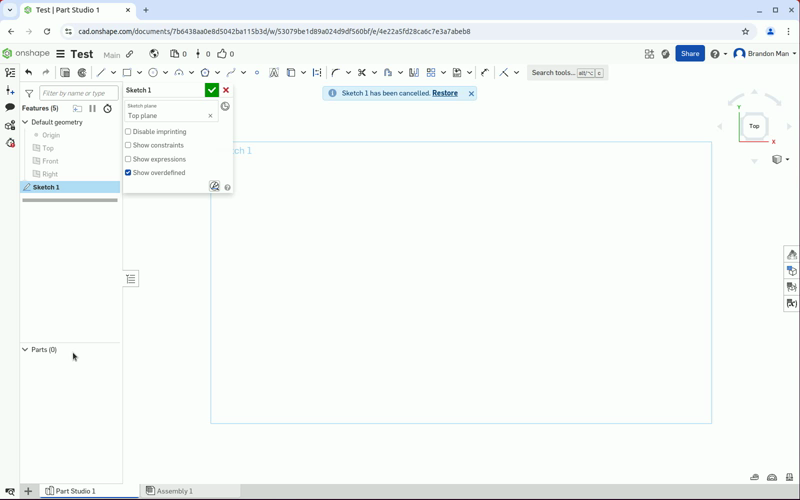
key(l)
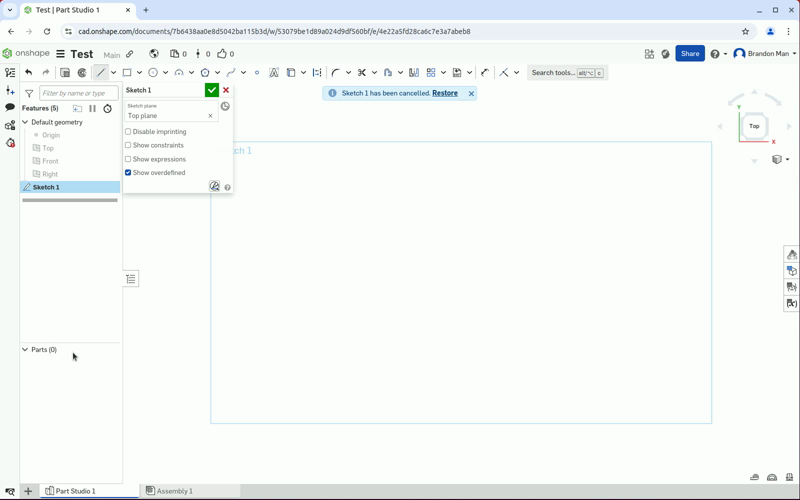
key_down(shift)
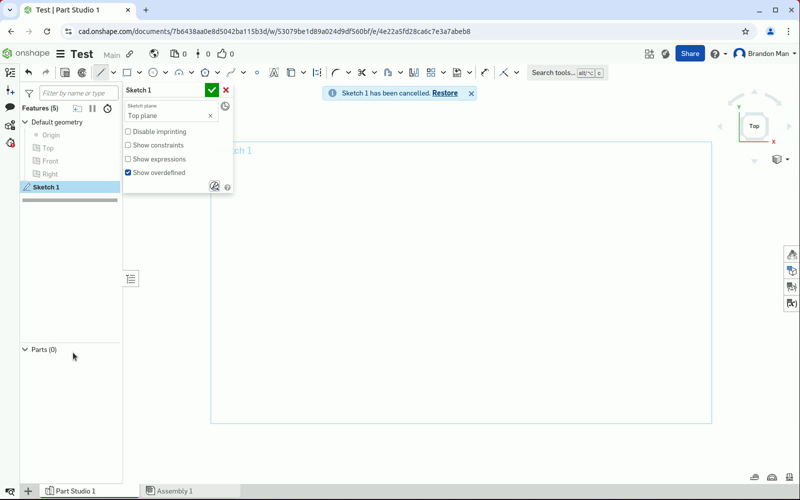
mouse_move(348, 334)
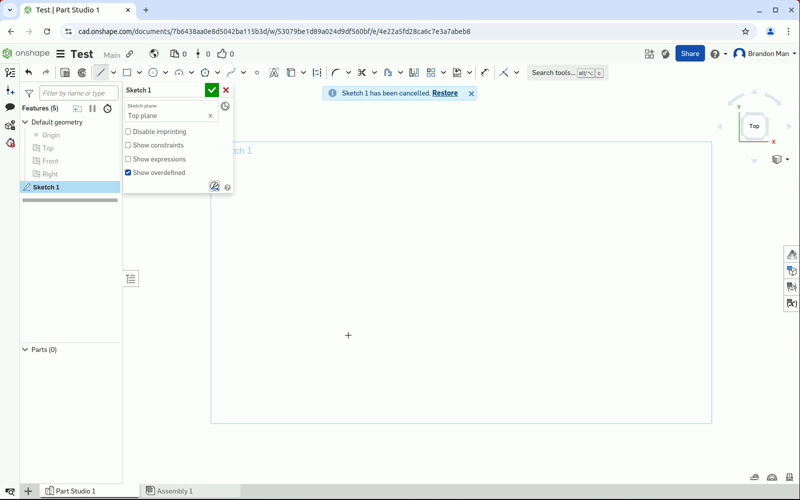
click(348, 334)
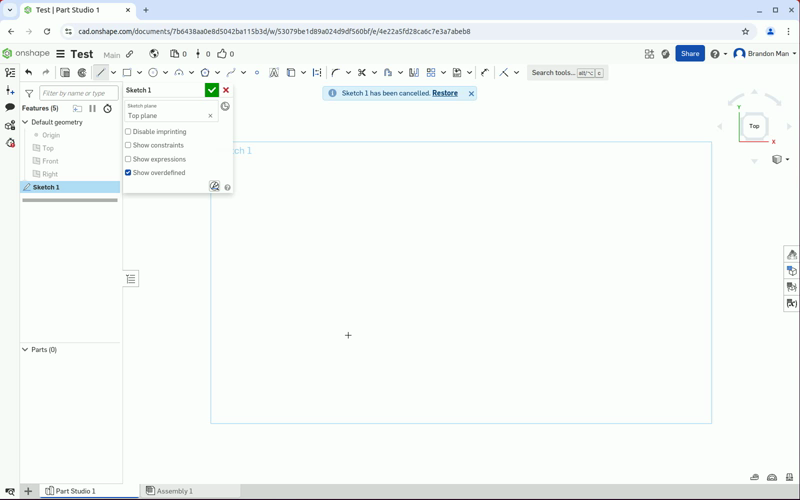
key_up(shift)
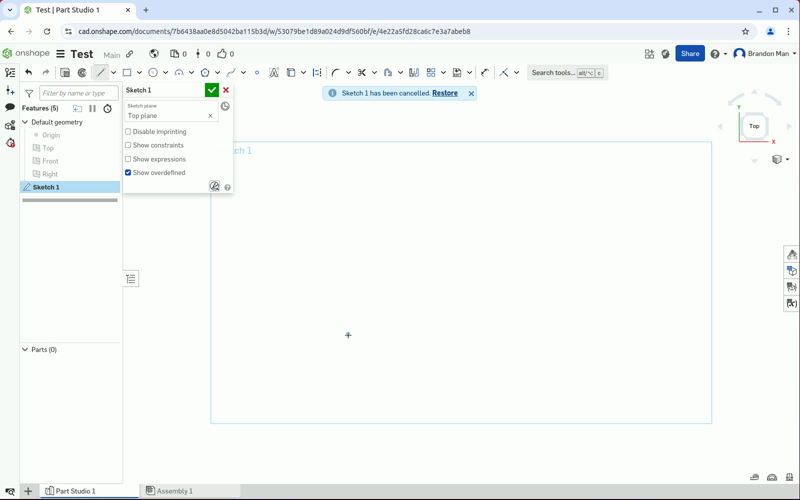
key_down(shift)
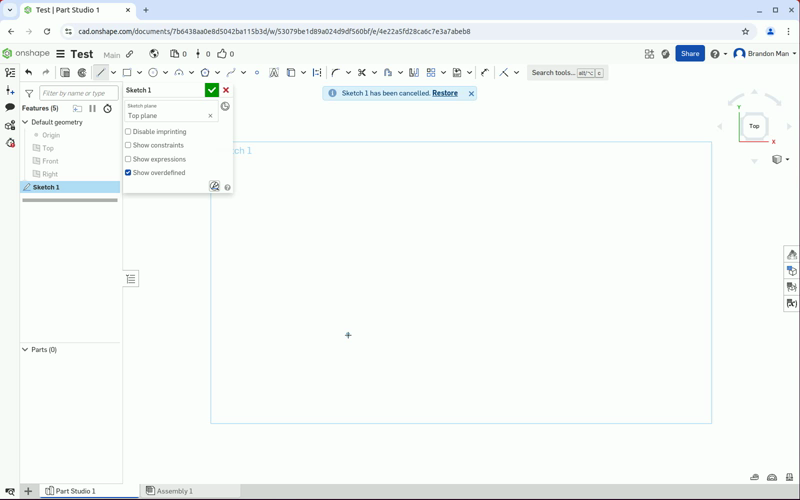
mouse_move(561, 334)
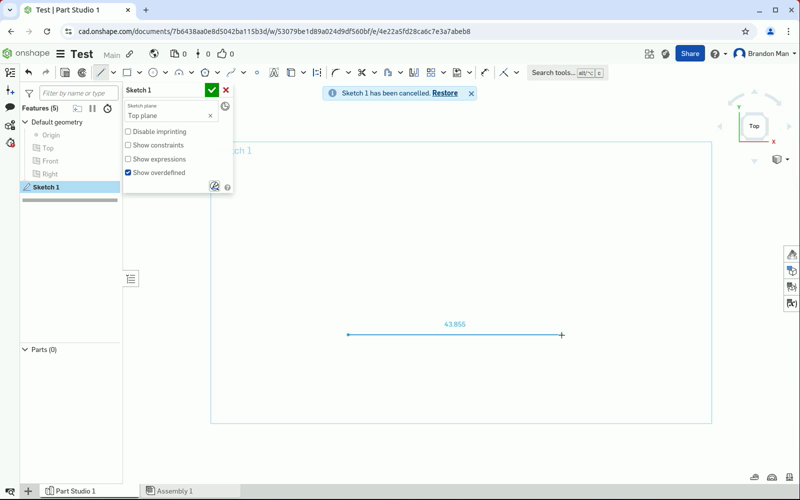
click(561, 334)
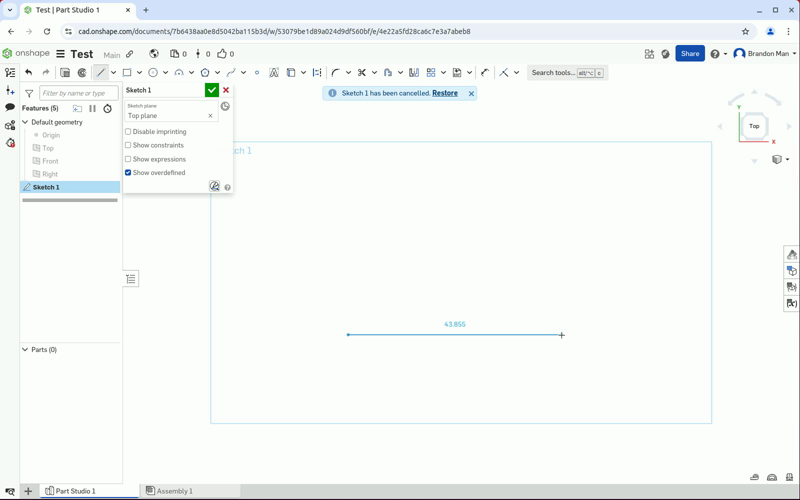
key_up(shift)
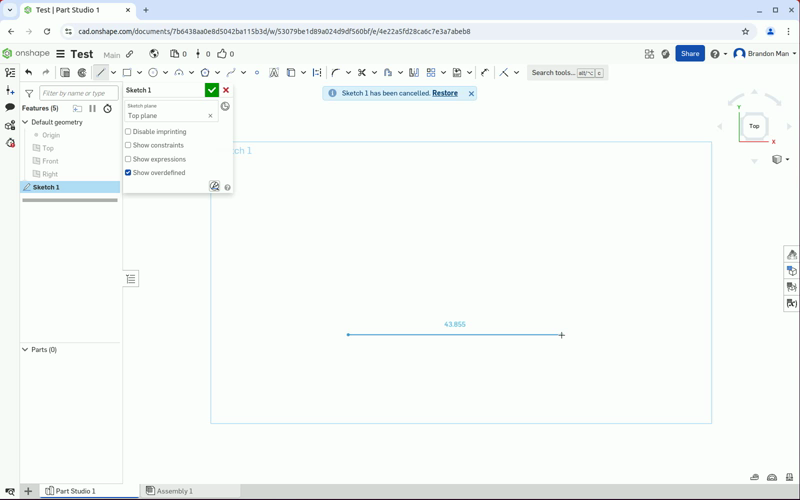
key_down(shift)
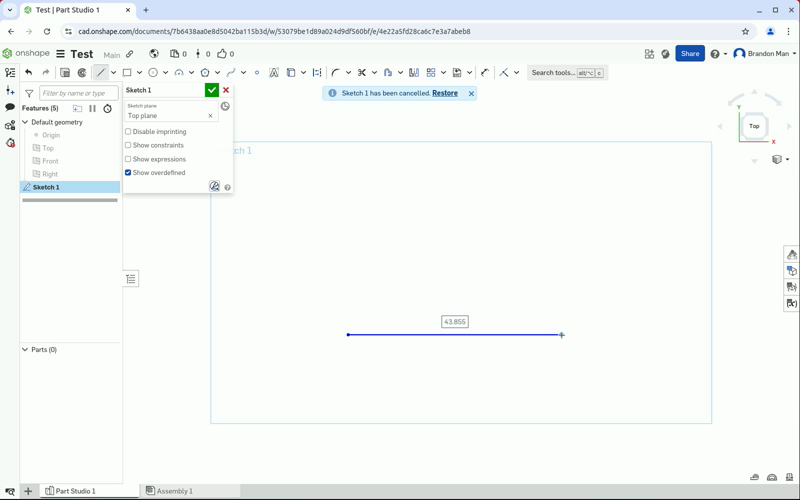
mouse_move(561, 210)
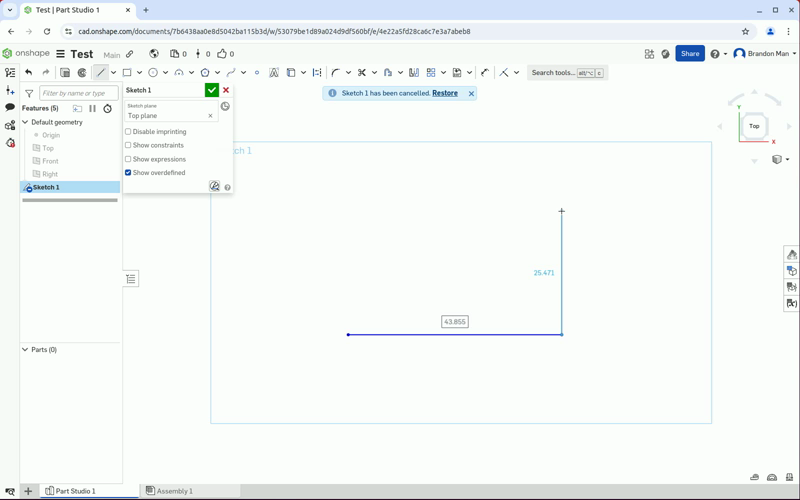
click(561, 210)
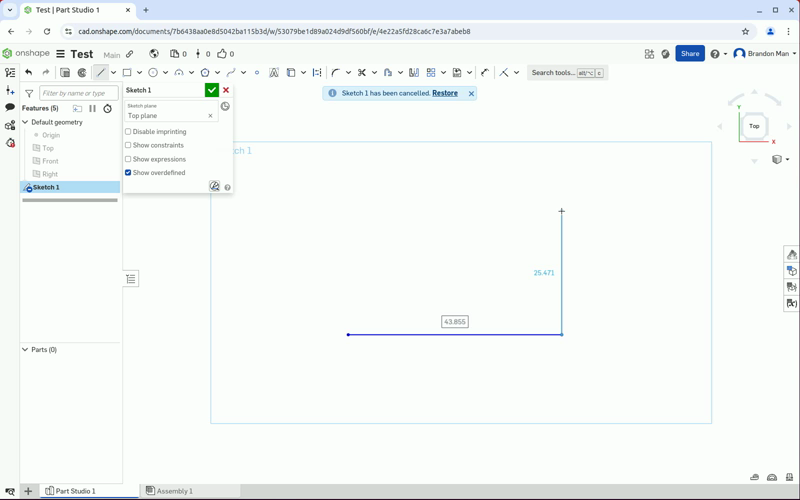
key_up(shift)
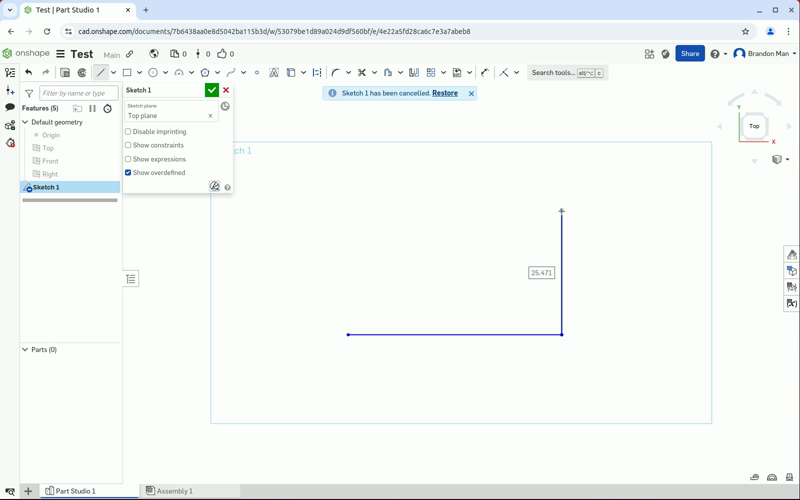
key_down(shift)
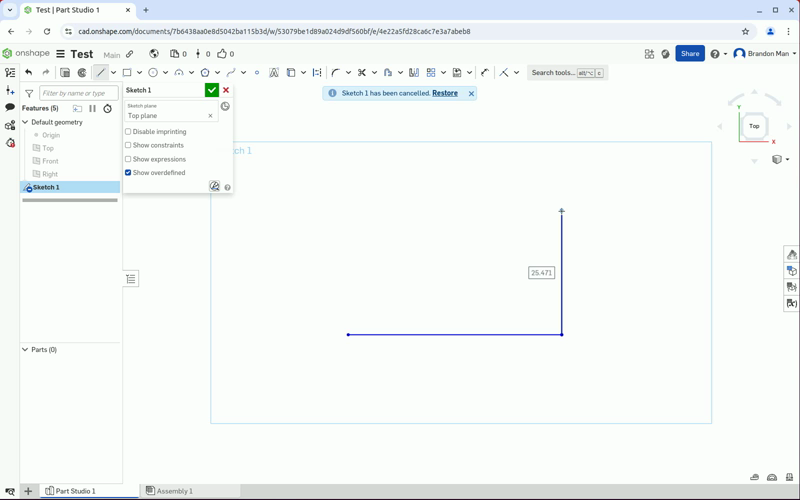
mouse_move(348, 210)
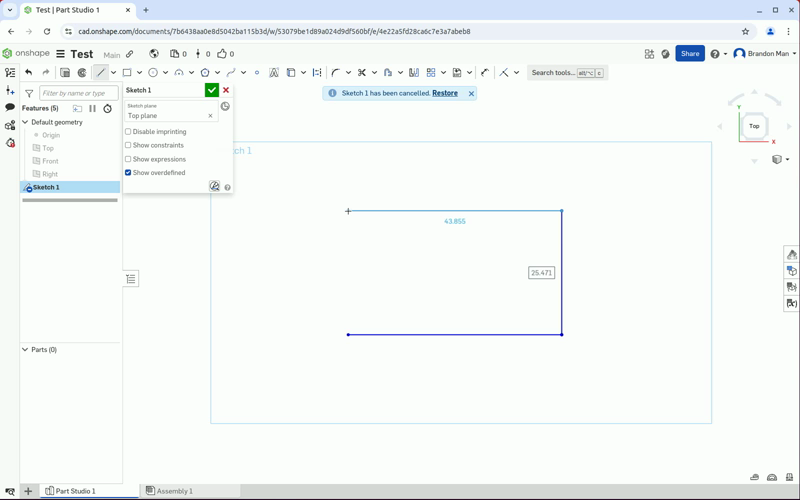
click(348, 210)
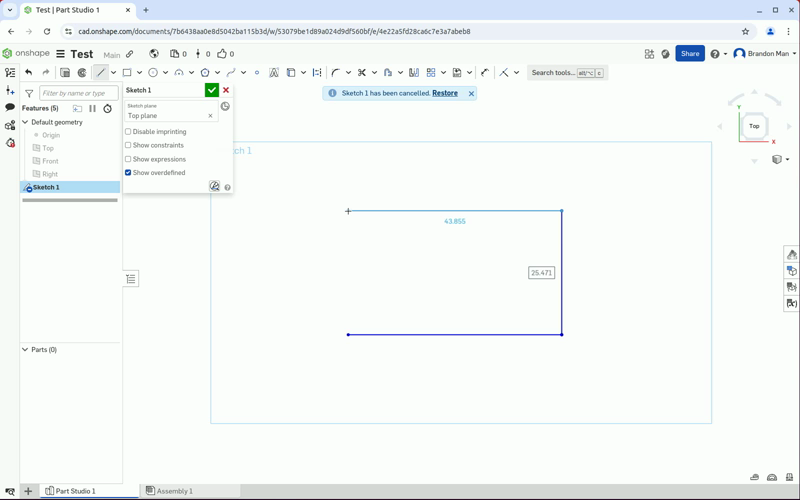
key_up(shift)
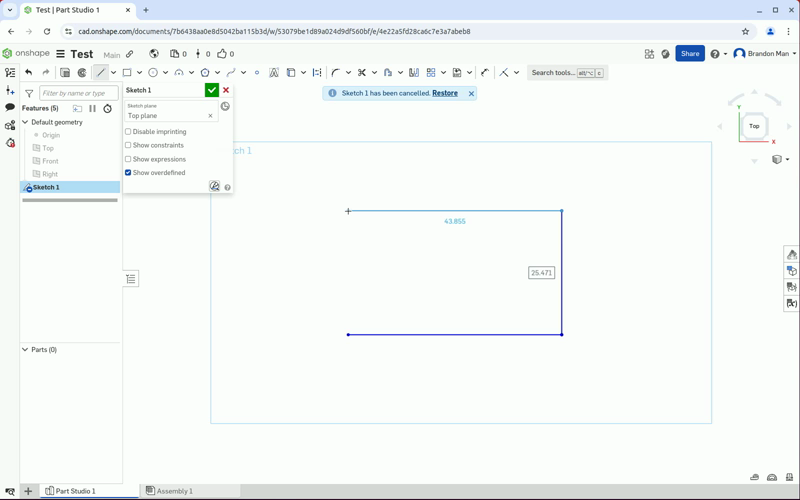
key_down(shift)
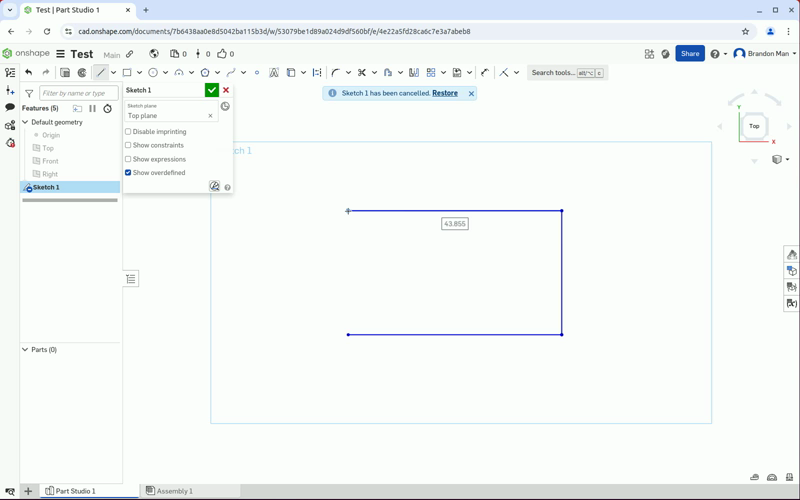
mouse_move(348, 334)
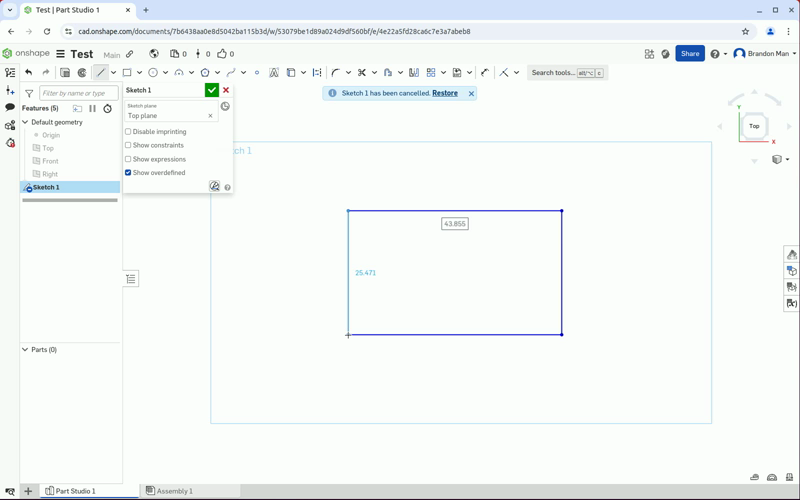
key_up(shift)
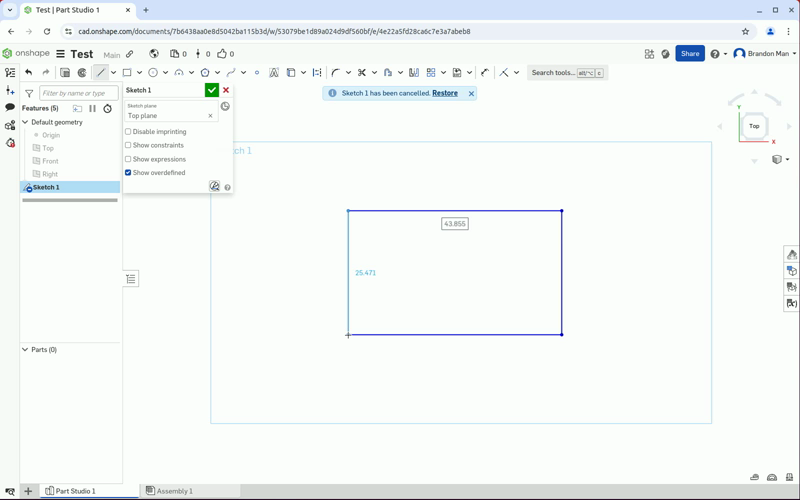
click(348, 334)
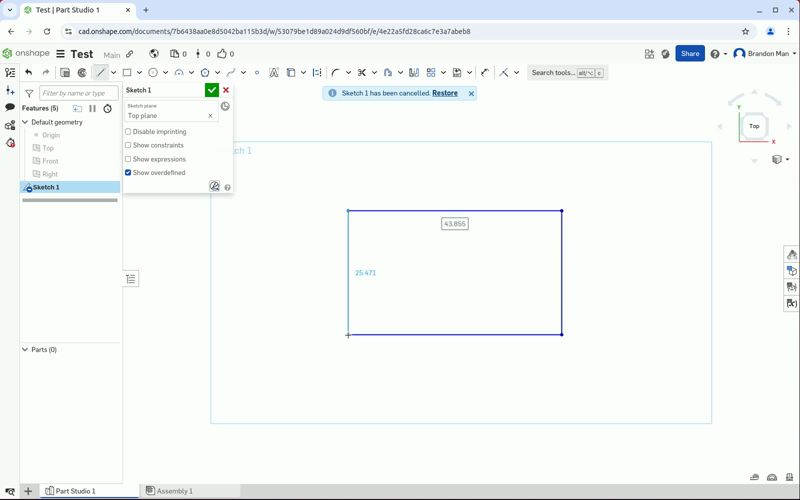
key(esc)
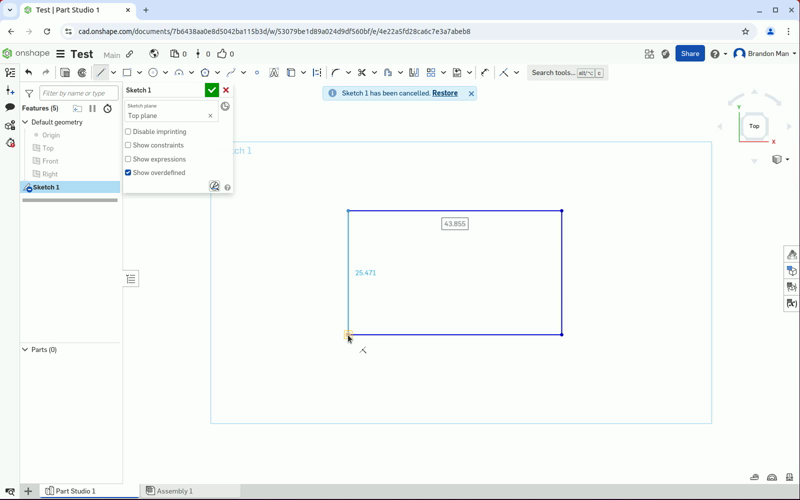
key(l)
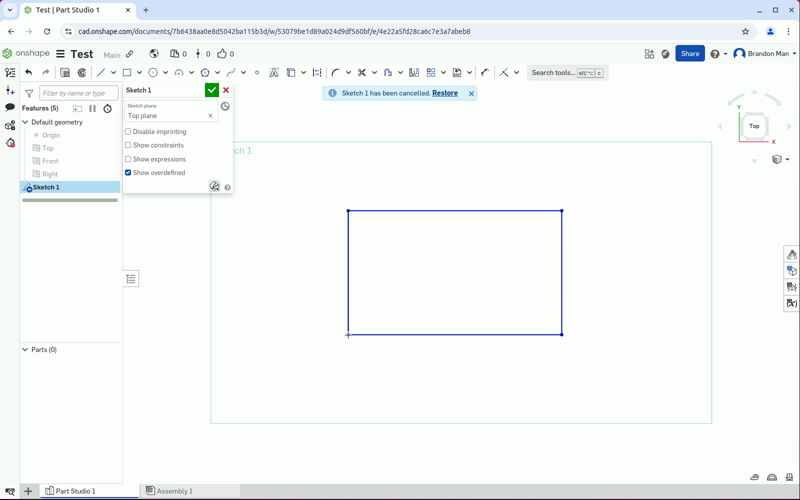
key_down(shift)
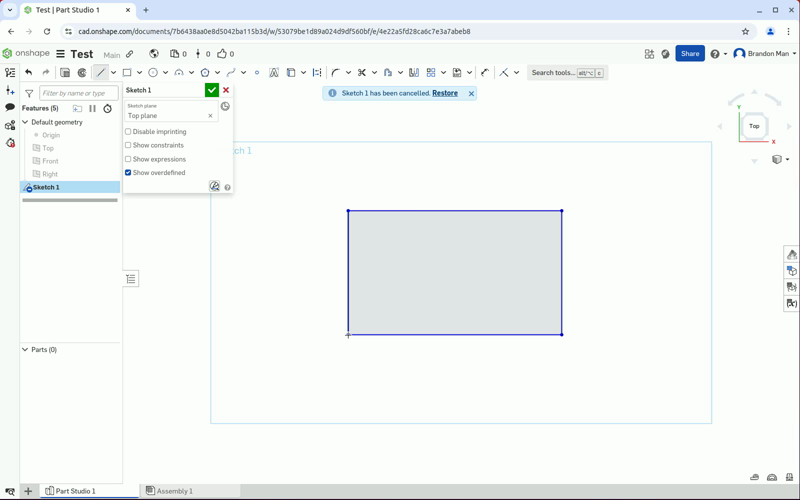
mouse_move(350, 330)
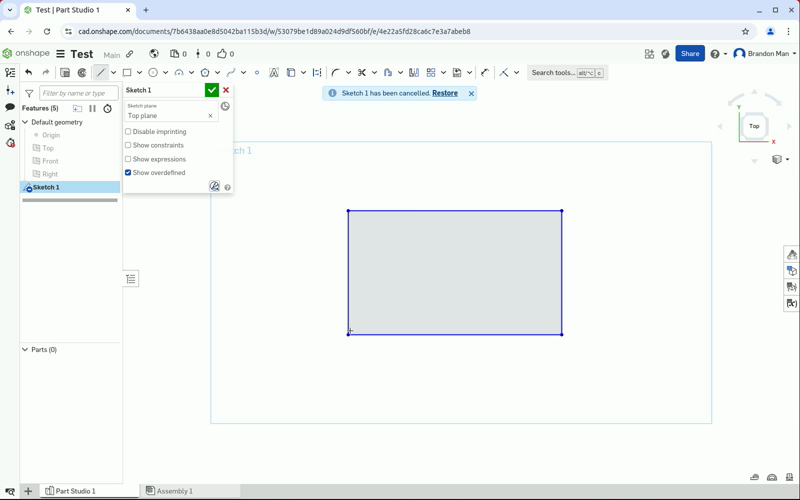
click(350, 330)
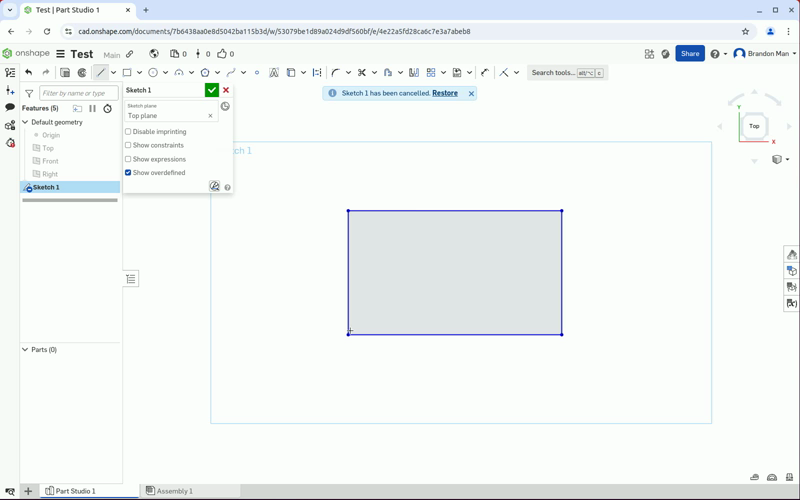
key_up(shift)
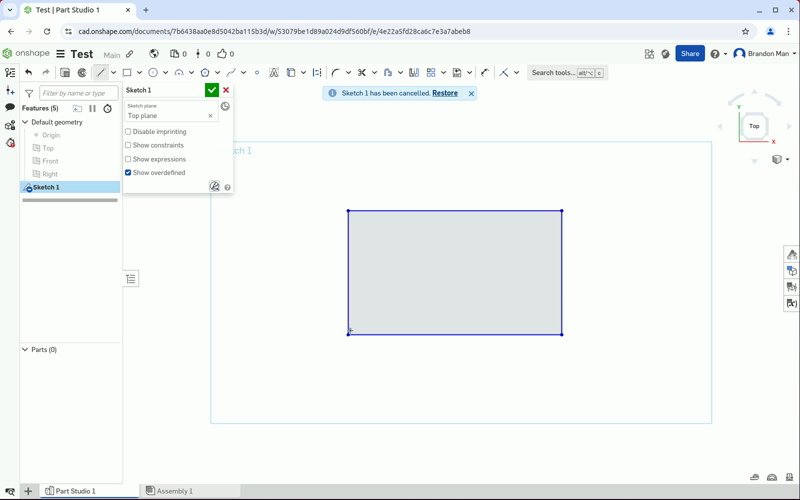
key_down(shift)
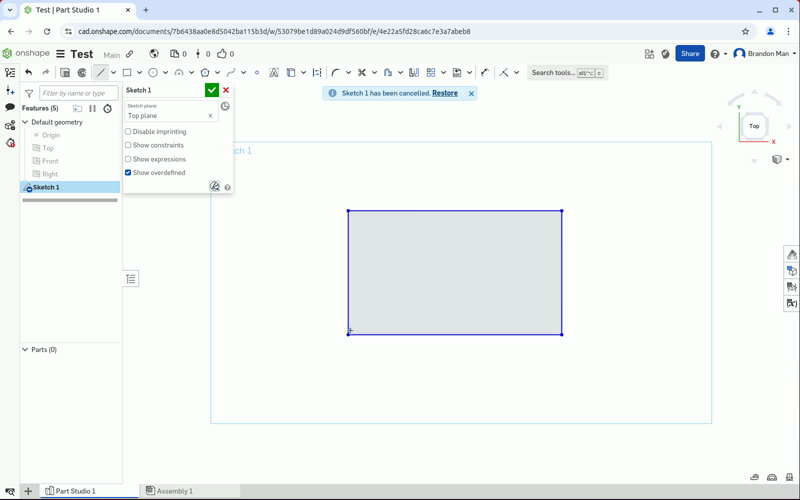
mouse_move(559, 330)
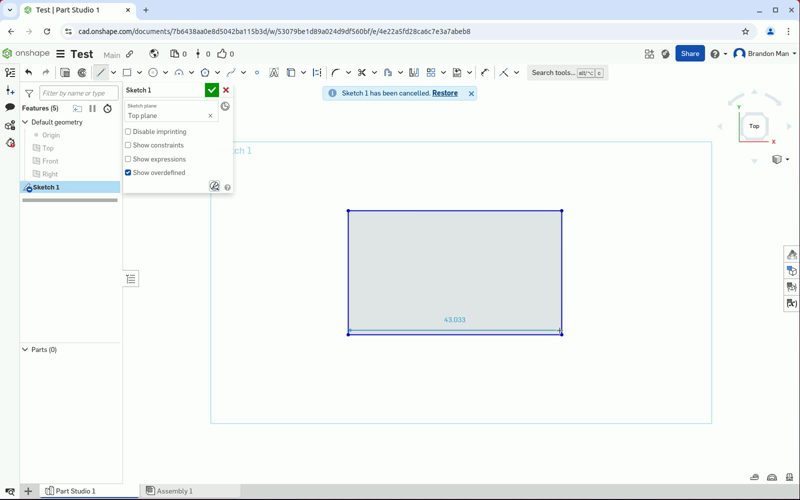
click(559, 330)
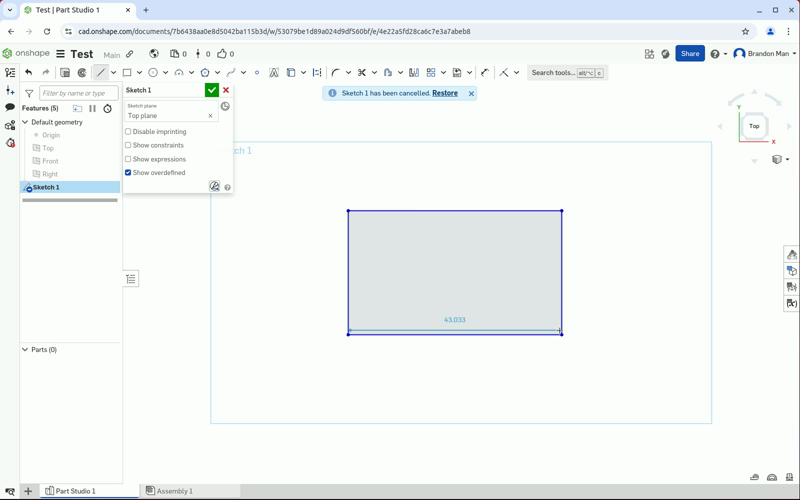
key_up(shift)
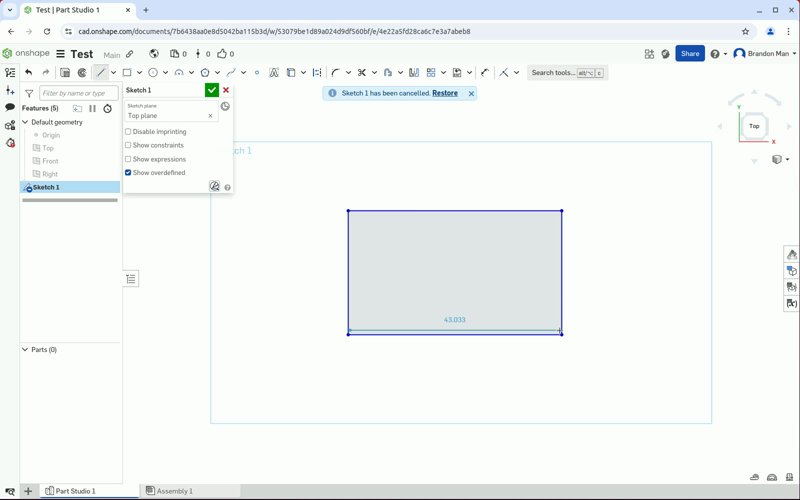
key_down(shift)
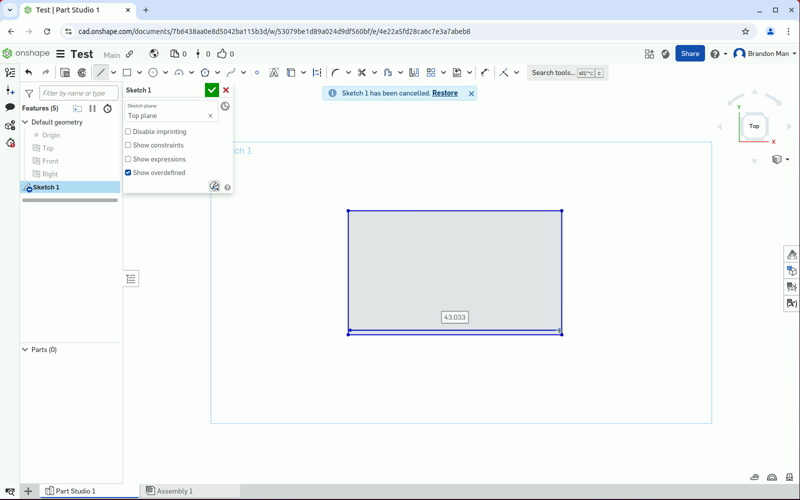
mouse_move(559, 213)
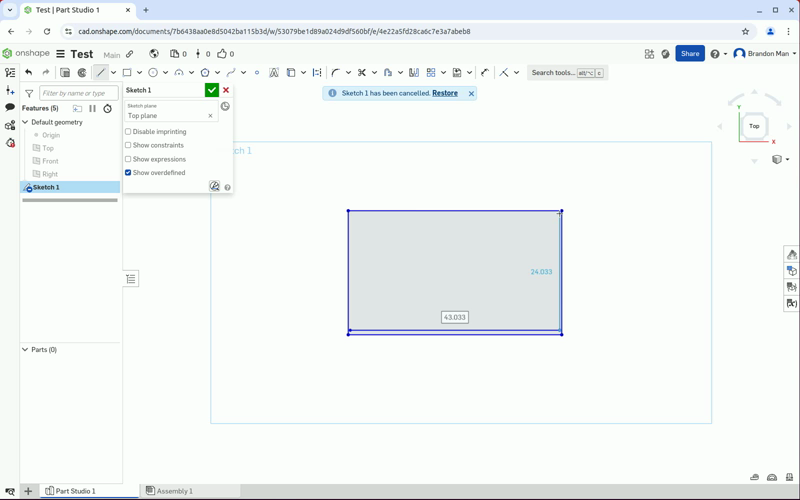
scroll(6)
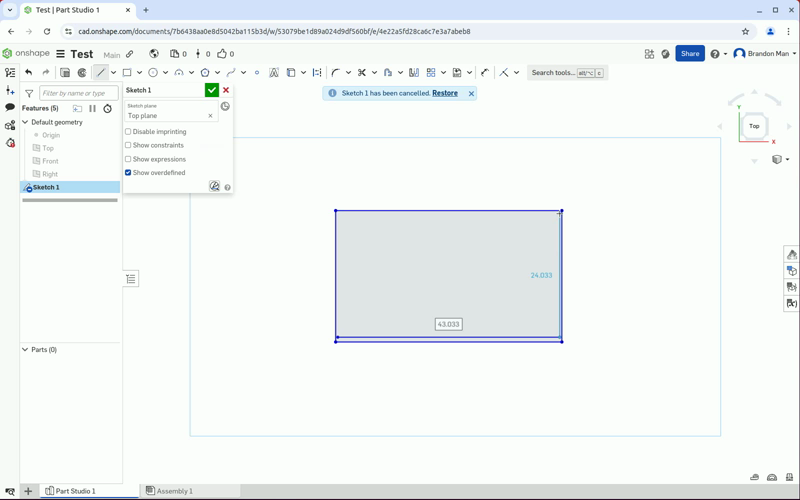
scroll(6)
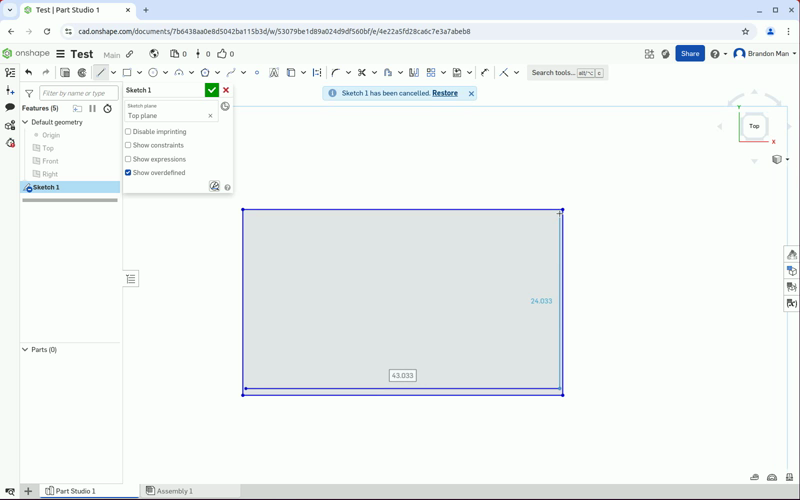
scroll(6)
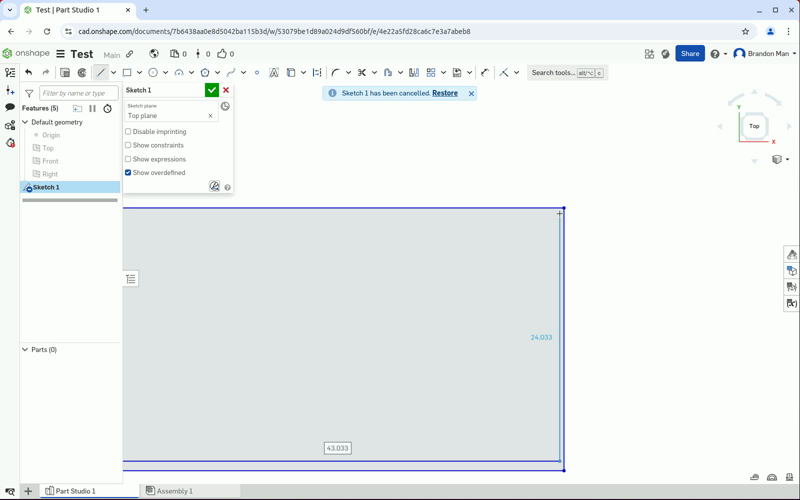
scroll(6)
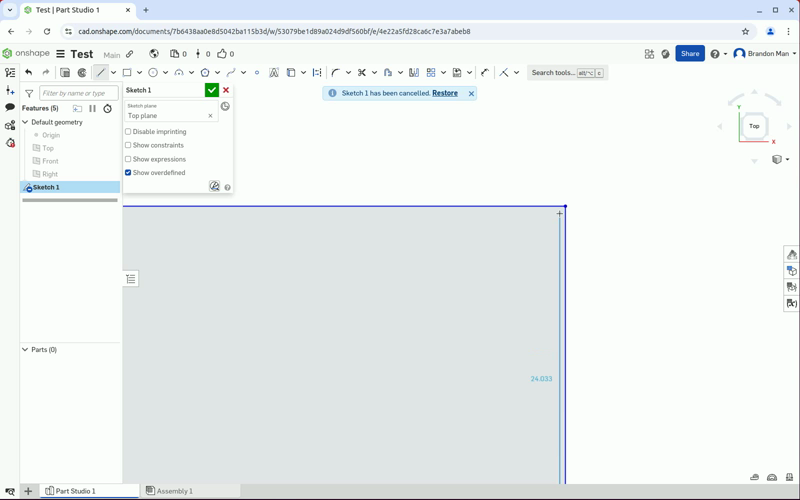
scroll(6)
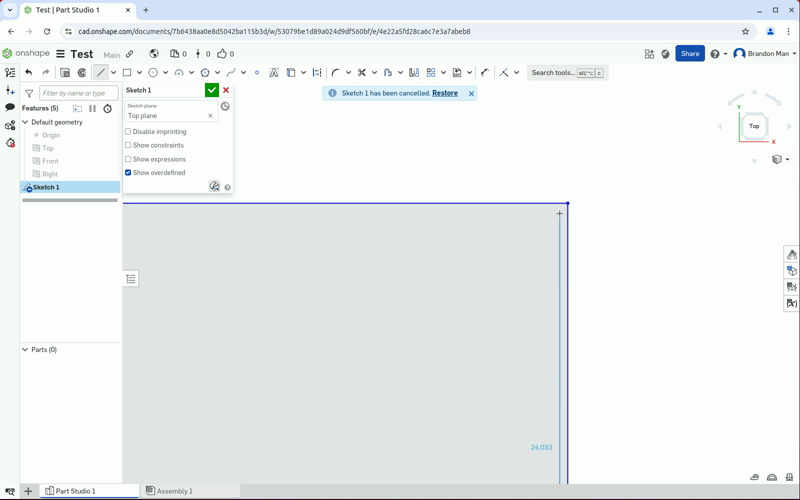
scroll(6)
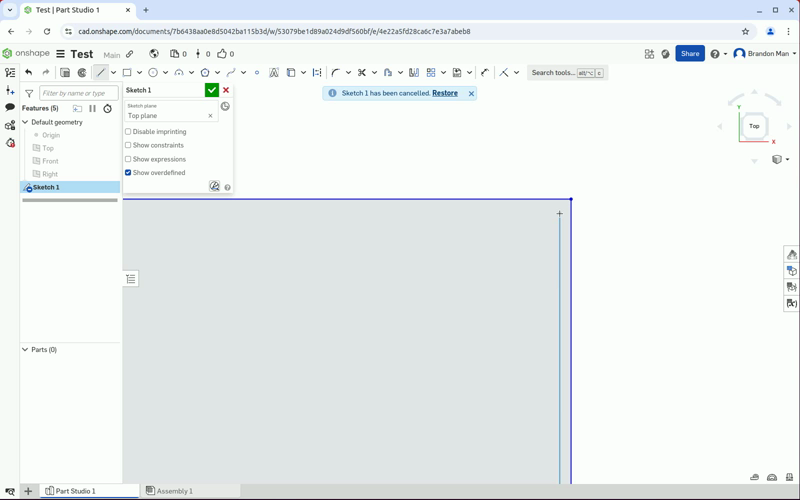
scroll(6)
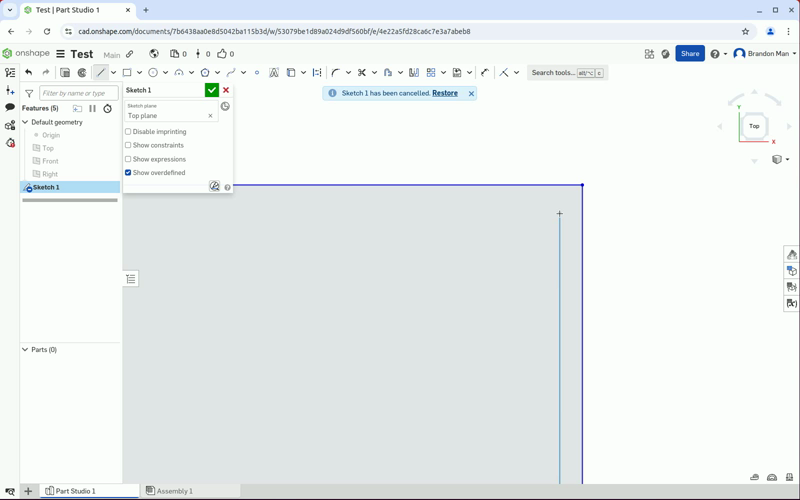
click(559, 213)
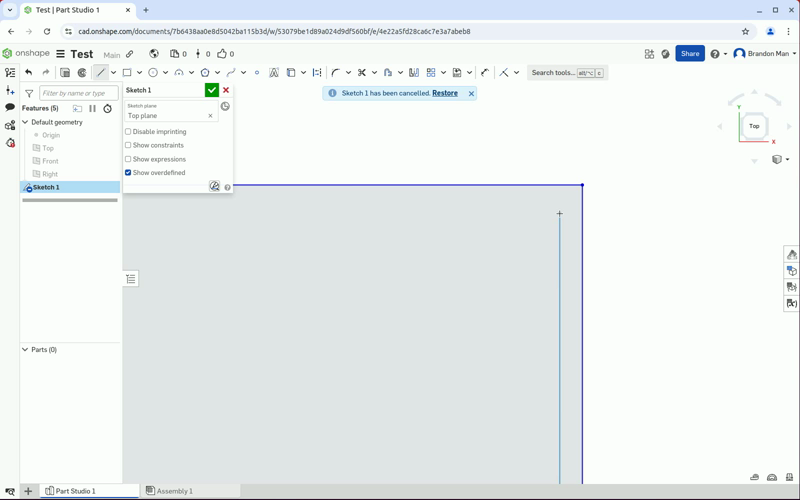
scroll(-6)
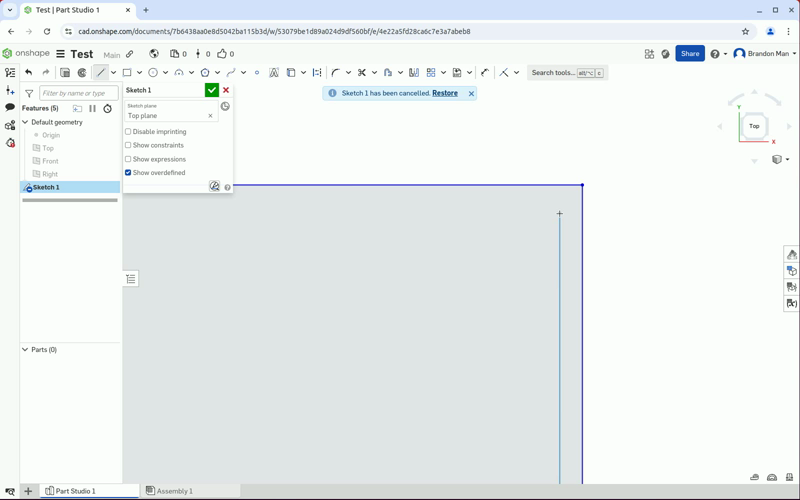
scroll(-6)
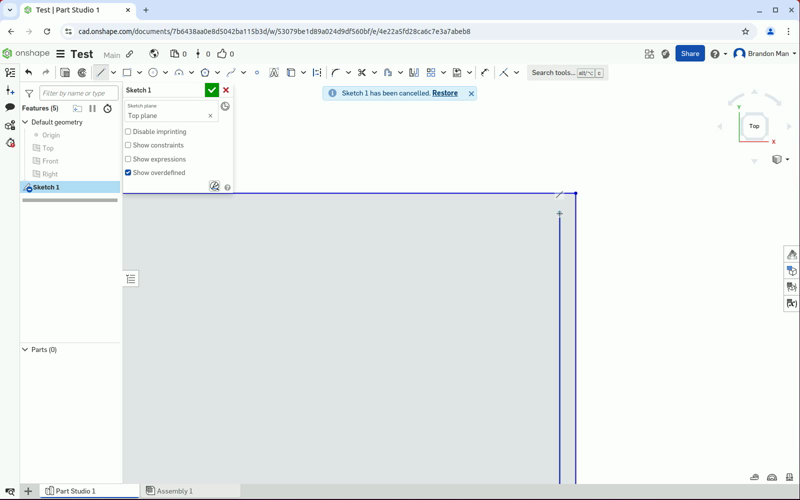
scroll(-6)
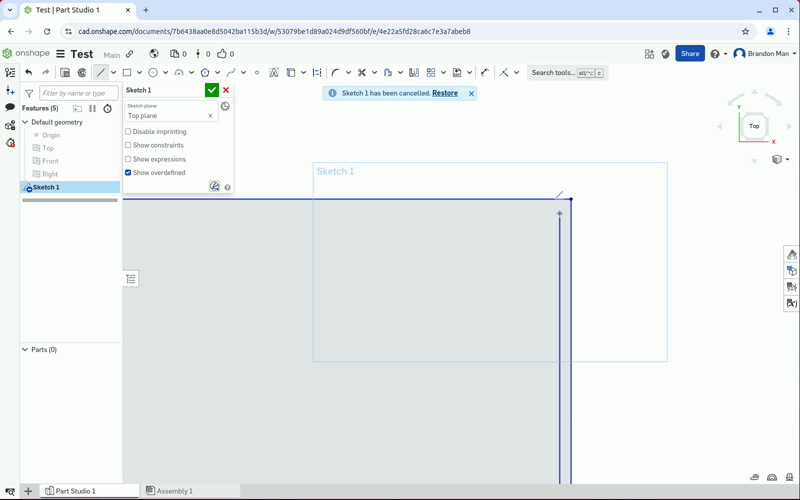
scroll(-6)
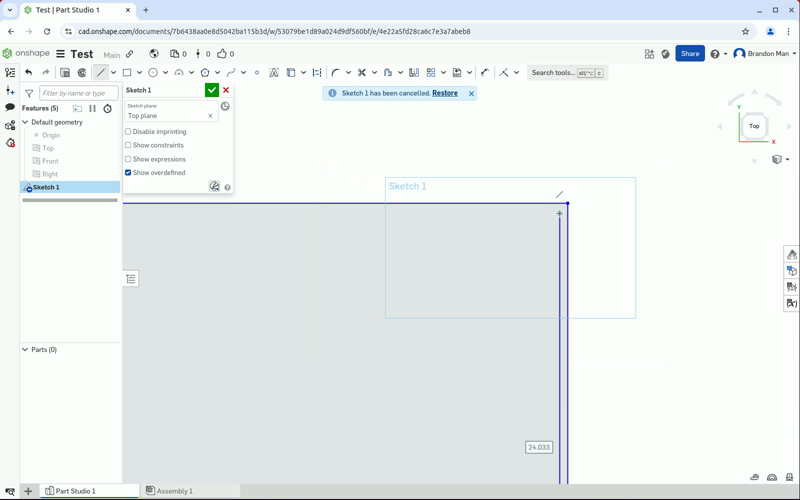
scroll(-6)
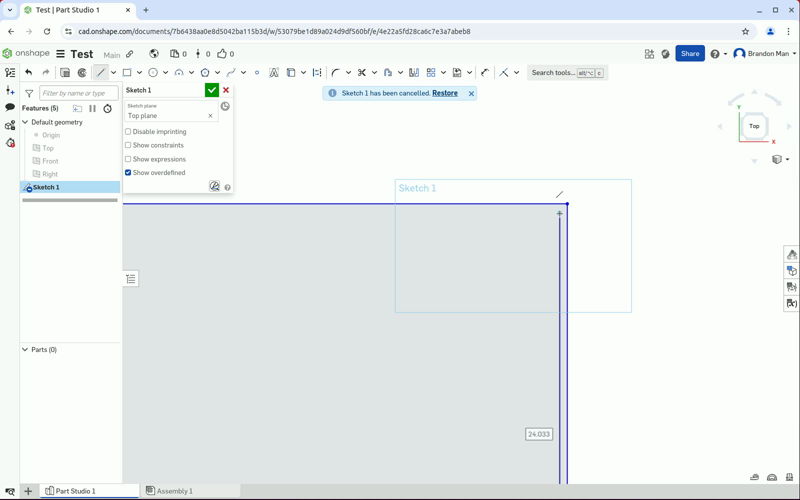
scroll(-6)
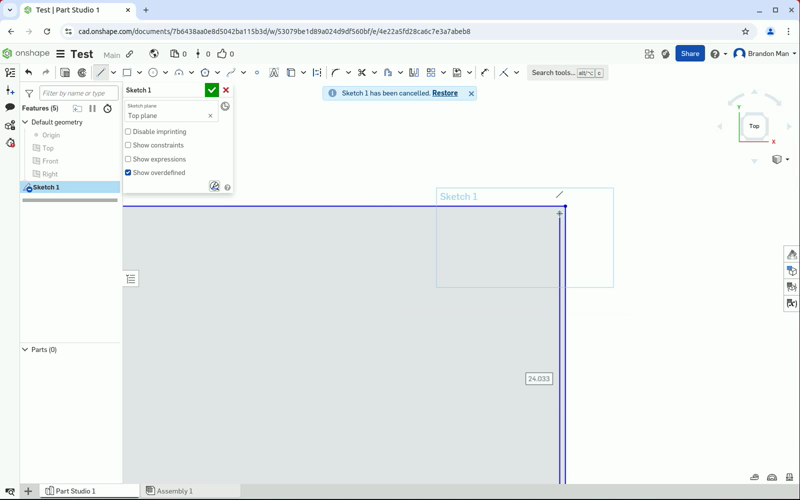
scroll(-6)
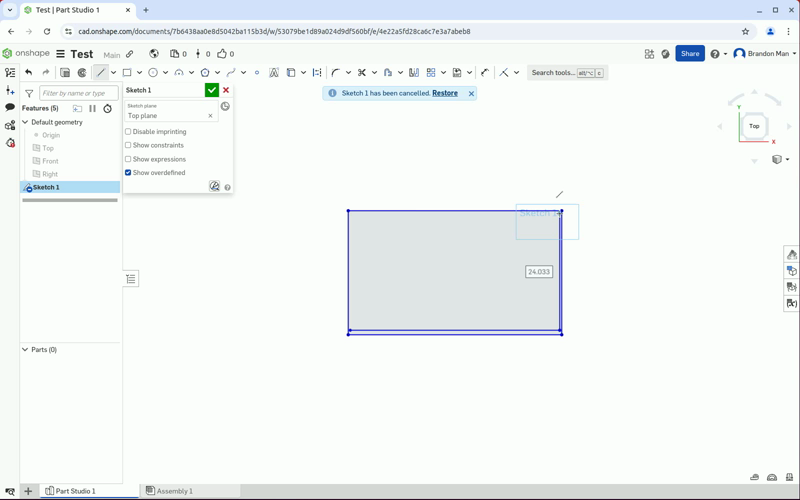
key_up(shift)
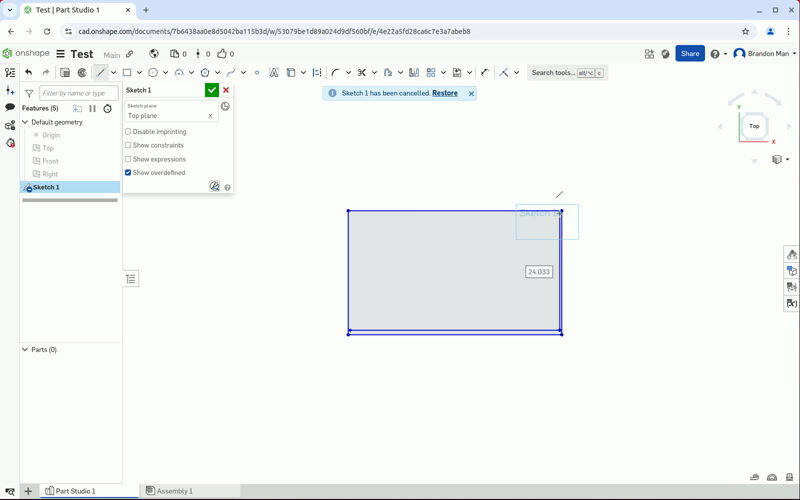
key_down(shift)
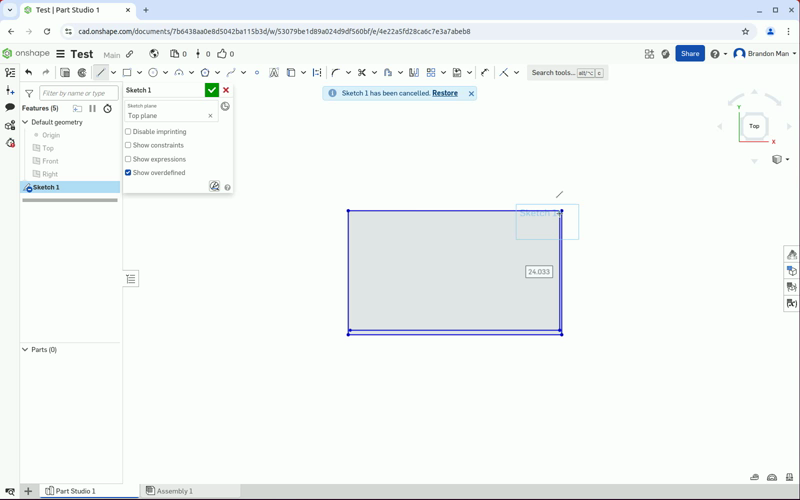
mouse_move(350, 213)
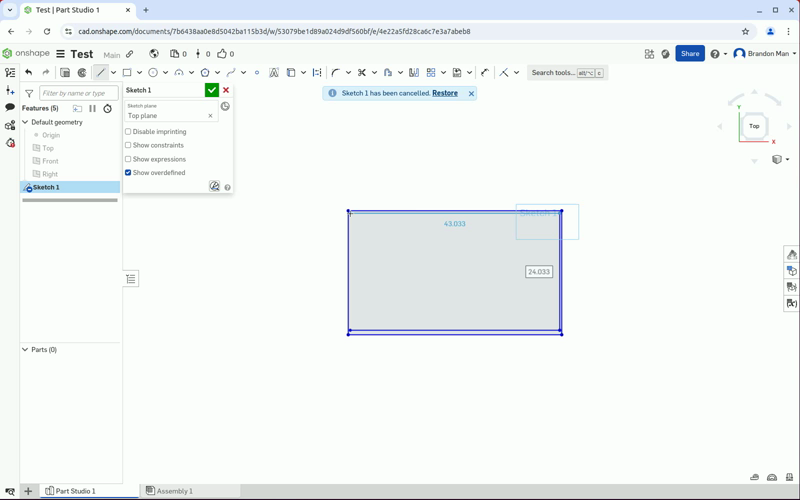
scroll(6)
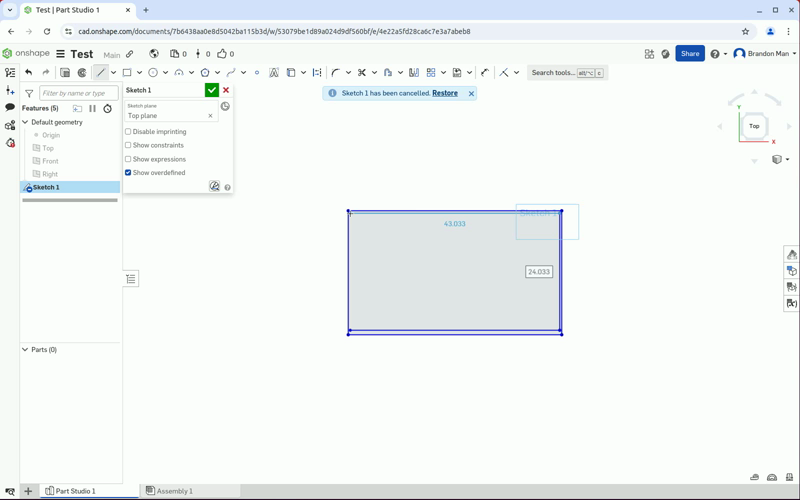
scroll(6)
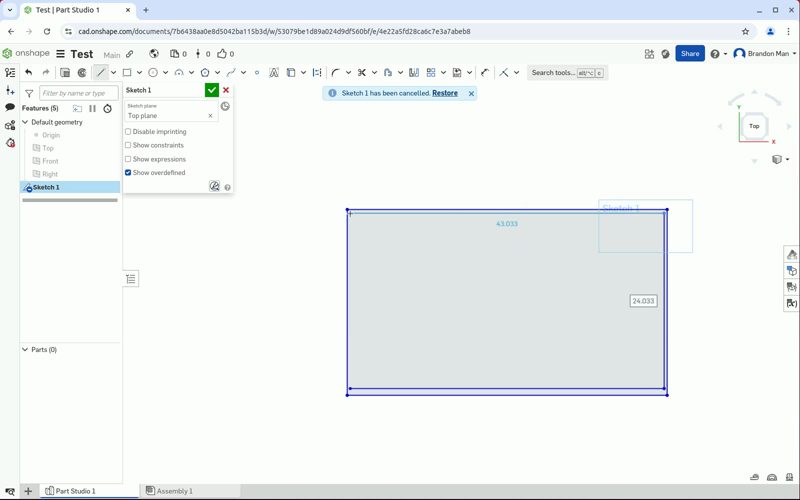
scroll(6)
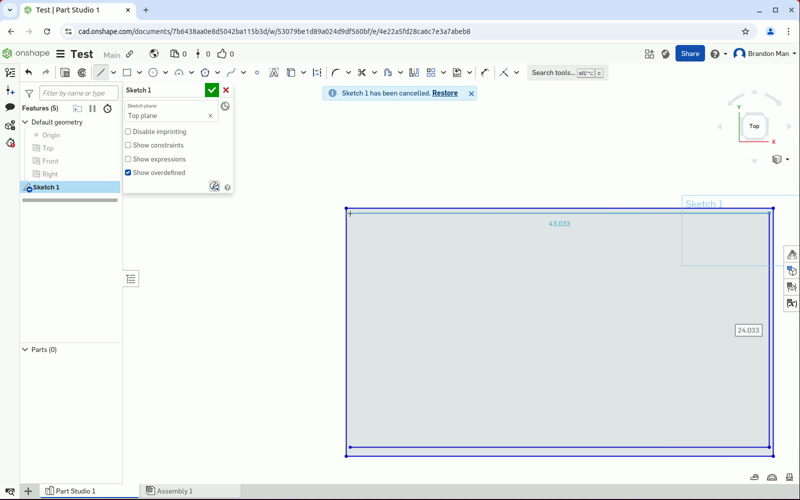
scroll(6)
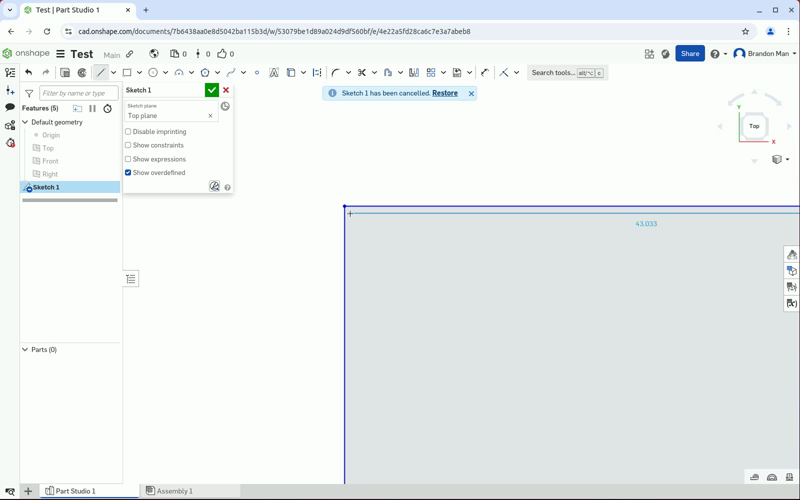
scroll(6)
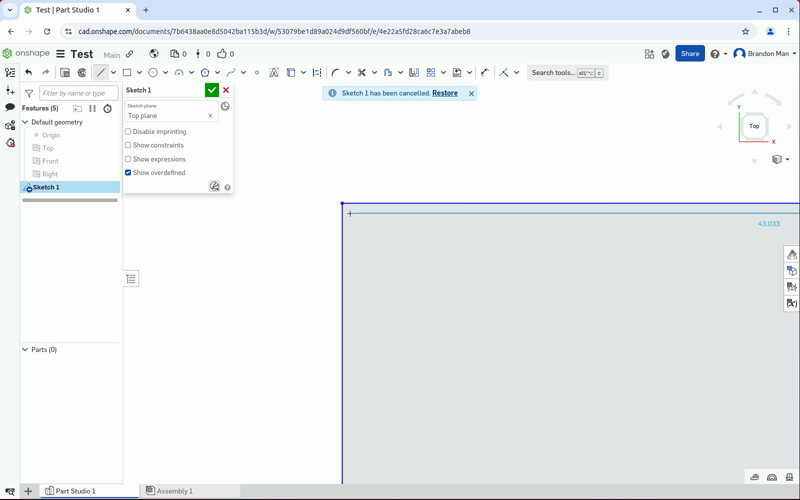
scroll(6)
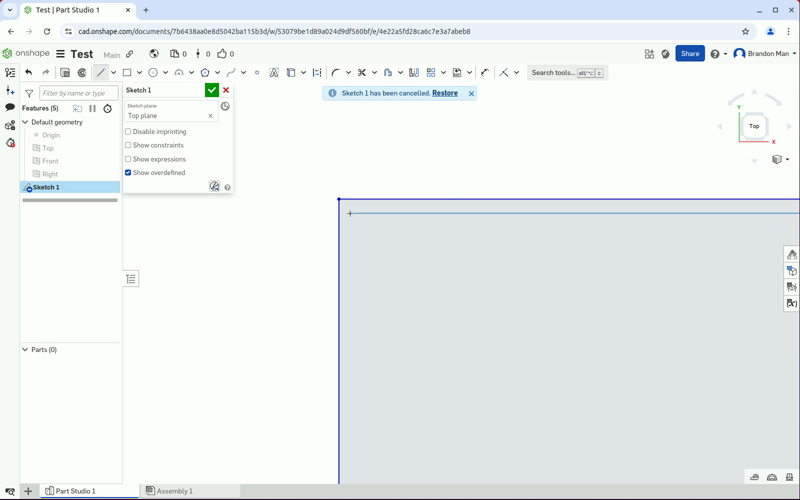
scroll(6)
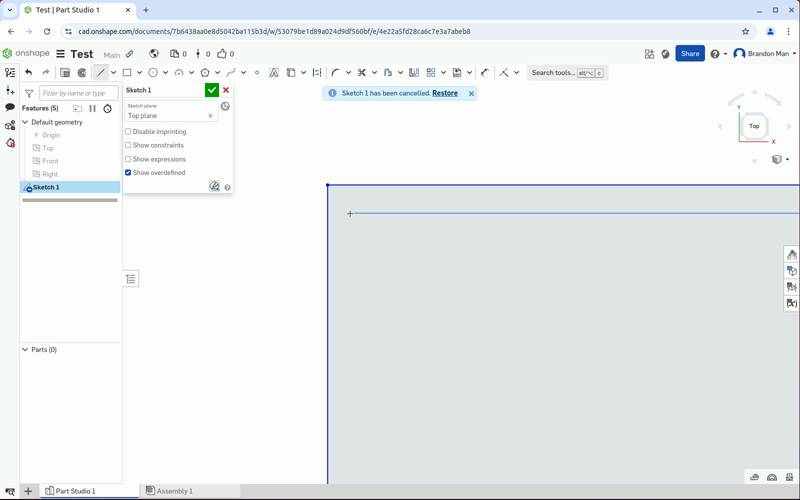
click(350, 213)
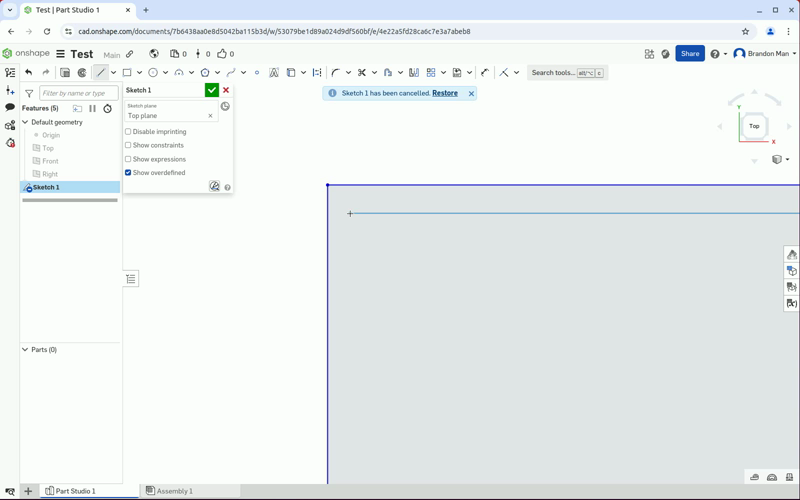
scroll(-6)
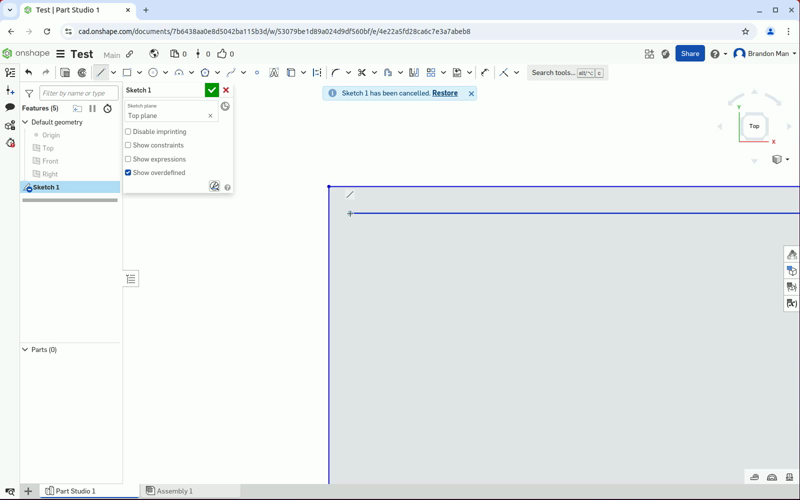
scroll(-6)
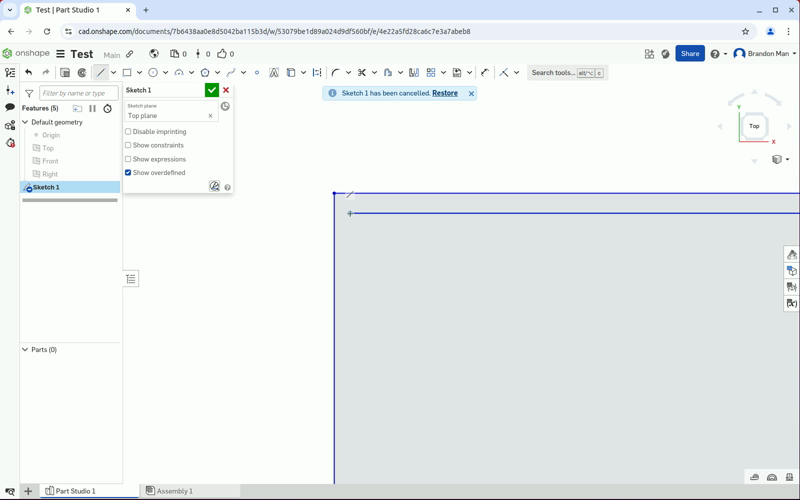
scroll(-6)
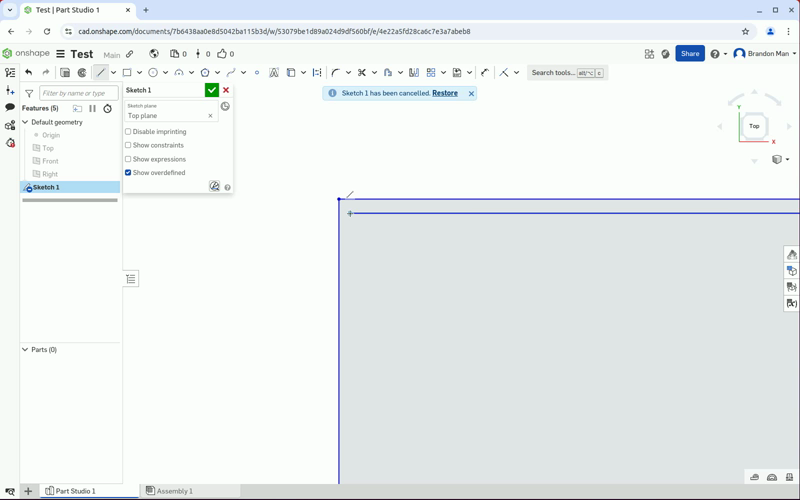
scroll(-6)
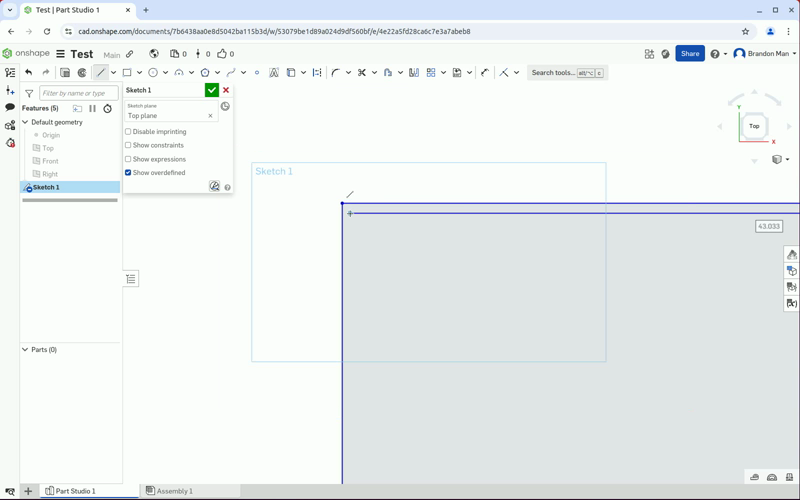
scroll(-6)
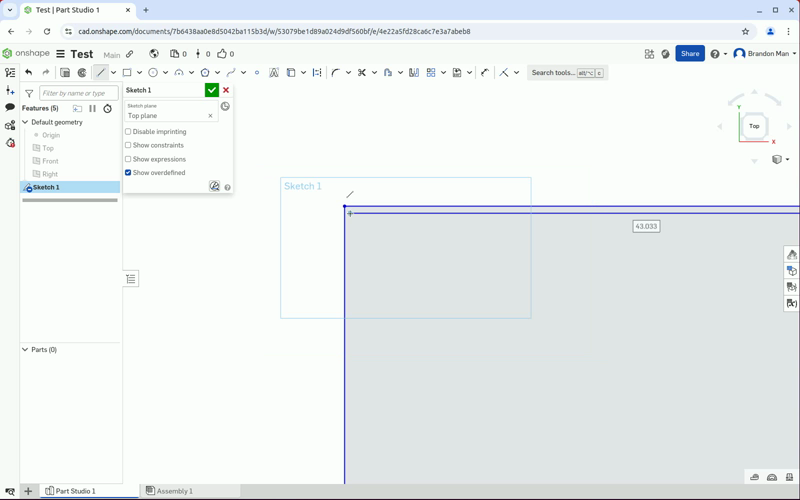
scroll(-6)
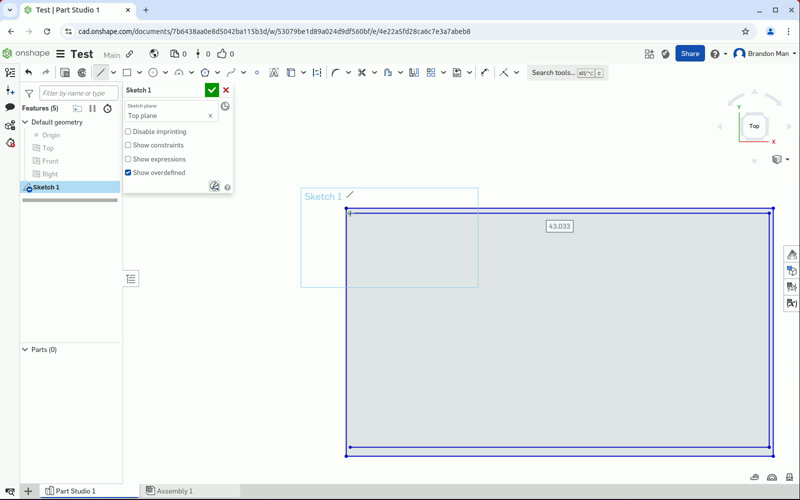
scroll(-6)
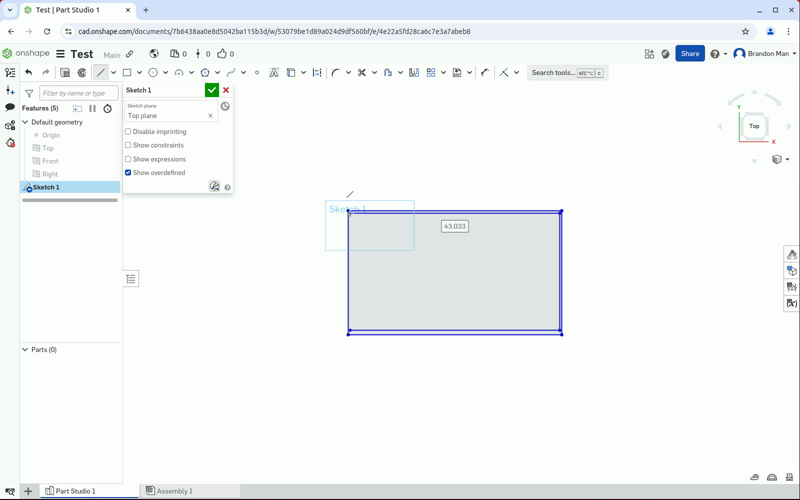
key_up(shift)
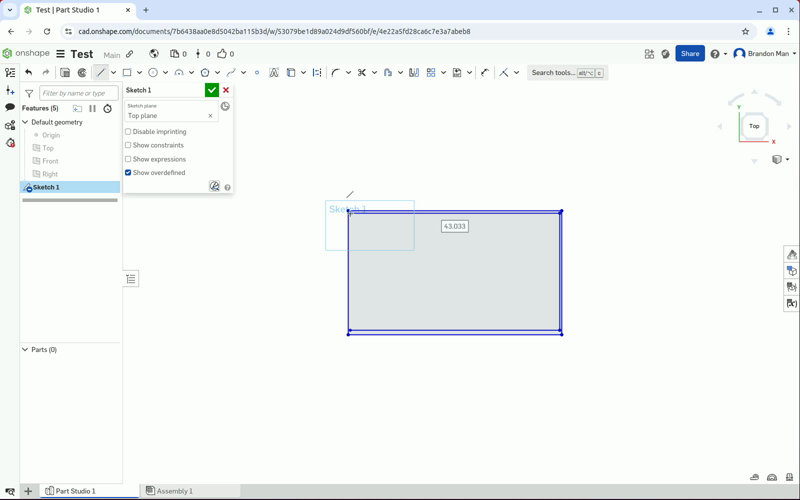
key_down(shift)
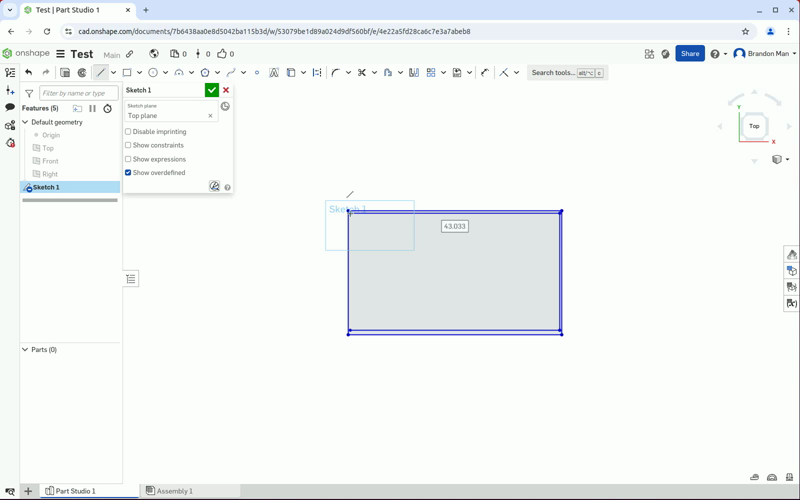
mouse_move(350, 330)
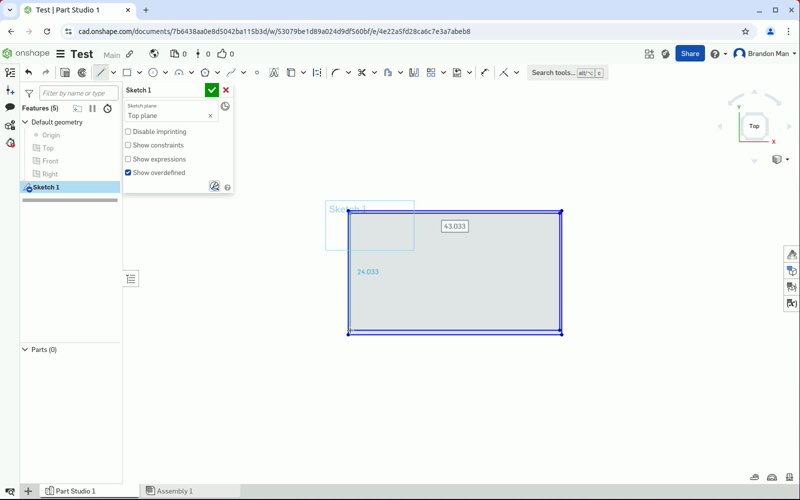
key_up(shift)
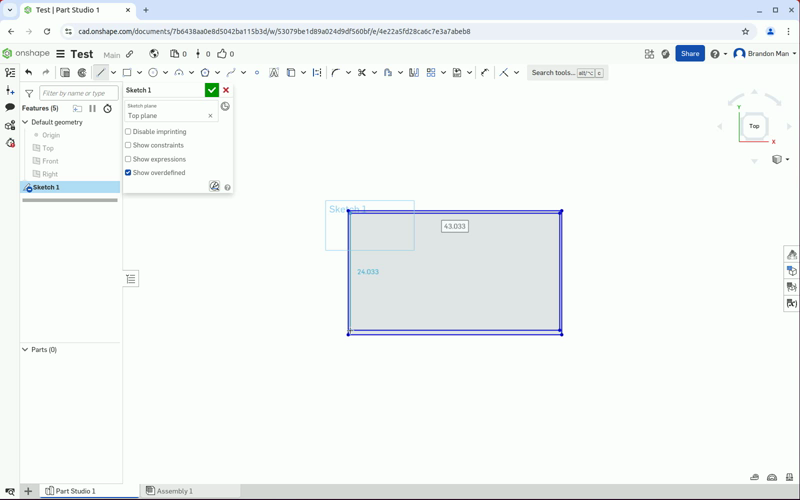
click(350, 330)
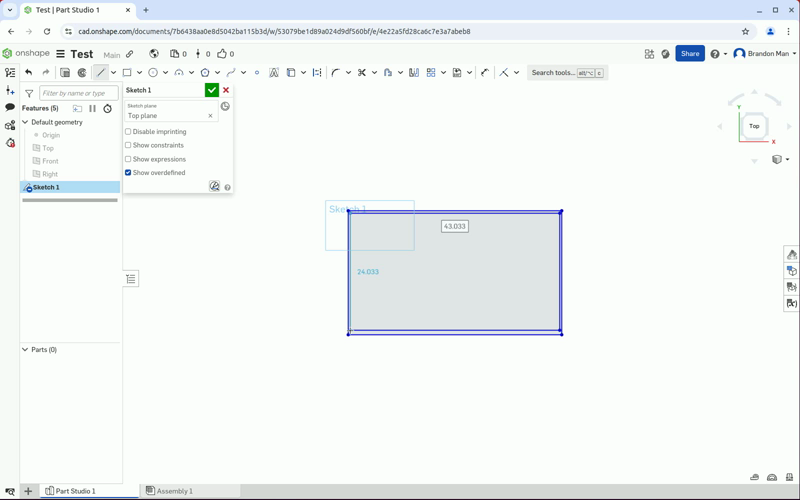
key(esc)
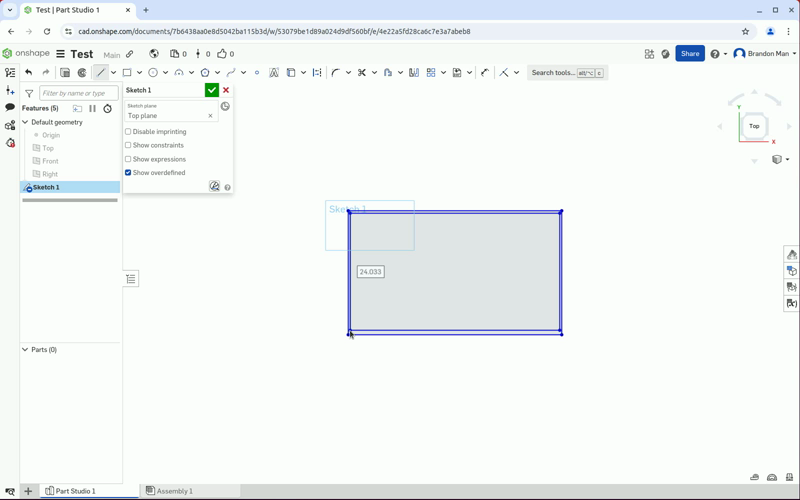
mouse_move(484, 332)
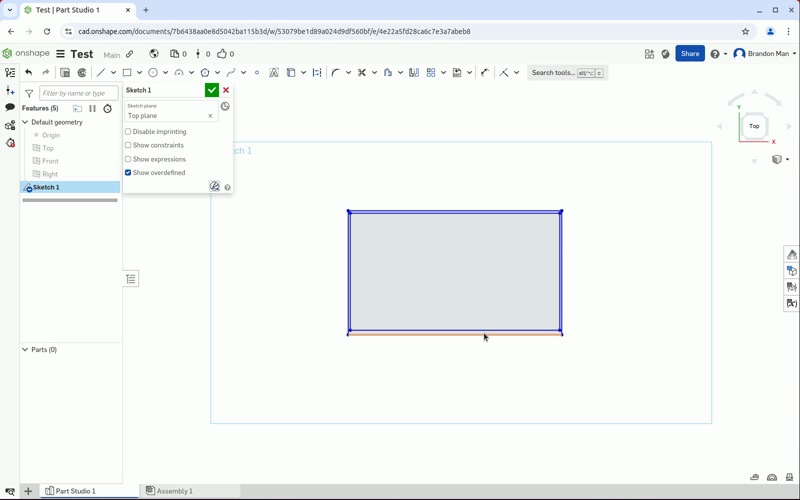
click(484, 332)
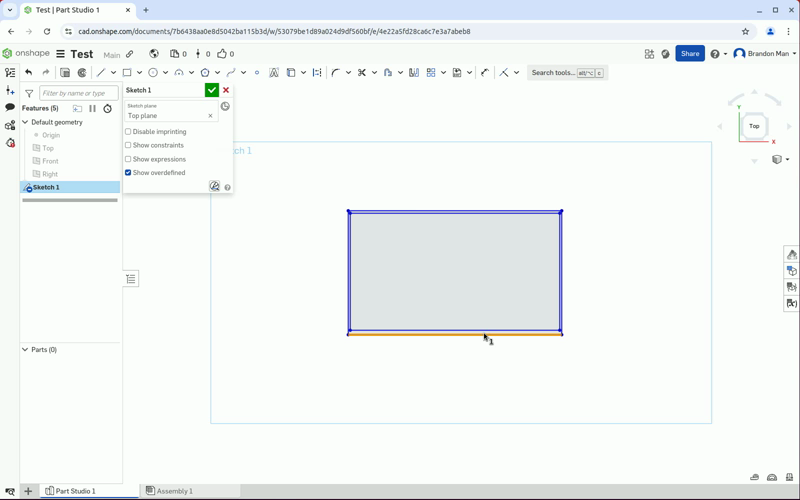
mouse_move(73, 352)
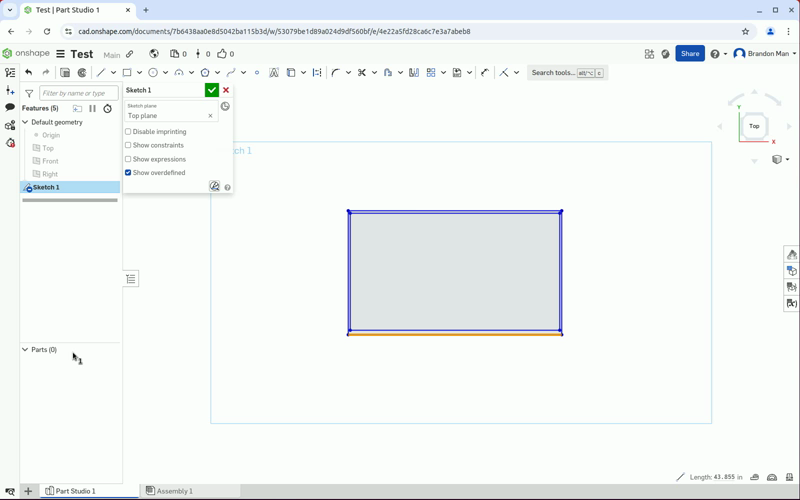
key(shift+y)
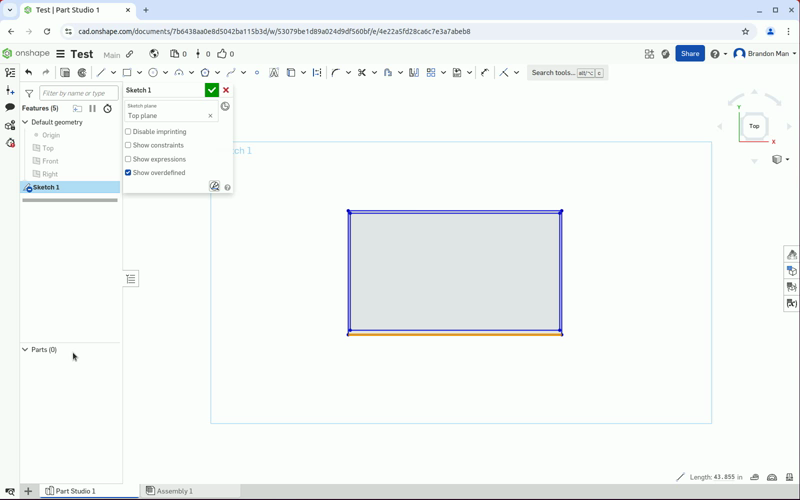
key(shift+e)
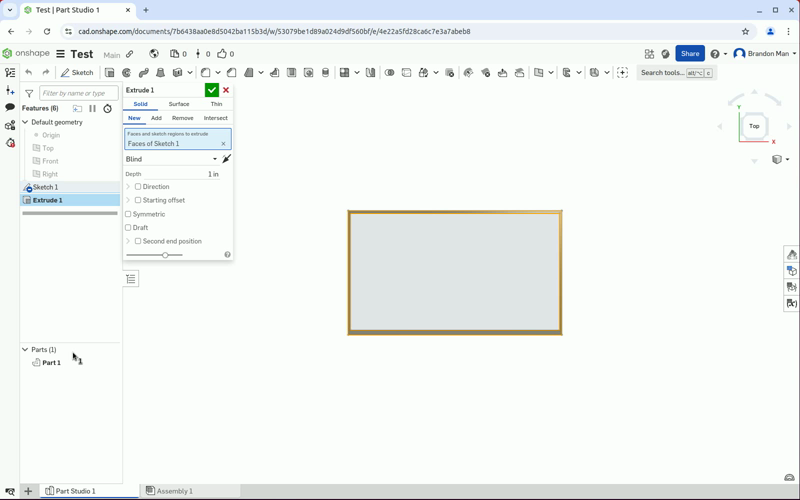
mouse_move(143, 106)
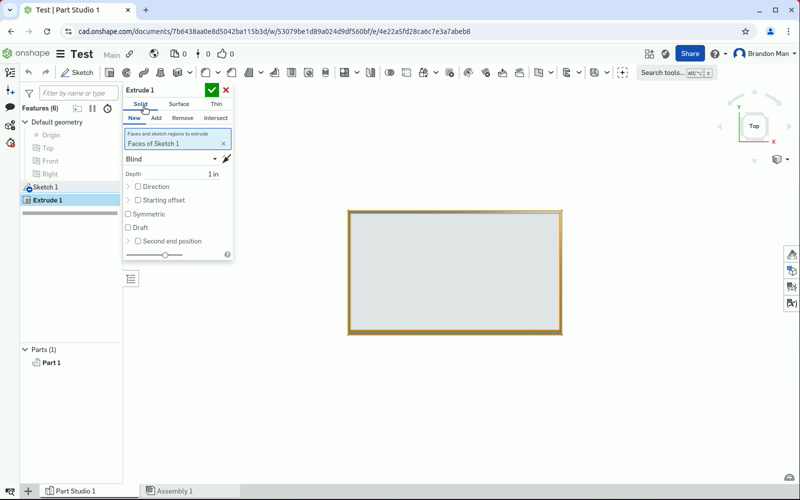
click(143, 106)
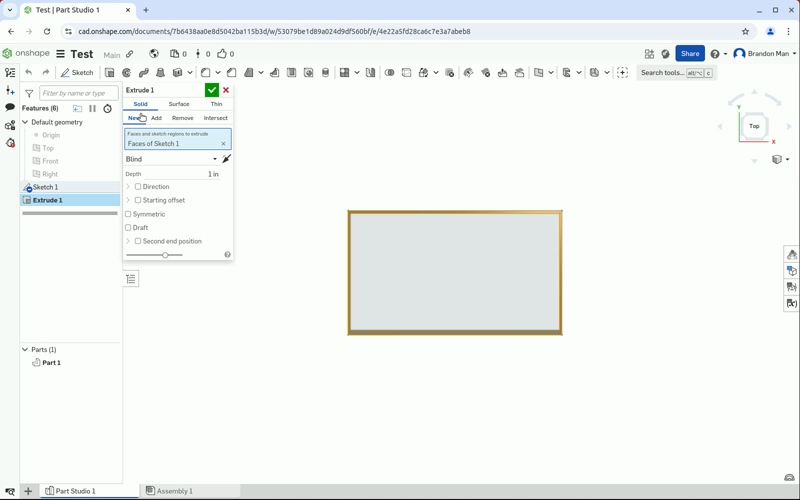
mouse_move(137, 120)
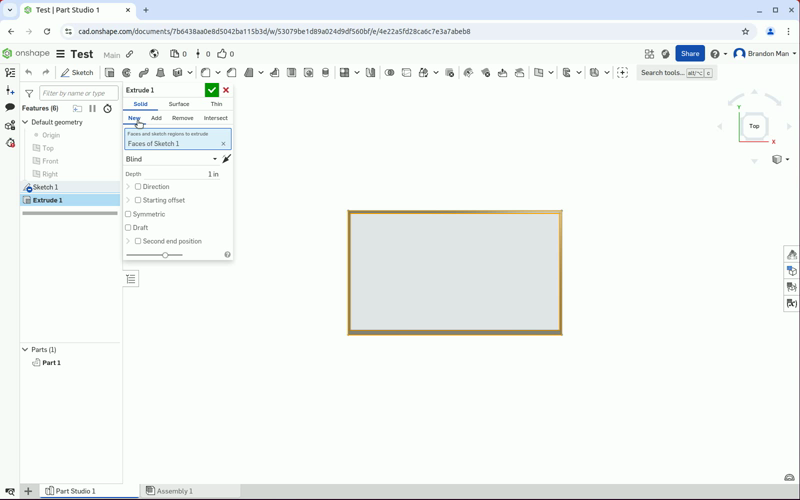
click(137, 120)
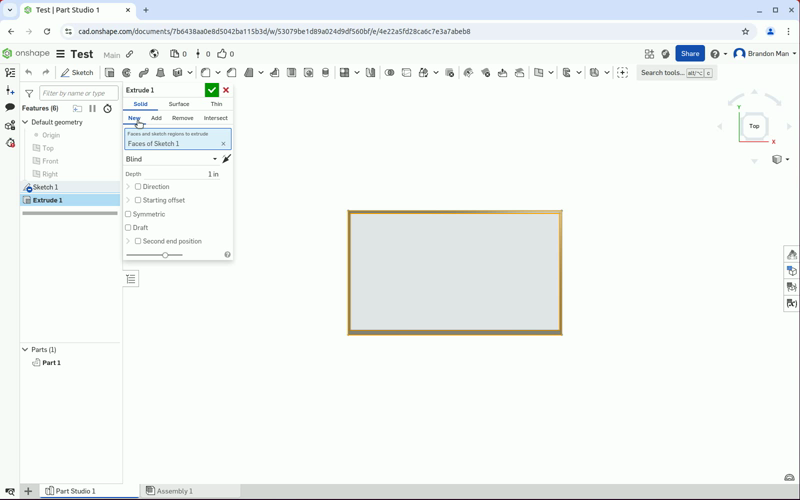
key(tab, 4)
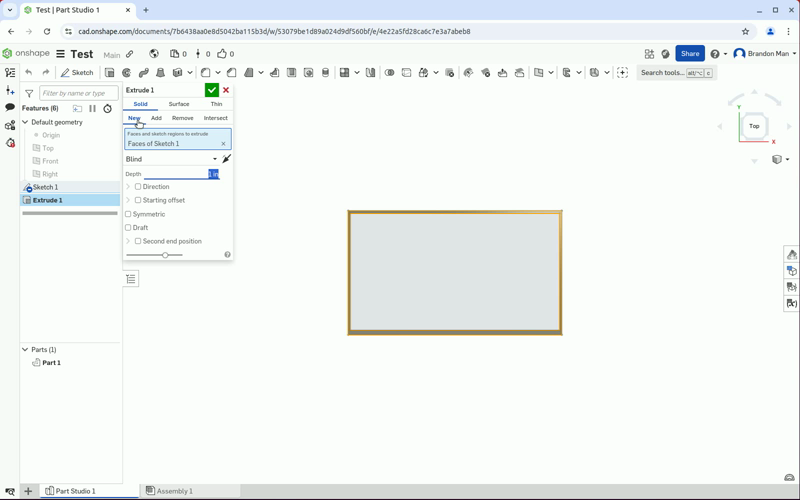
text(-4.814)
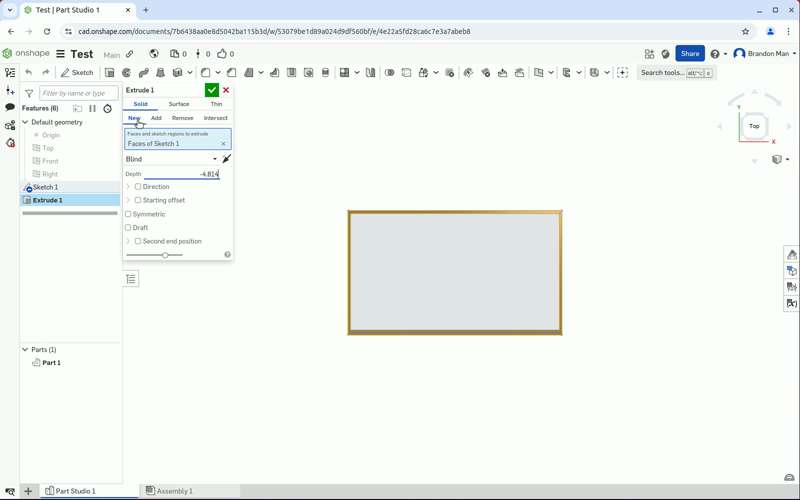
key(enter)
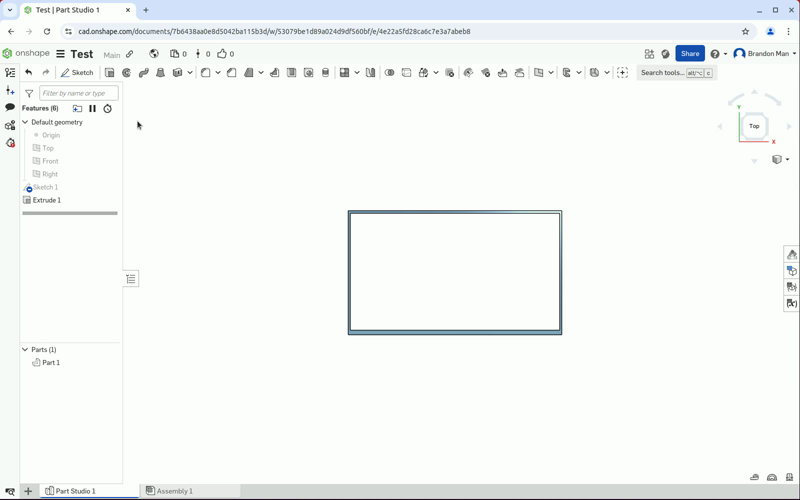
key(shift+h)
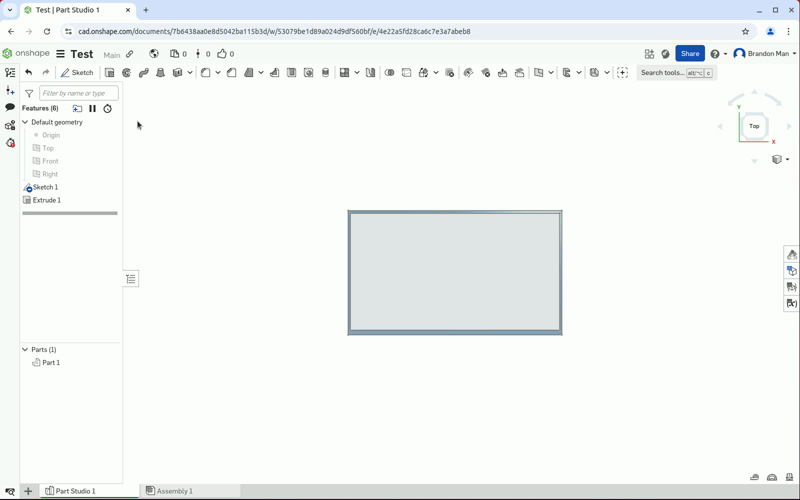
key(shift+h)
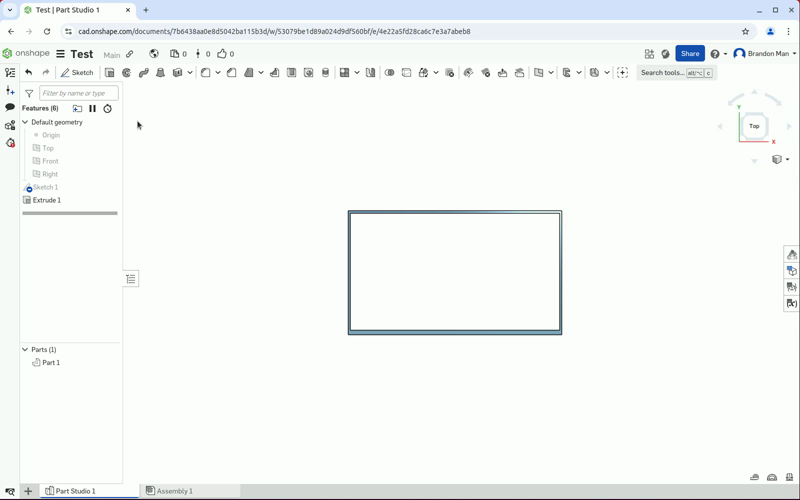
mouse_move(73, 189)
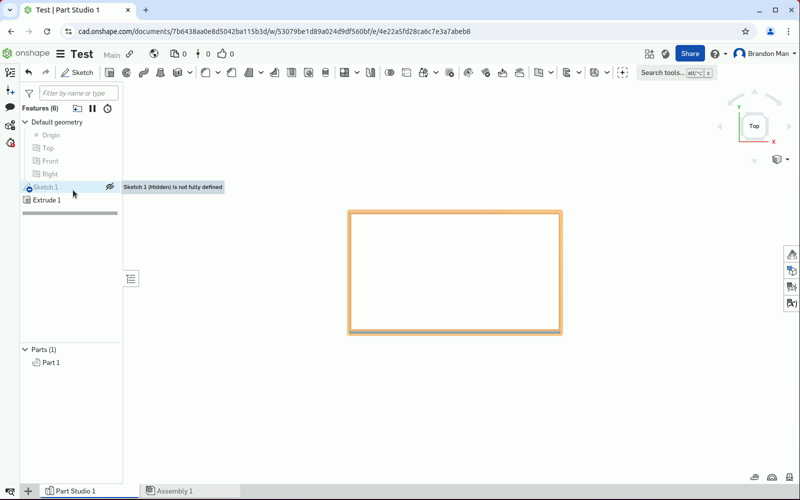
click(73, 189)
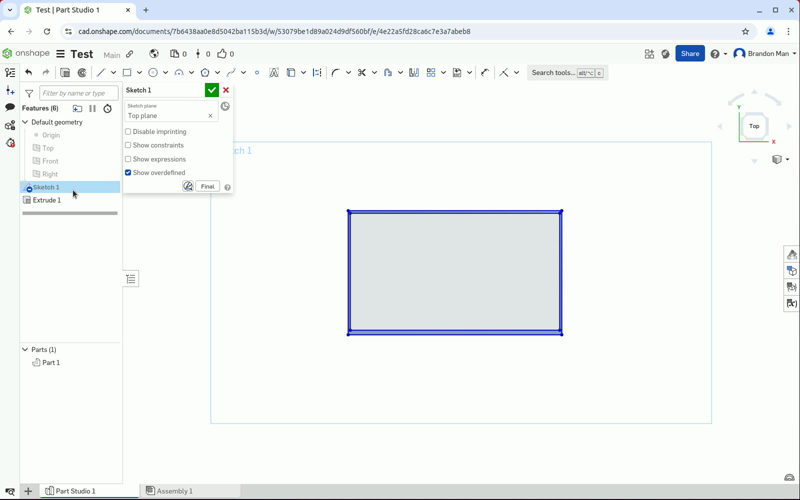
mouse_move(229, 92)
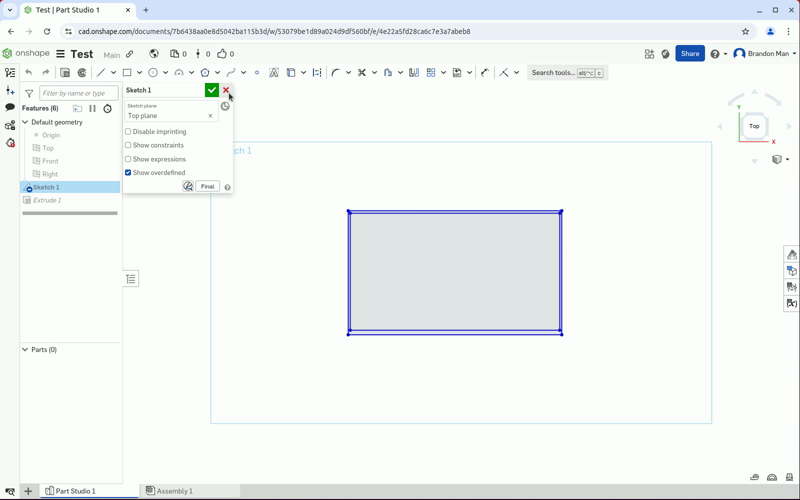
click(229, 92)
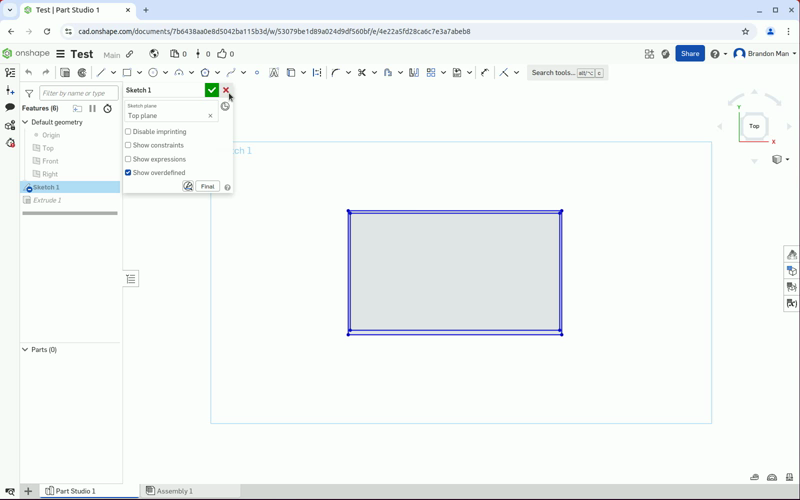
key(shift+s)
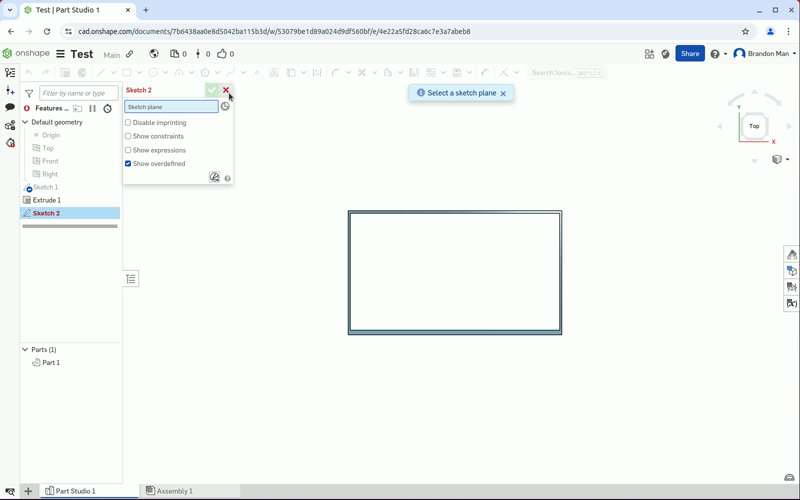
mouse_move(73, 150)
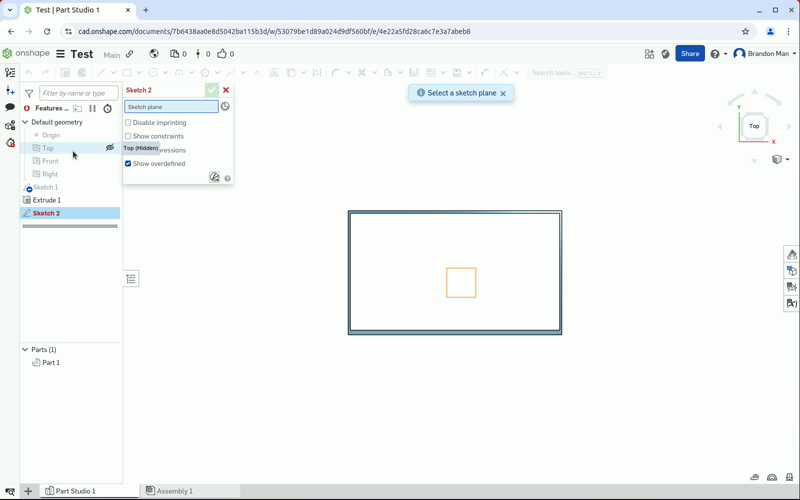
click(73, 150)
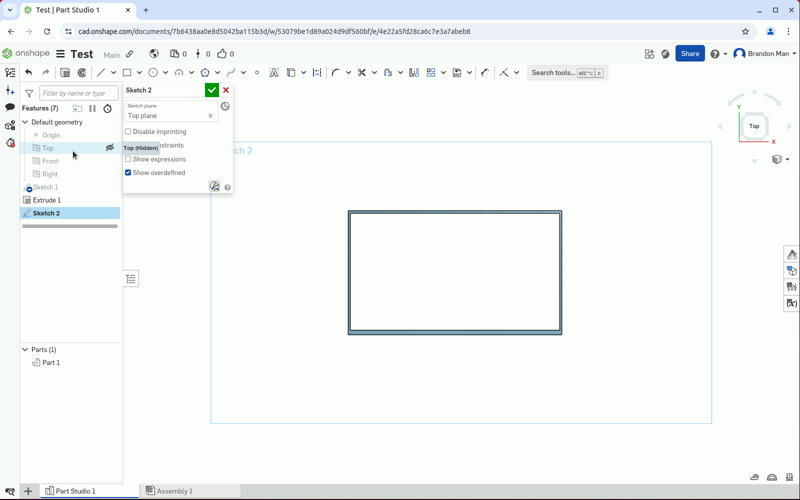
mouse_move(73, 352)
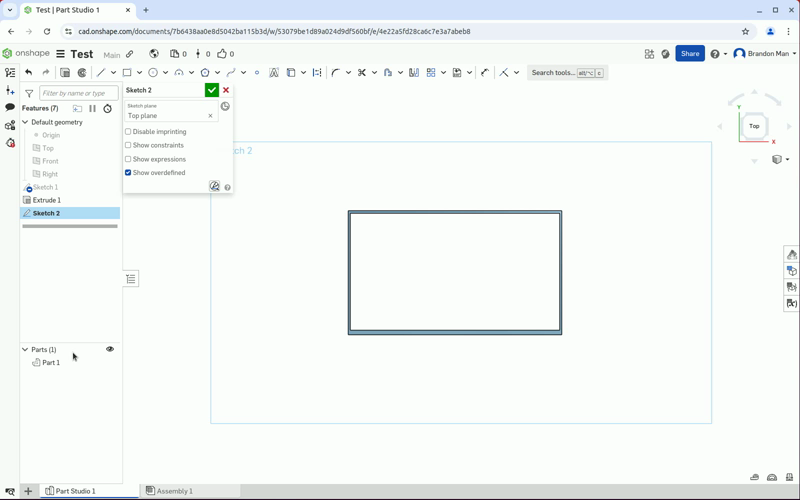
key(y)
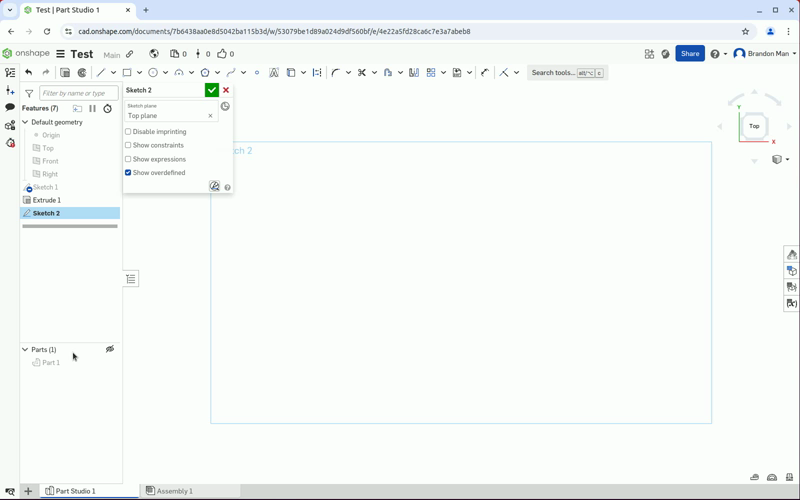
key(l)
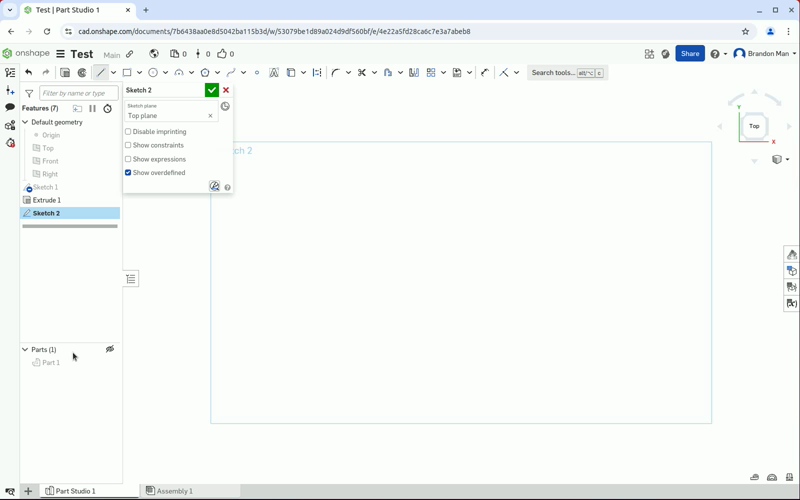
key_down(shift)
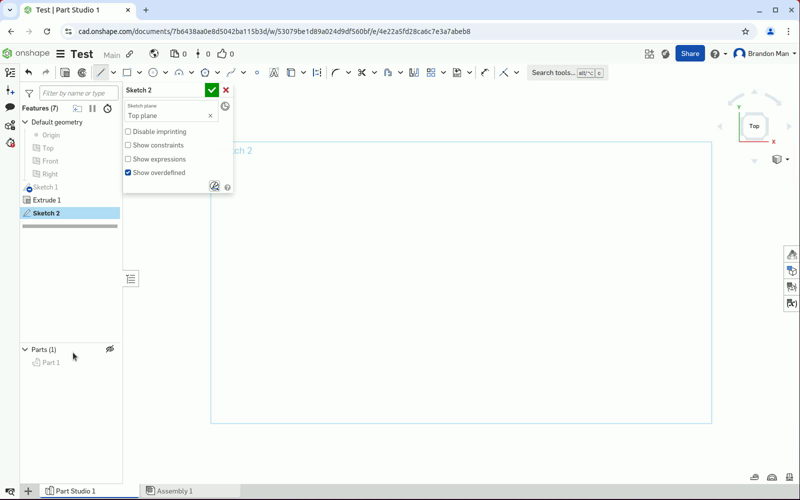
mouse_move(351, 328)
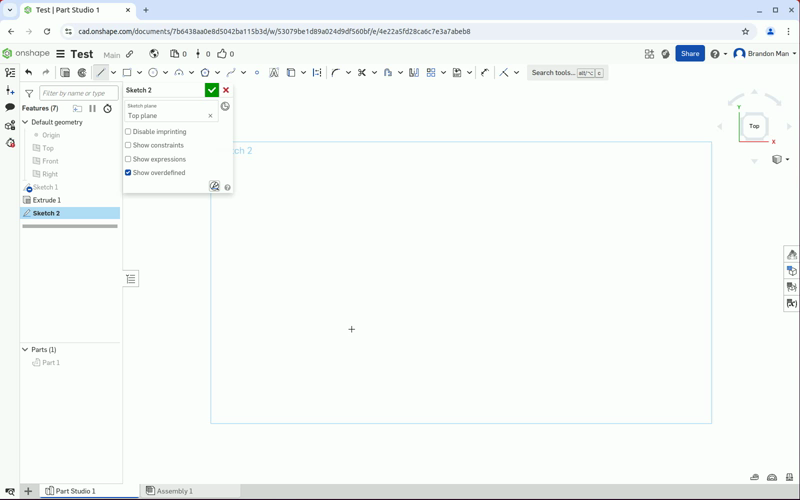
click(351, 328)
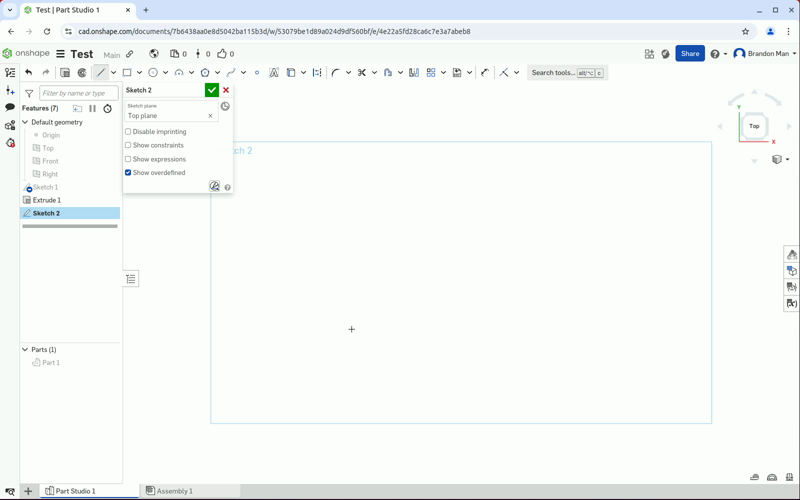
key_up(shift)
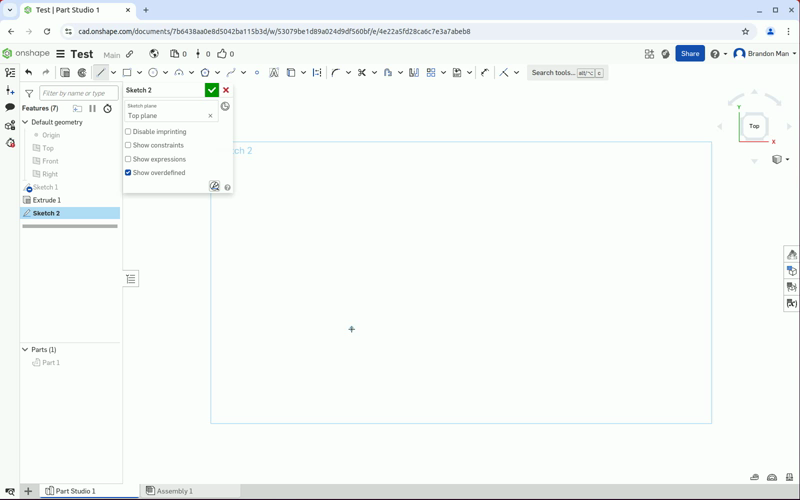
key_down(shift)
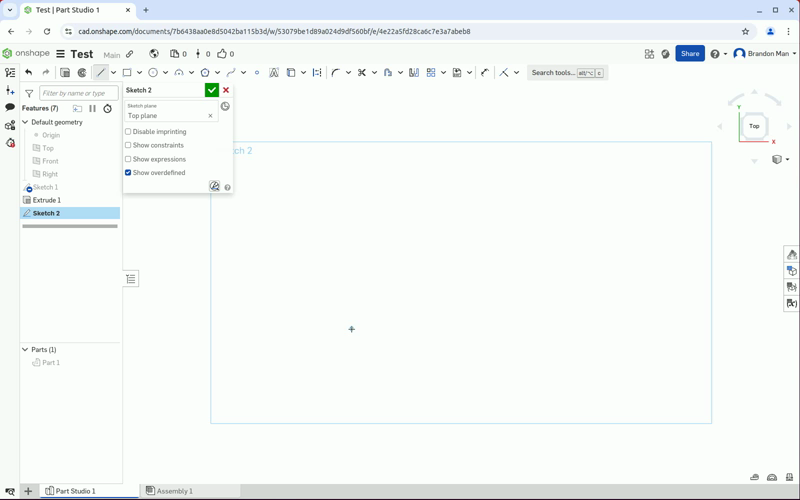
mouse_move(559, 328)
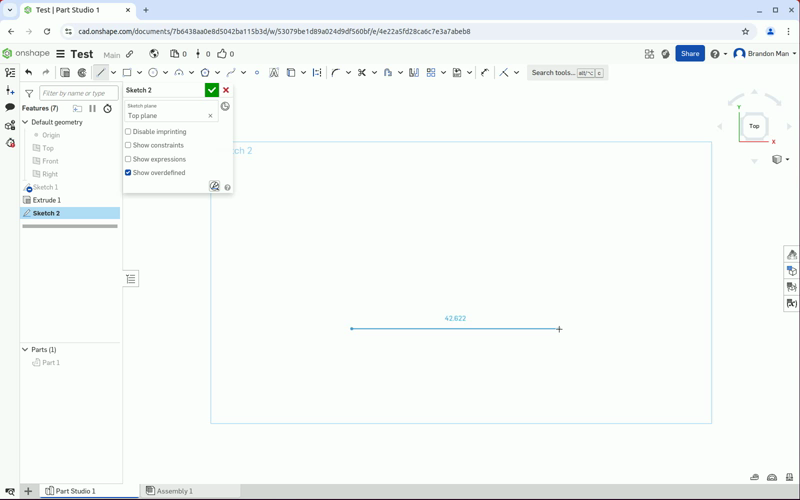
click(559, 328)
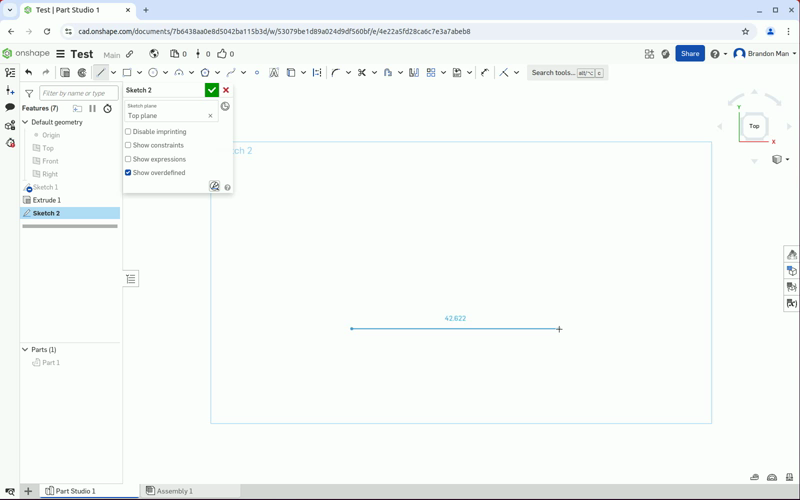
key_up(shift)
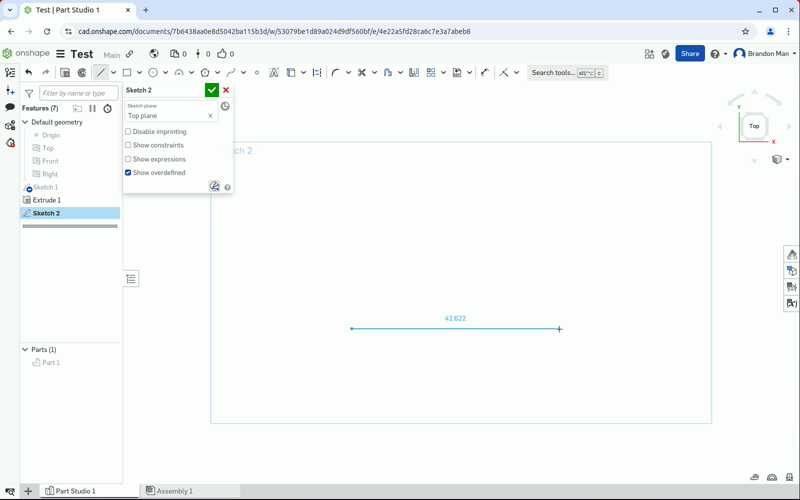
key_down(shift)
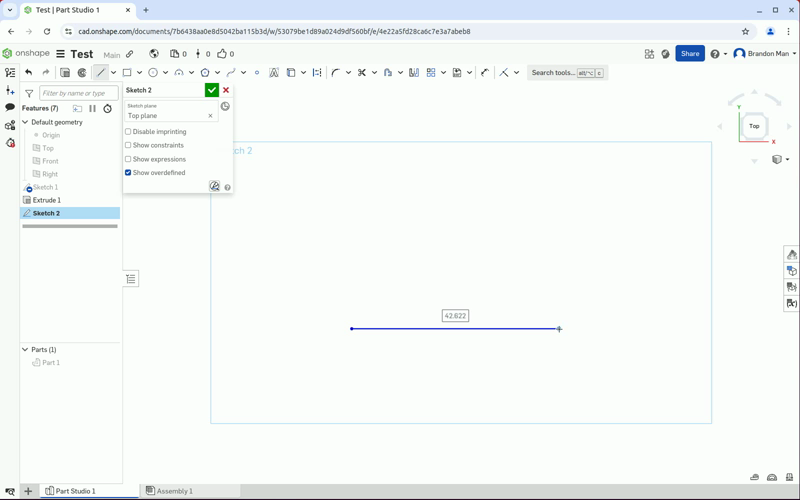
mouse_move(559, 212)
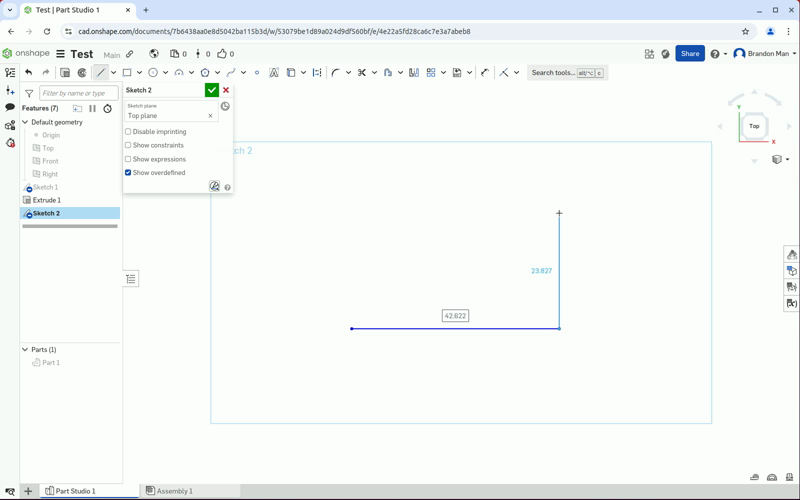
click(559, 212)
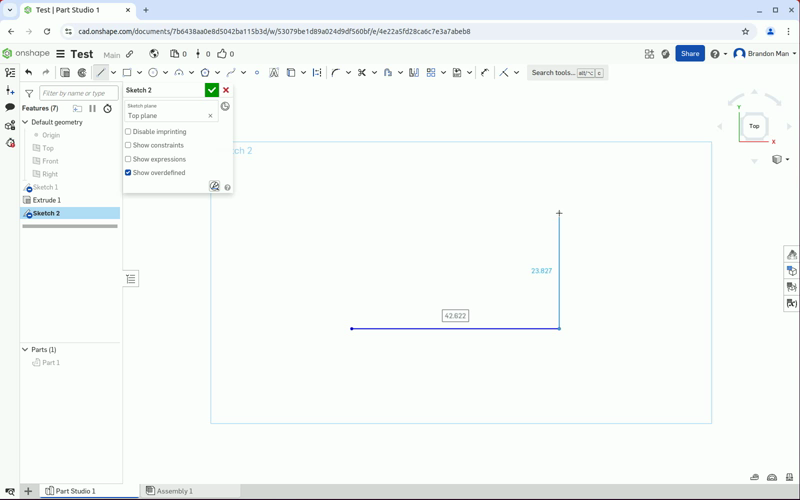
key_up(shift)
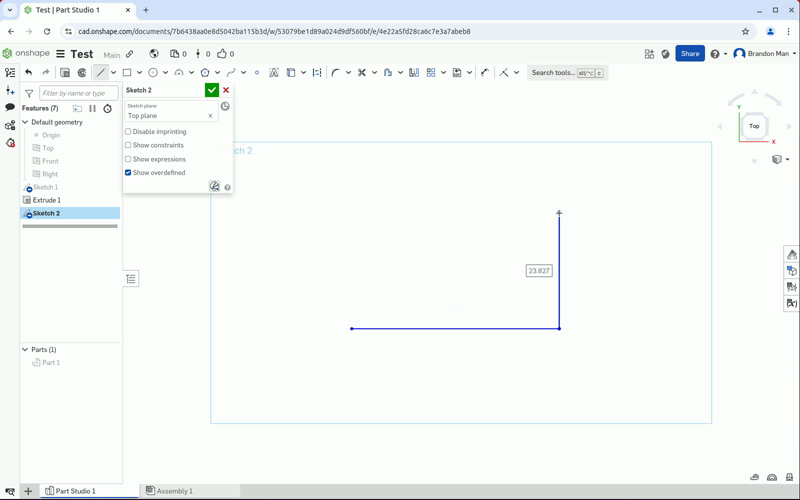
key_down(shift)
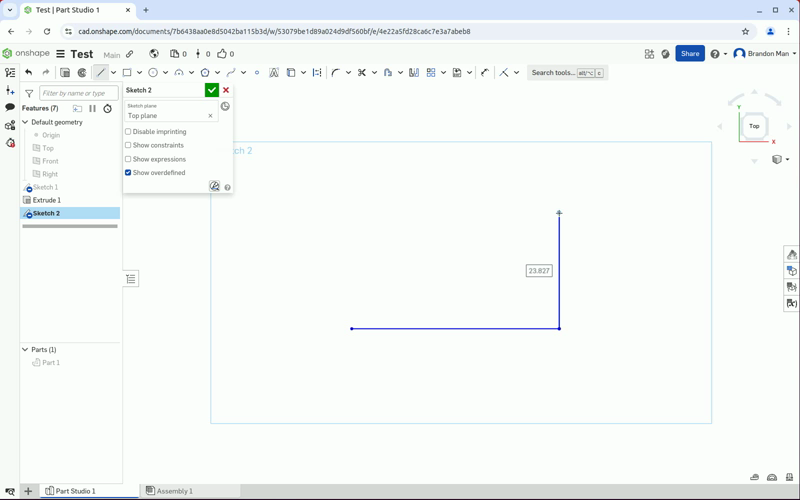
mouse_move(351, 212)
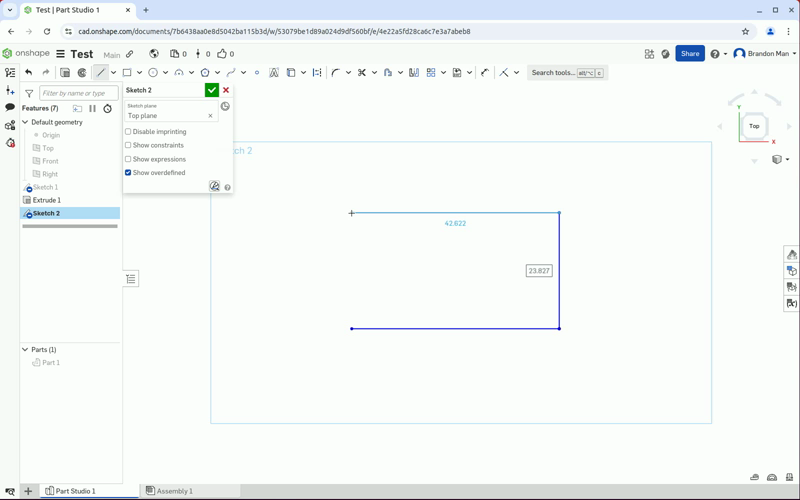
click(351, 212)
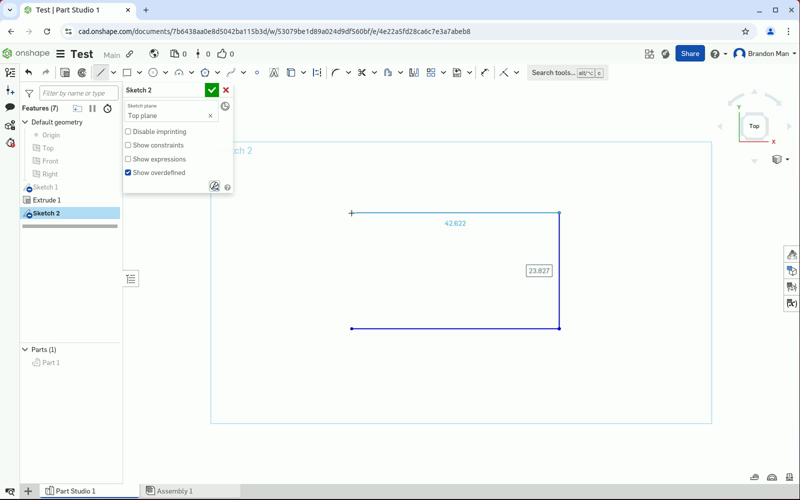
key_up(shift)
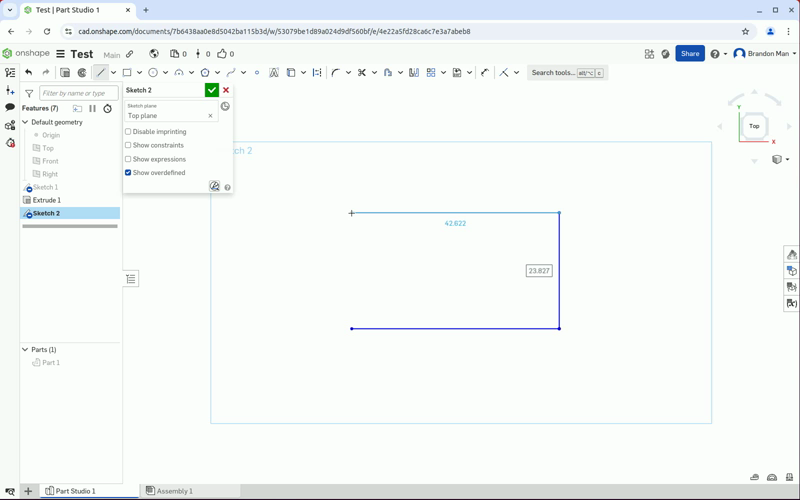
key_down(shift)
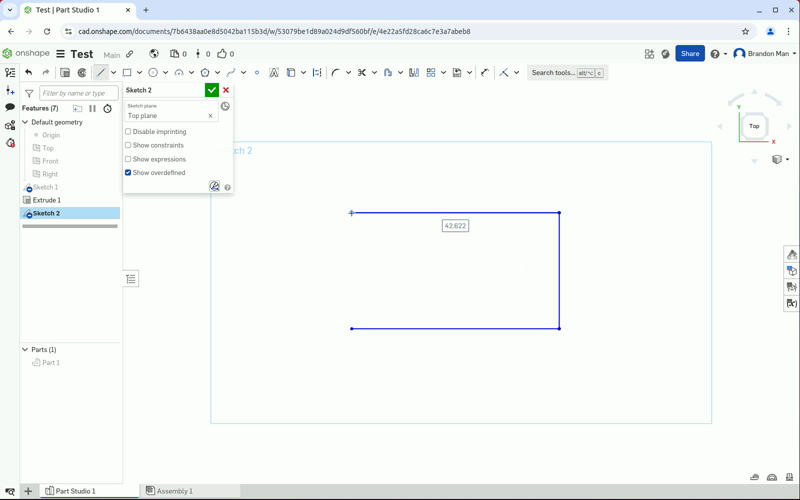
mouse_move(351, 328)
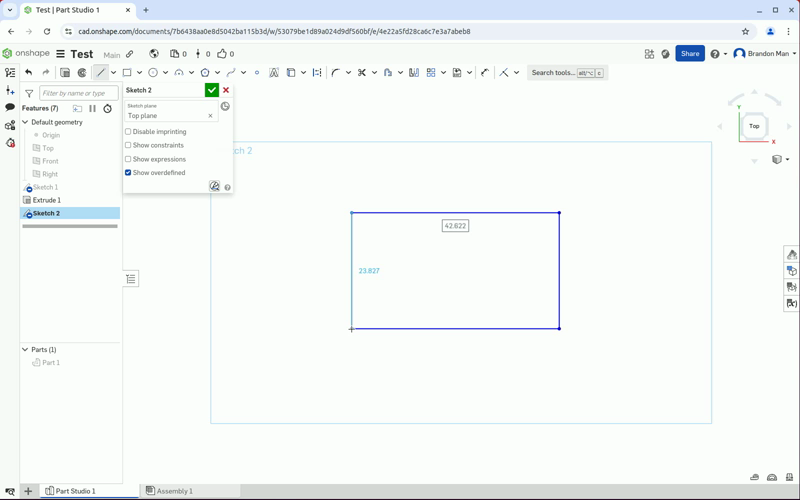
key_up(shift)
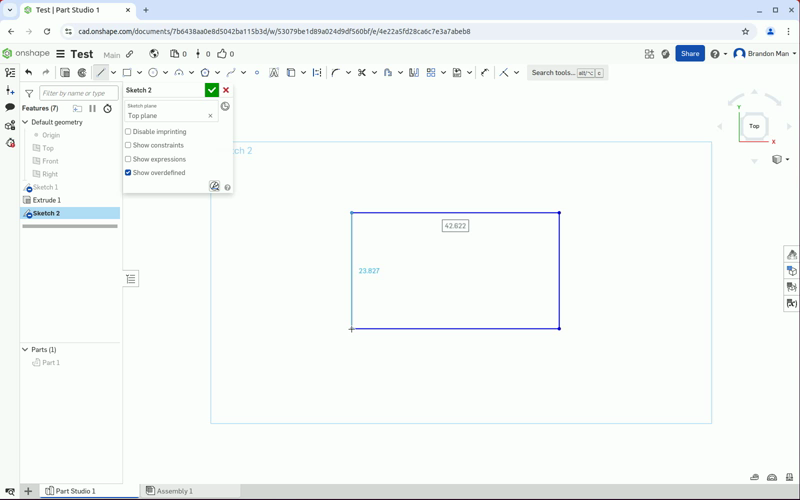
click(351, 328)
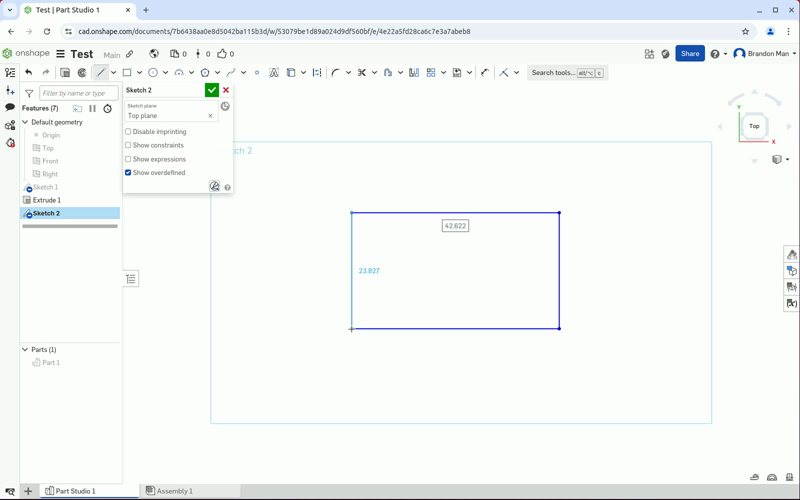
key(esc)
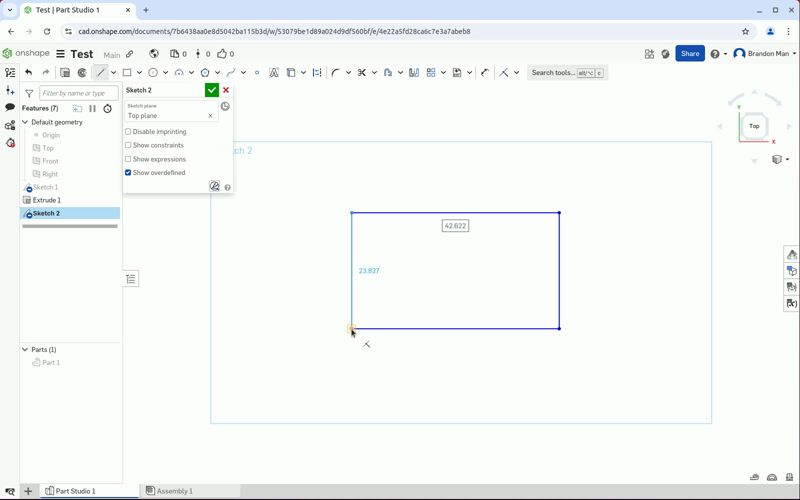
mouse_move(482, 235)
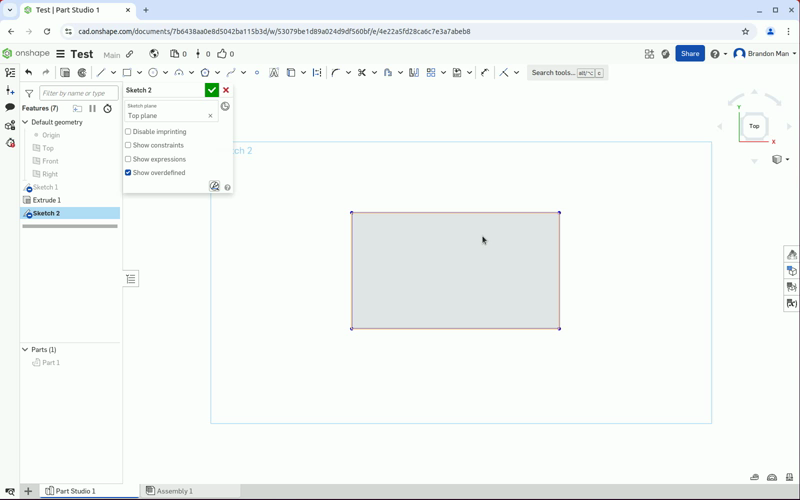
click(482, 235)
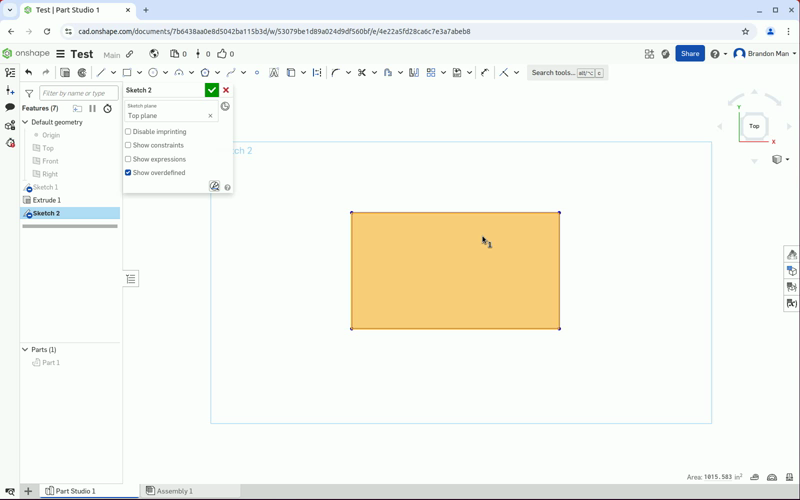
mouse_move(73, 352)
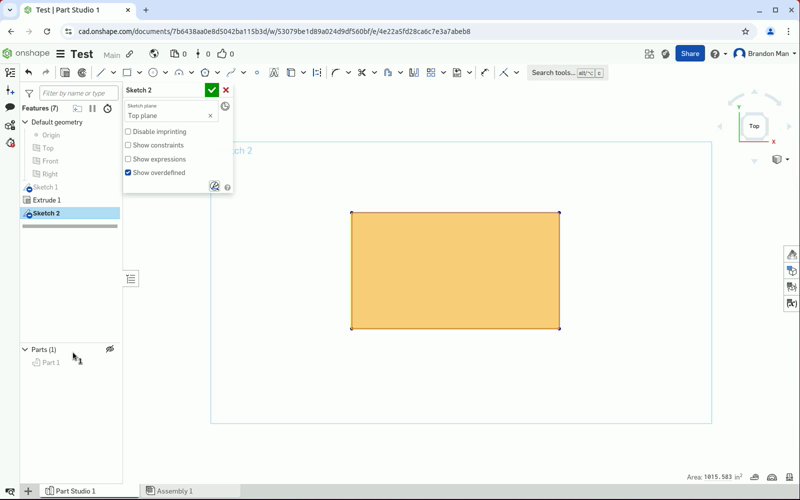
key(shift+y)
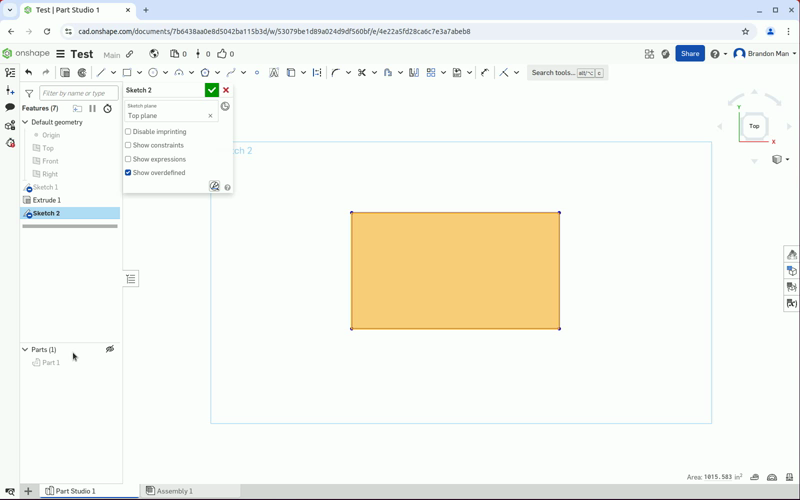
key(shift+e)
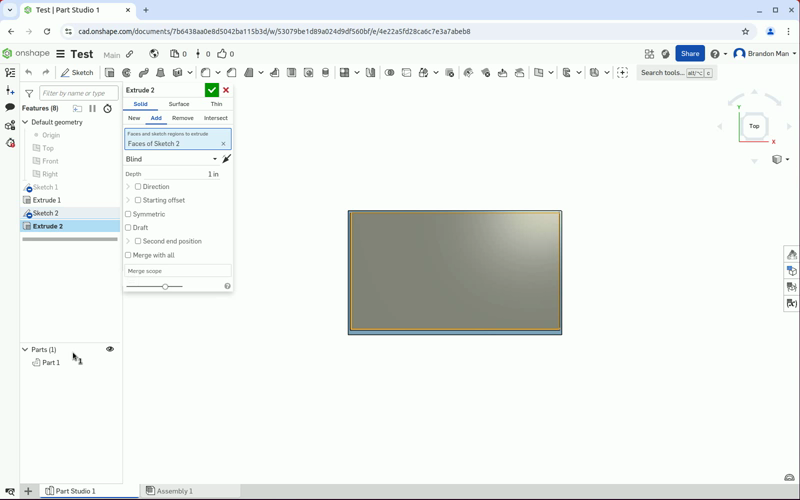
mouse_move(143, 106)
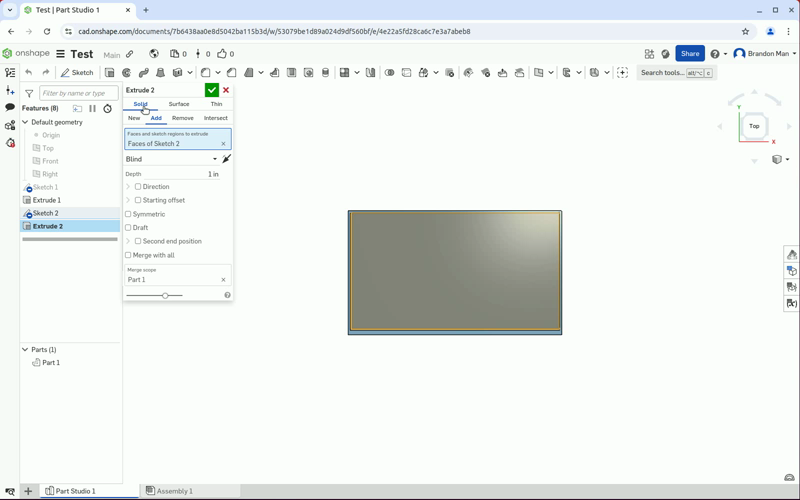
click(143, 106)
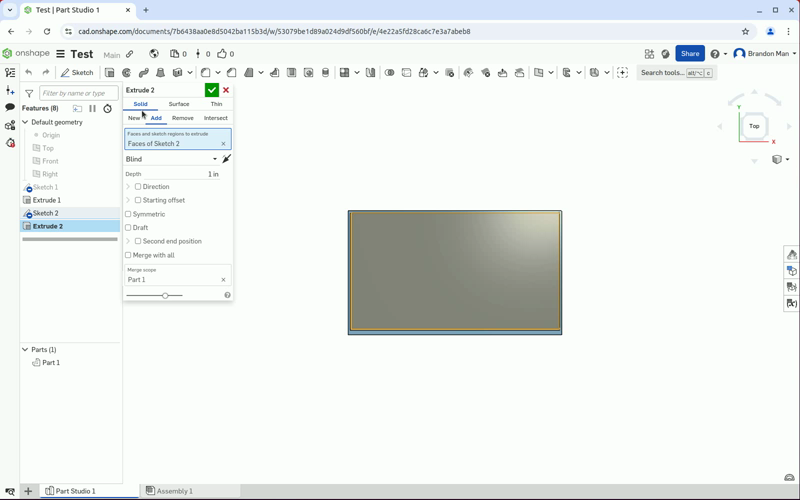
mouse_move(137, 120)
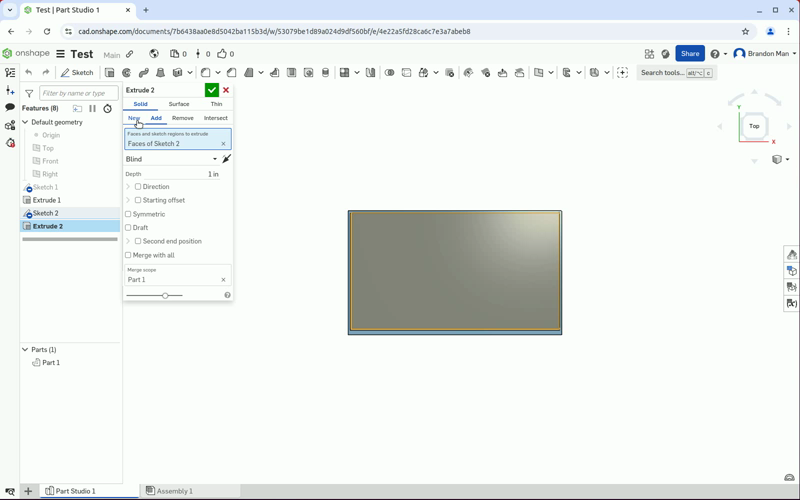
click(137, 120)
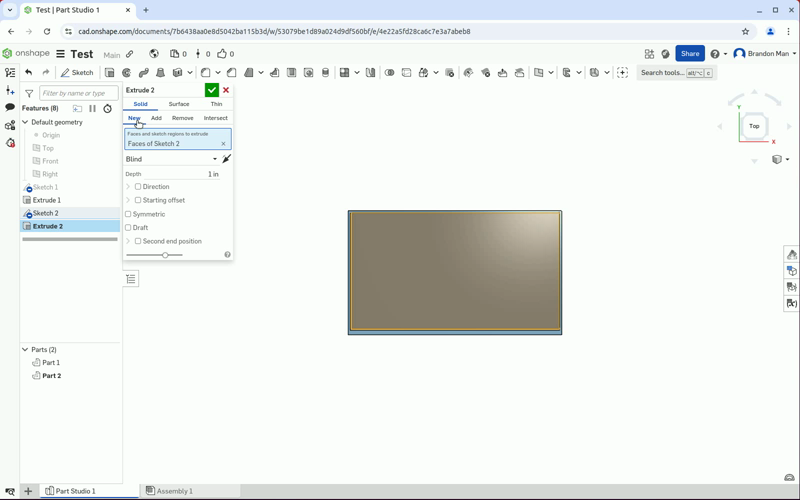
key(tab, 4)
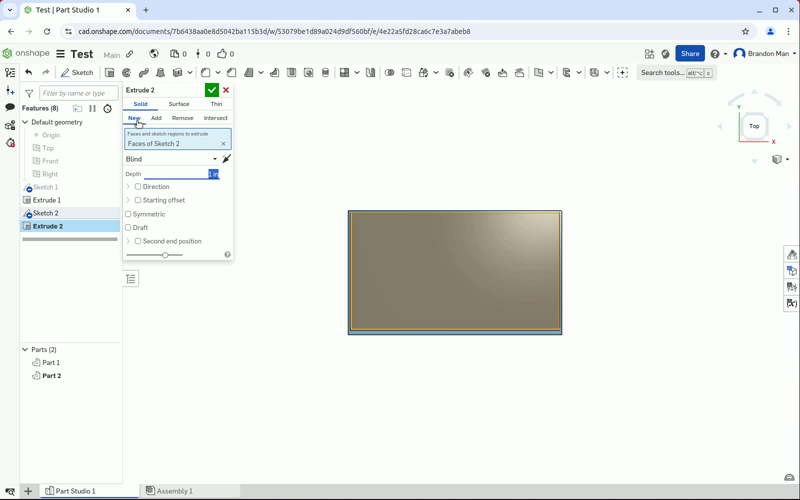
text(-4.814)
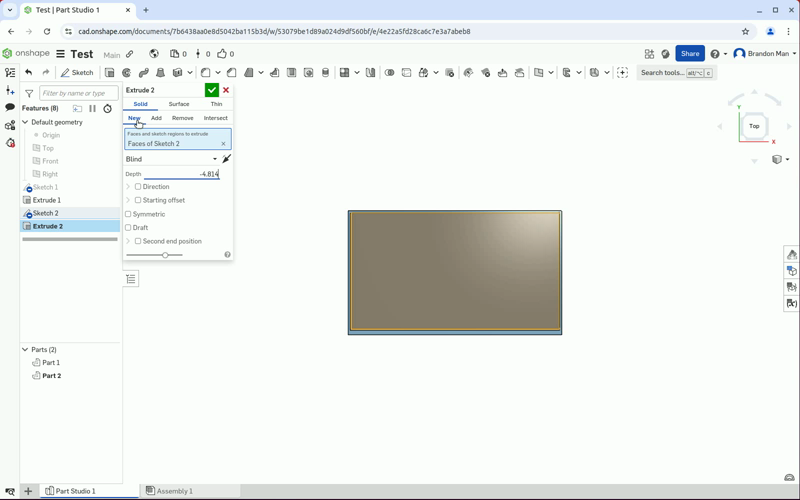
key(enter)
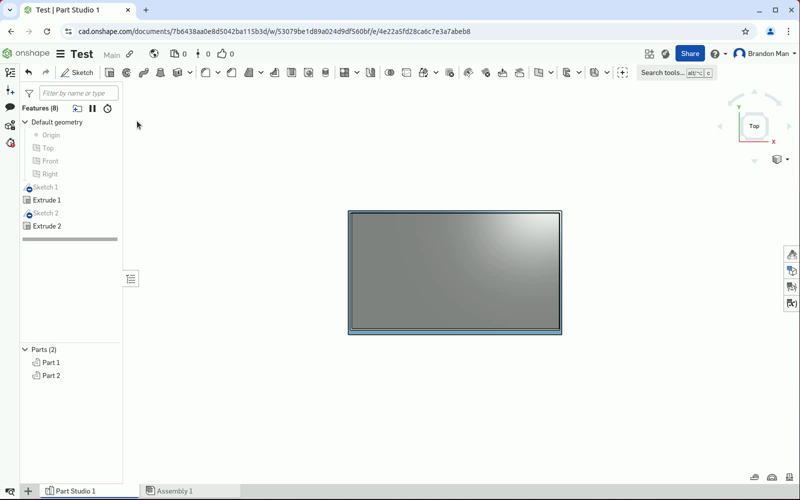
key(shift+h)
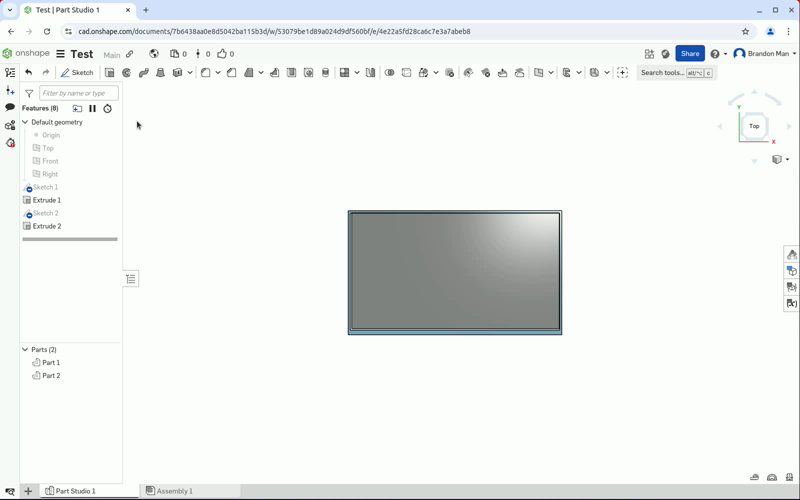
key(shift+h)
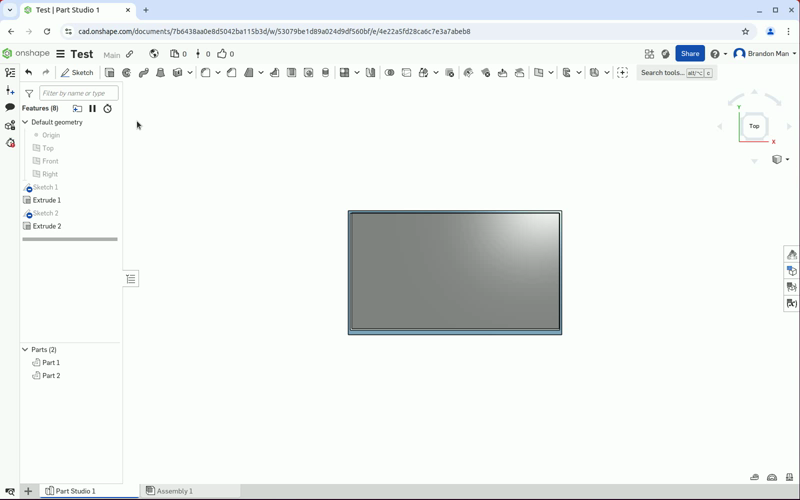
mouse_move(73, 189)
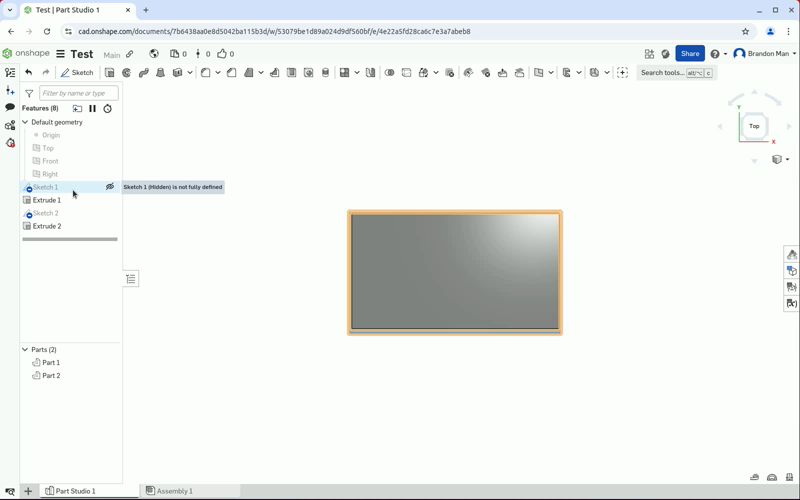
click(73, 189)
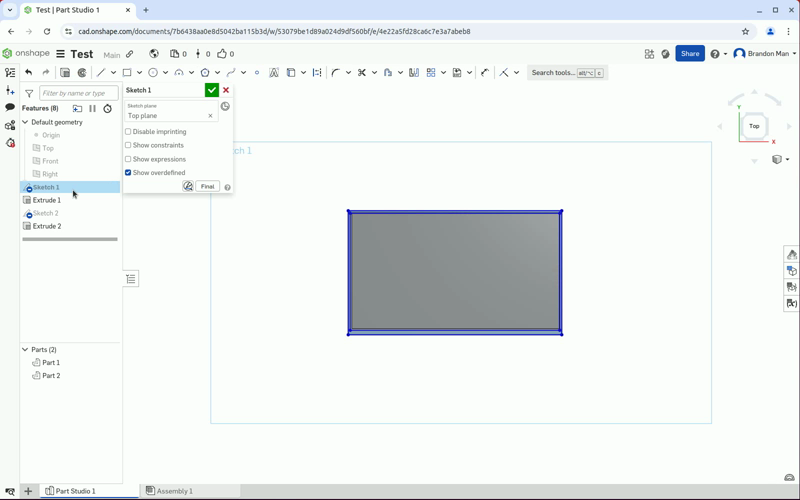
mouse_move(229, 92)
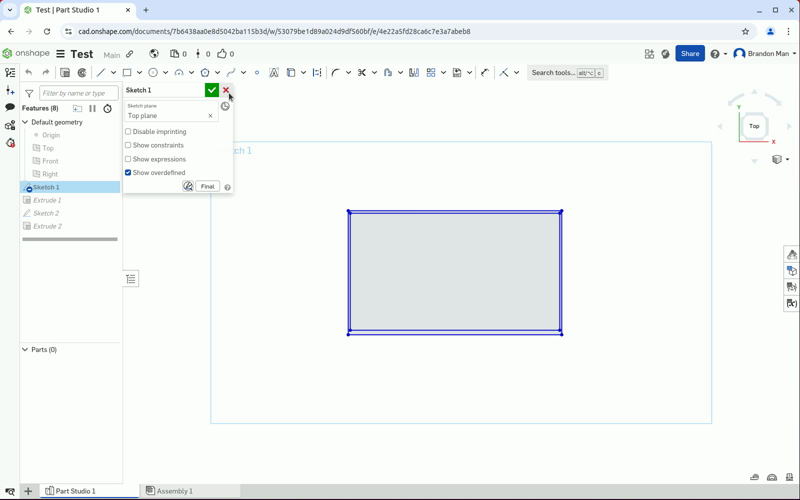
click(229, 92)
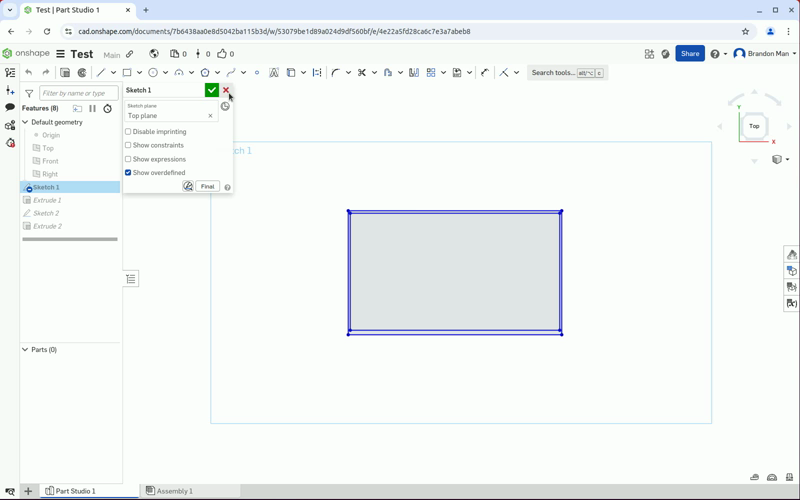
key(shift+s)
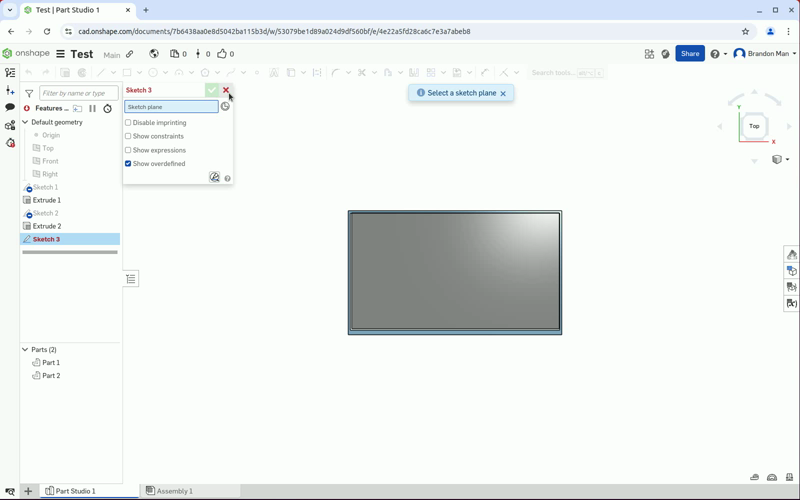
mouse_move(73, 150)
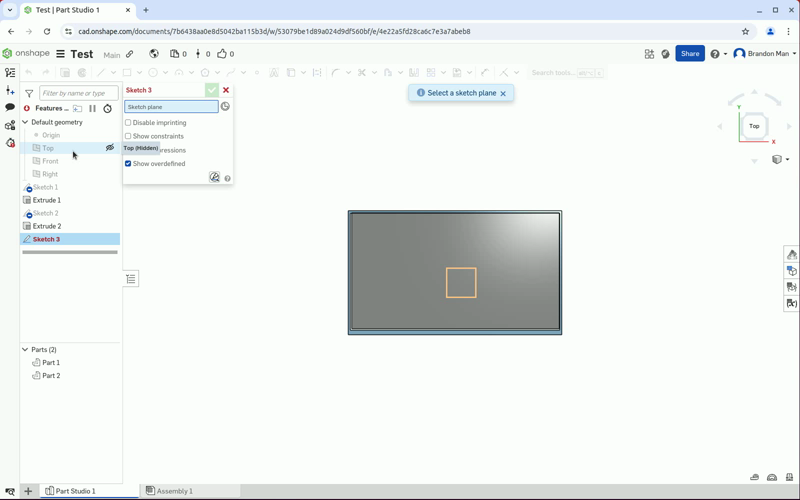
click(73, 150)
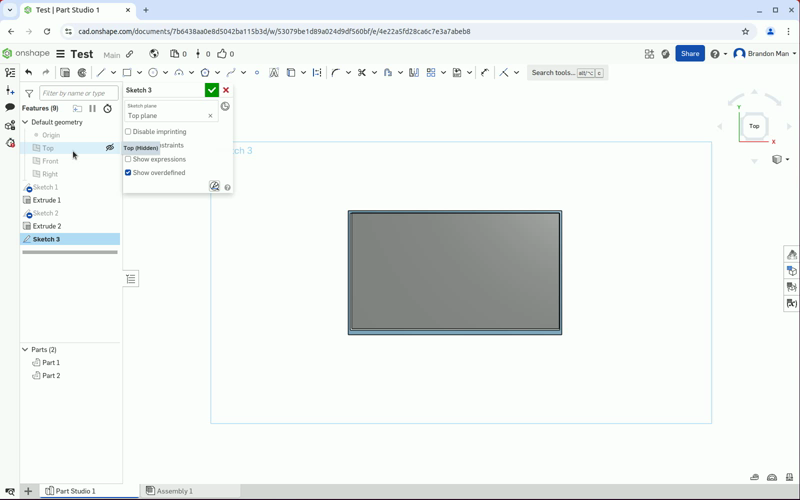
mouse_move(73, 352)
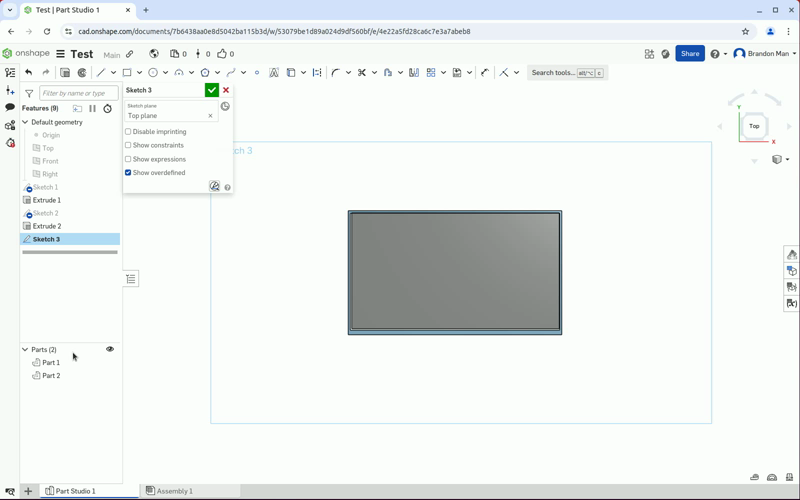
key(y)
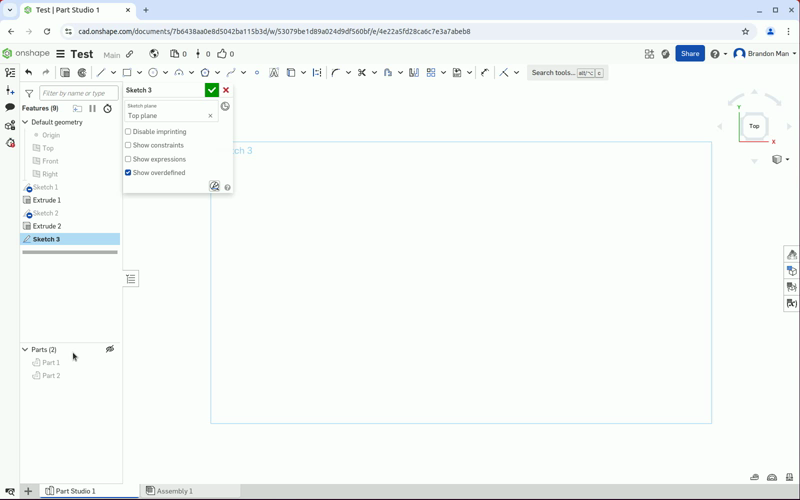
key(l)
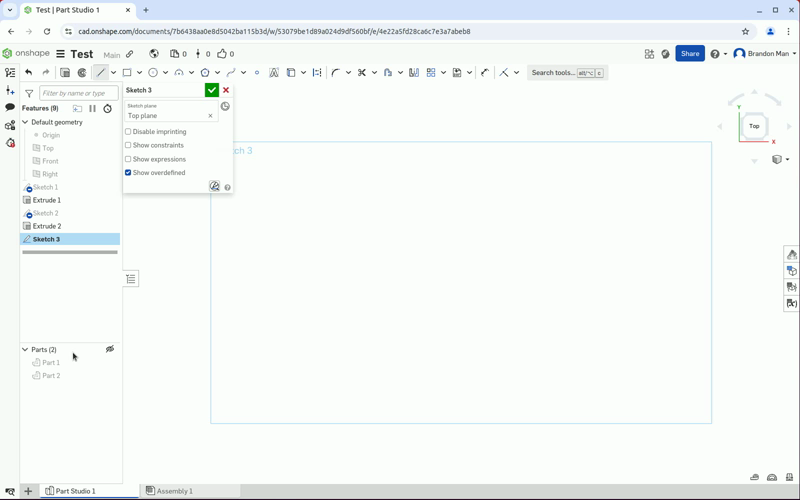
key_down(shift)
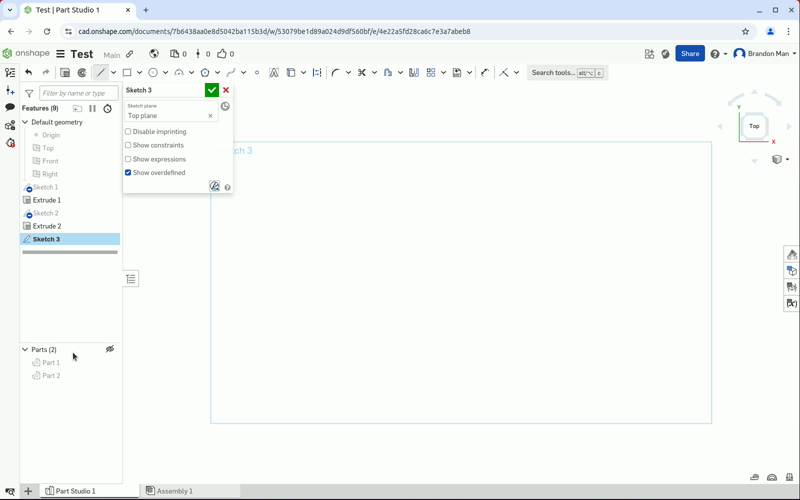
mouse_move(351, 328)
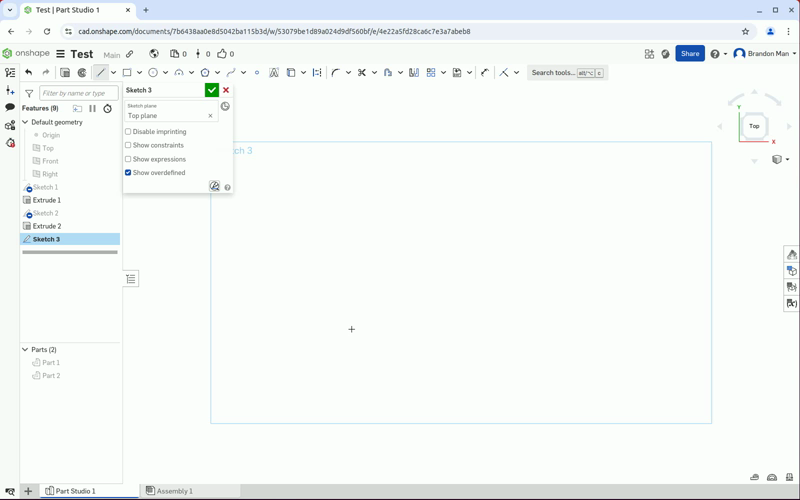
click(351, 328)
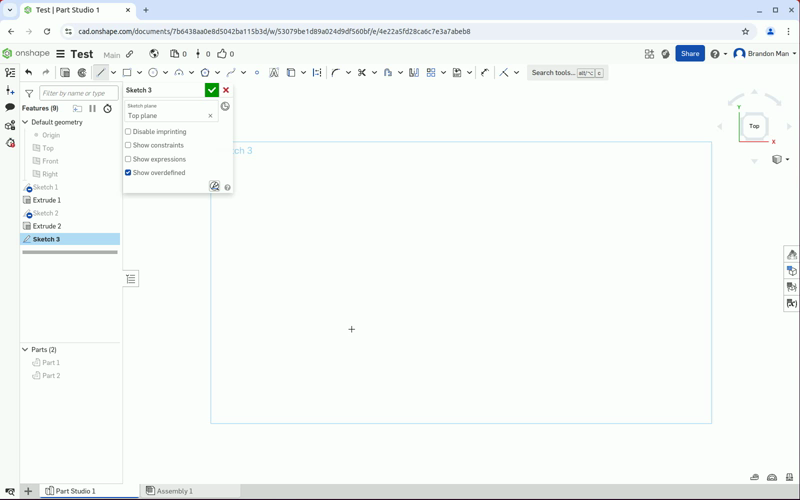
key_up(shift)
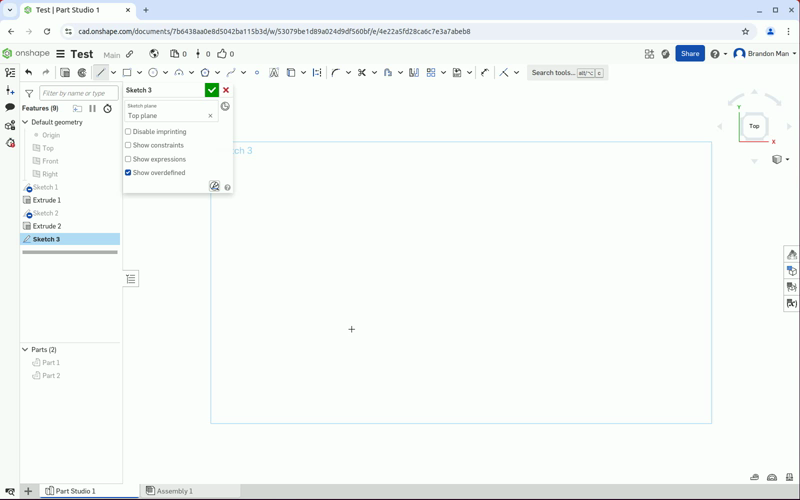
key_down(shift)
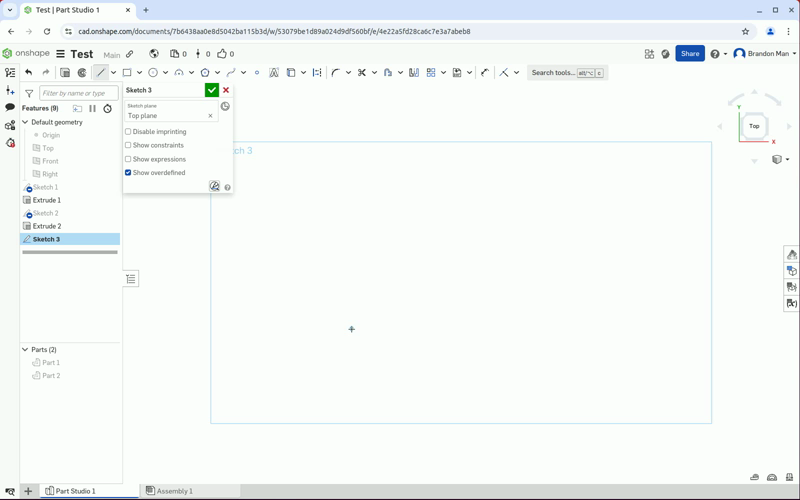
mouse_move(559, 328)
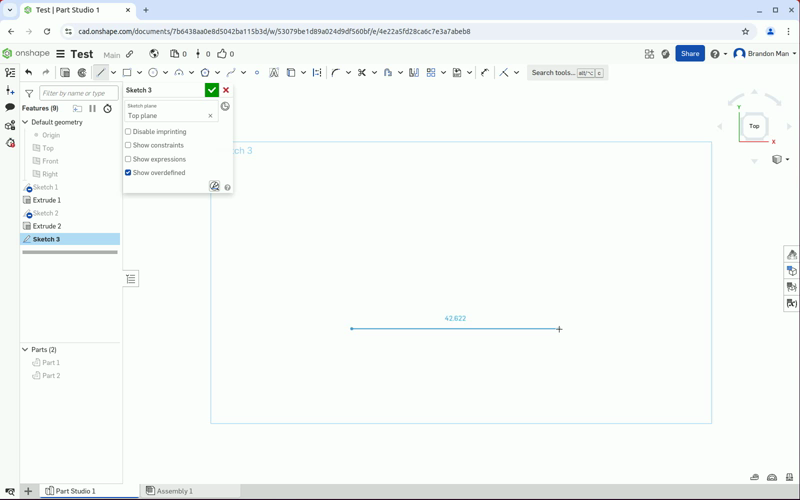
click(559, 328)
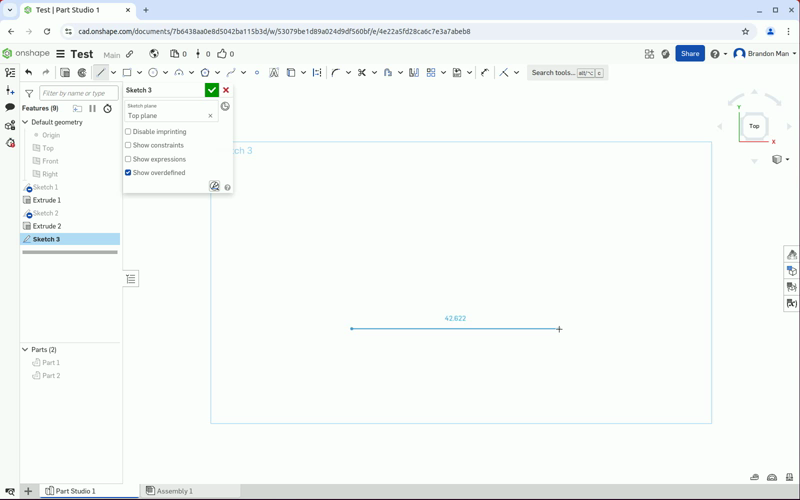
key_up(shift)
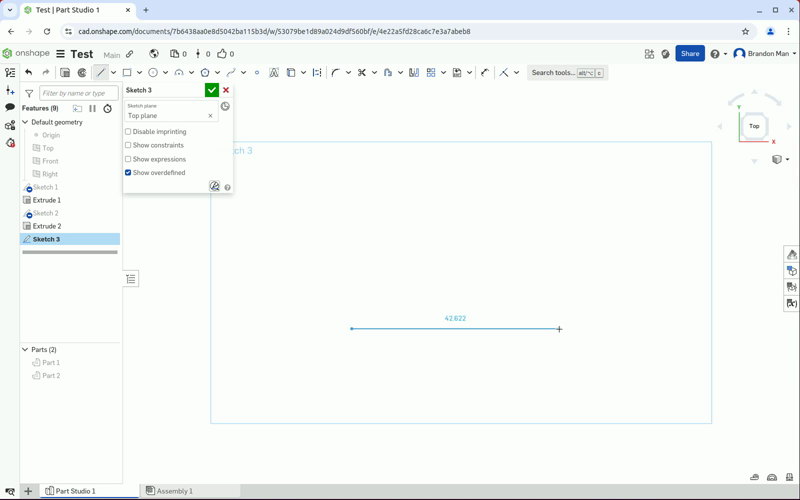
key_down(shift)
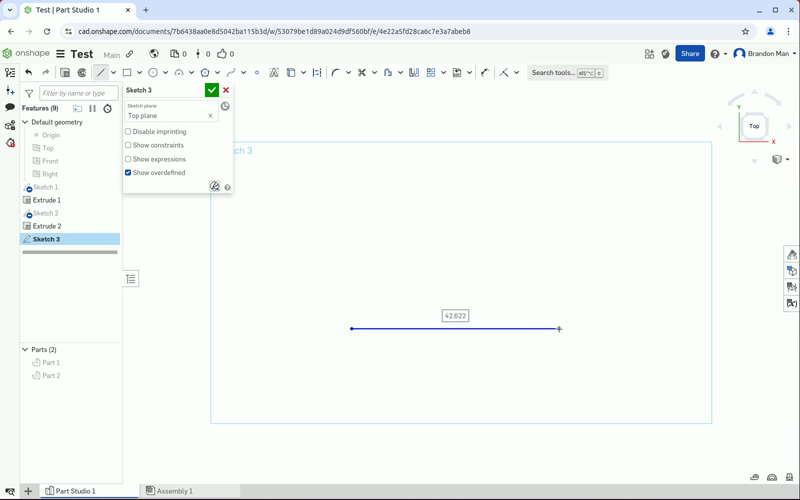
mouse_move(559, 212)
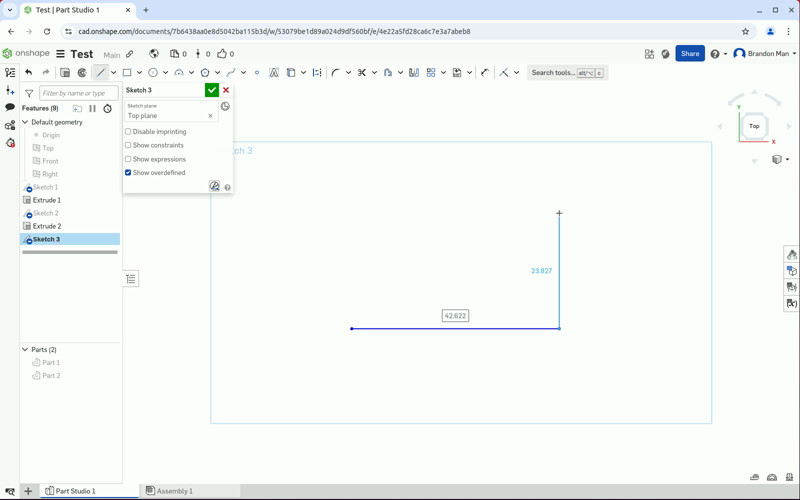
click(559, 212)
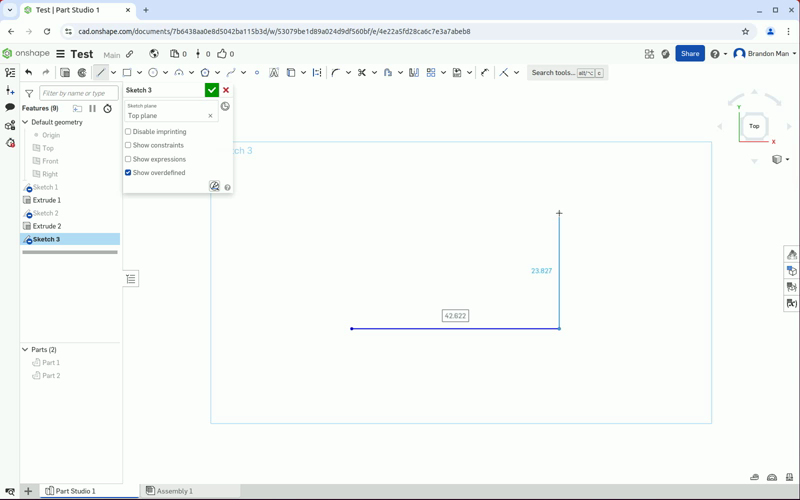
key_up(shift)
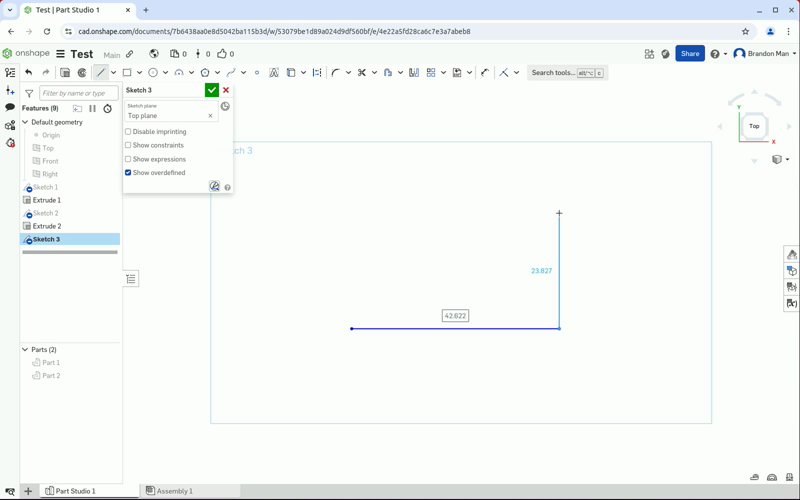
key_down(shift)
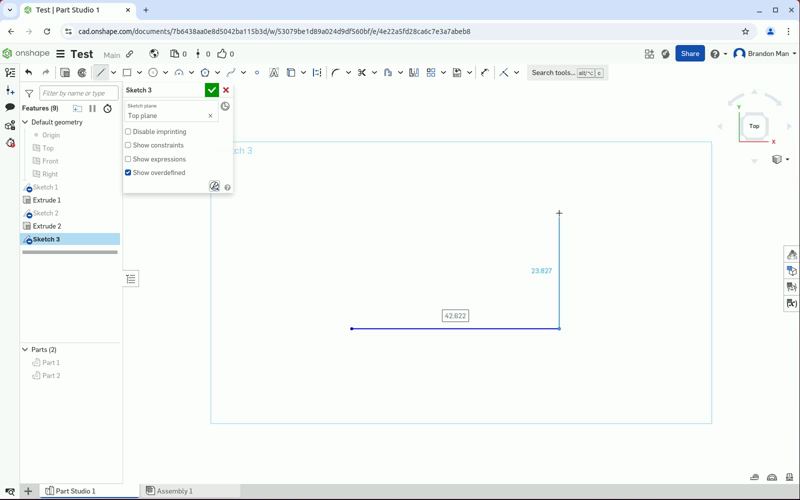
mouse_move(351, 212)
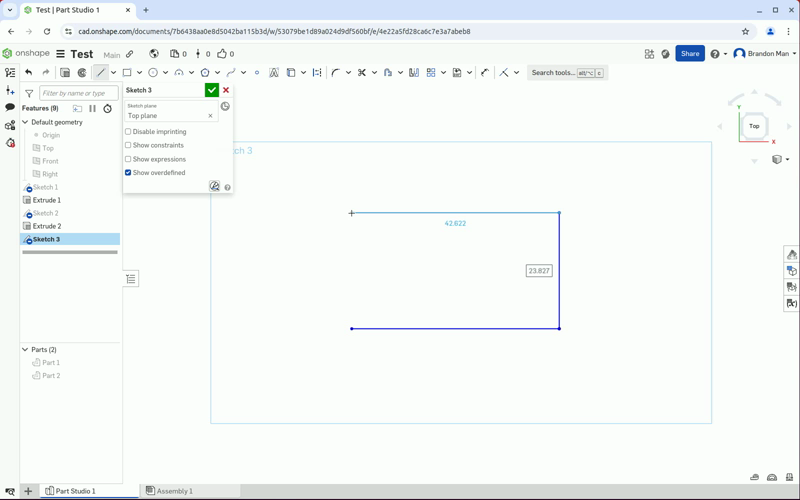
click(351, 212)
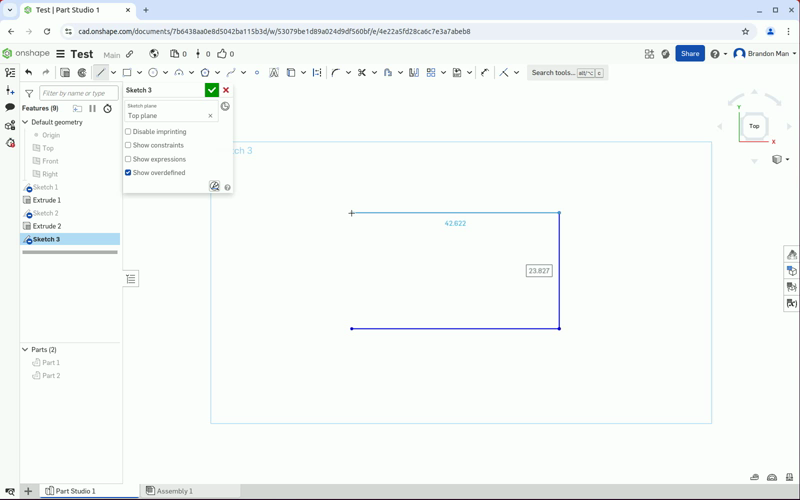
key_up(shift)
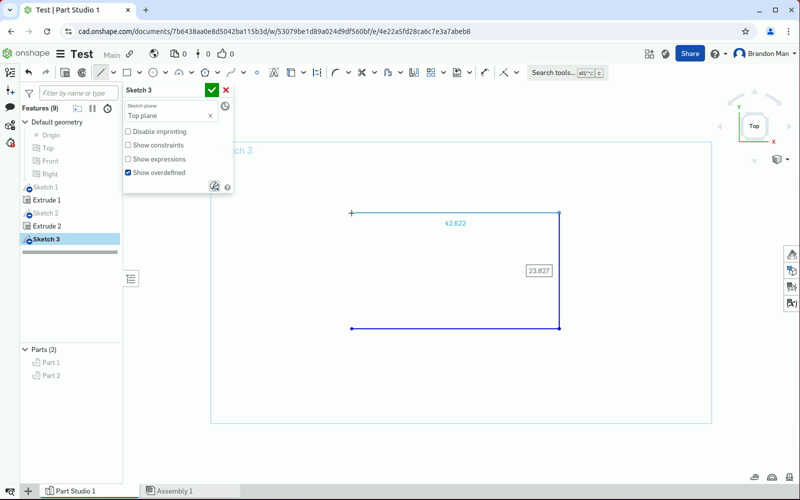
key_down(shift)
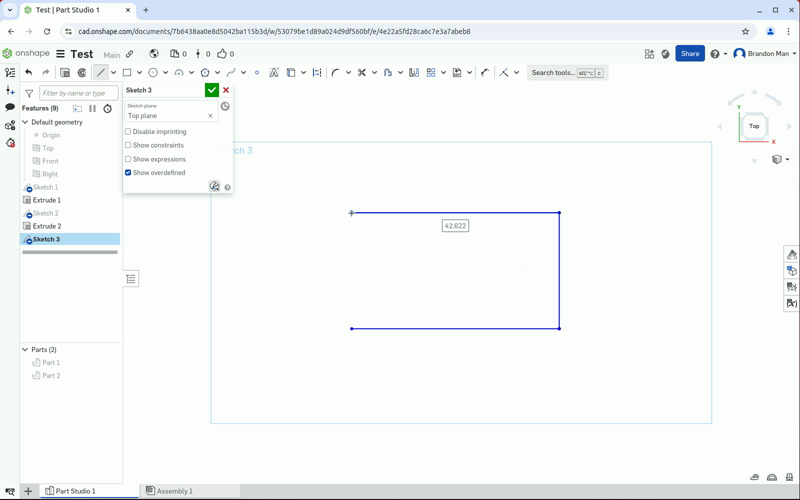
mouse_move(351, 328)
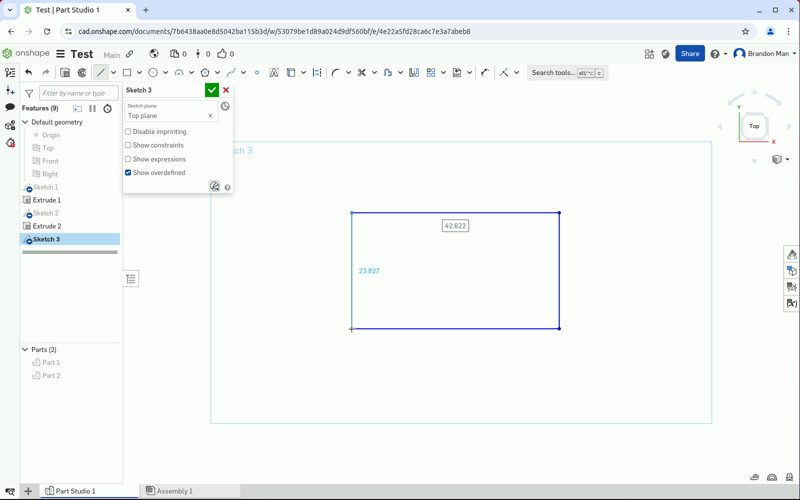
key_up(shift)
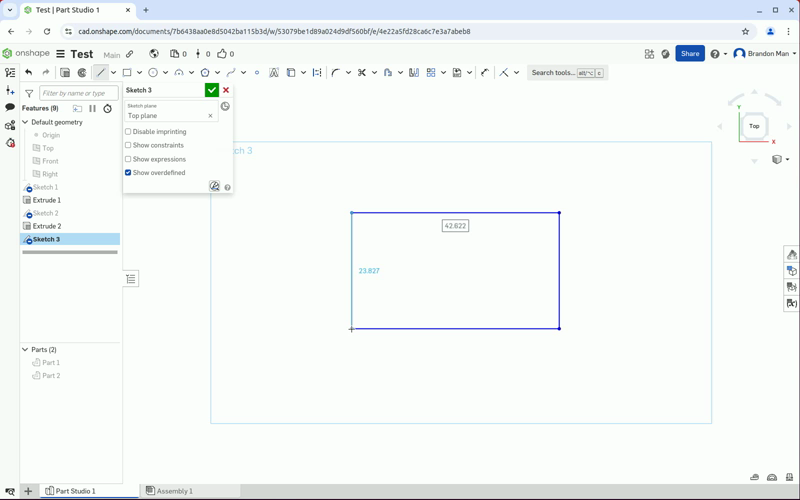
click(351, 328)
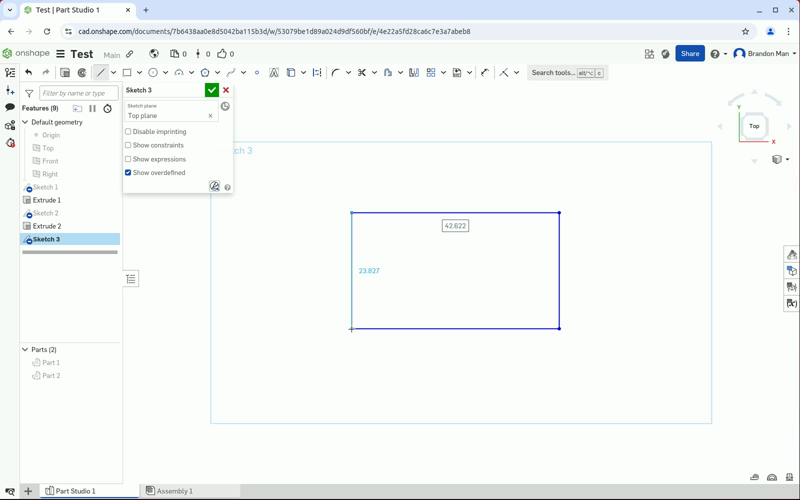
key(esc)
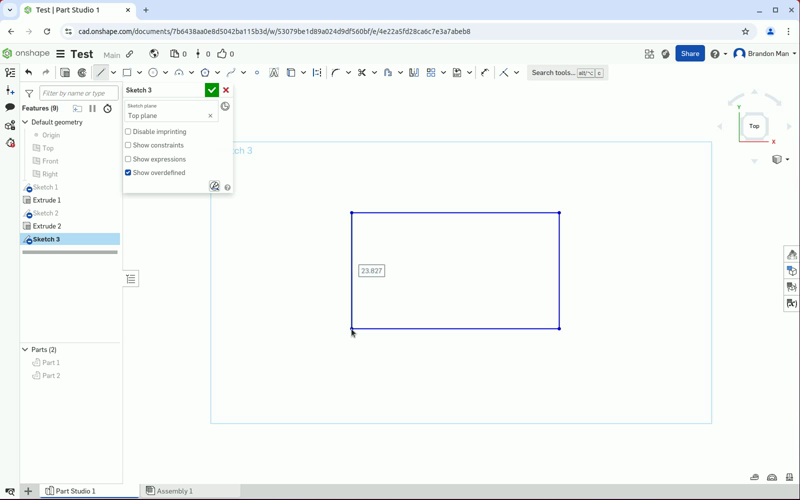
mouse_move(406, 235)
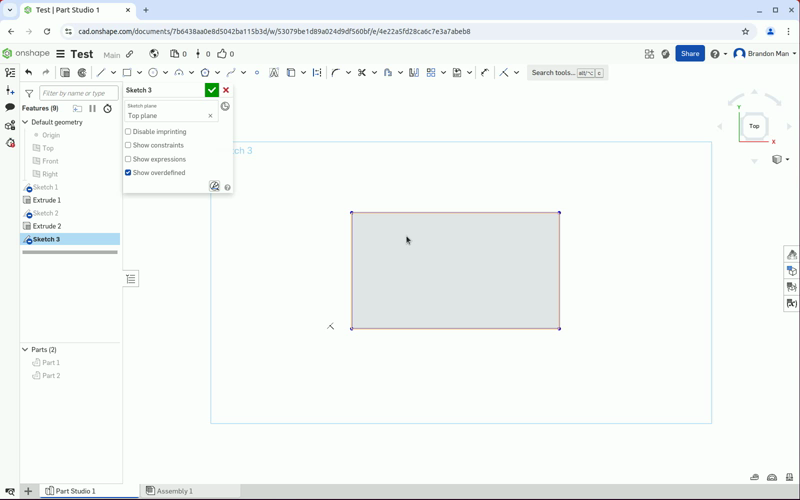
click(406, 235)
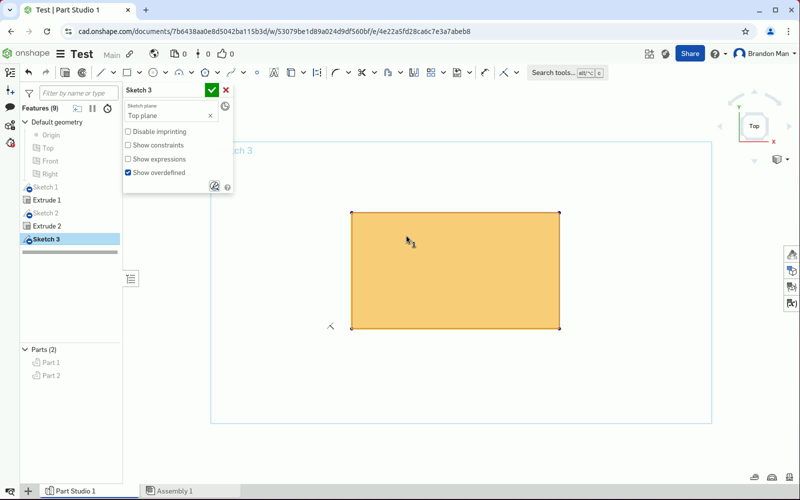
mouse_move(73, 352)
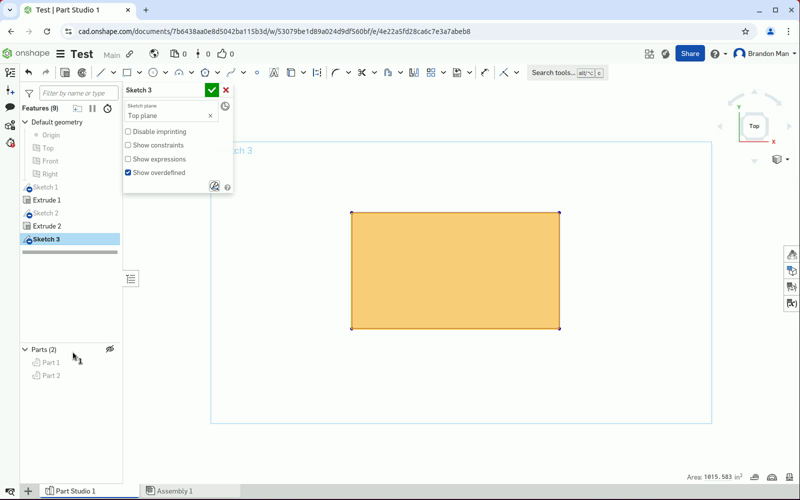
key(shift+y)
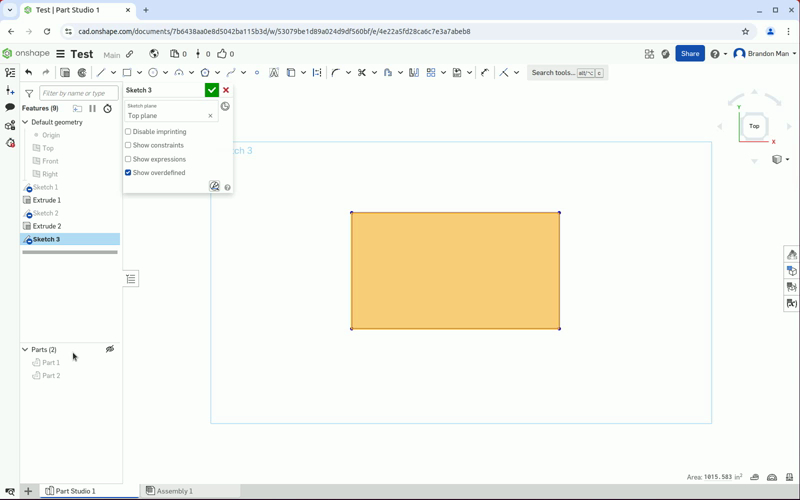
key(shift+e)
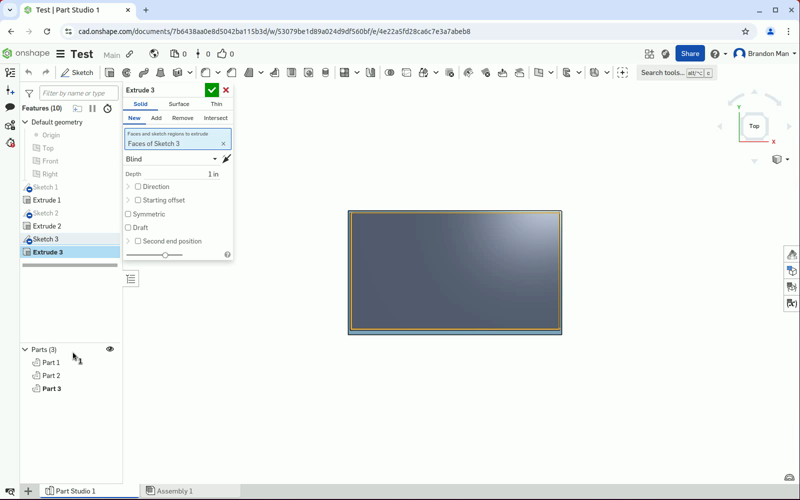
mouse_move(143, 106)
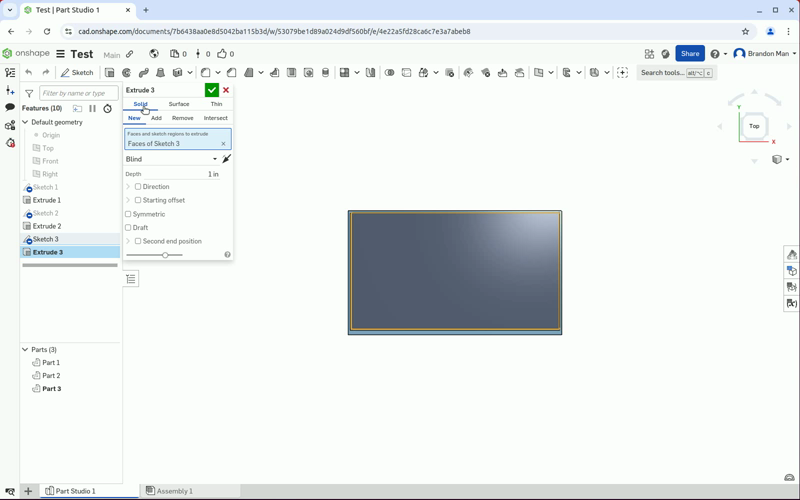
click(143, 106)
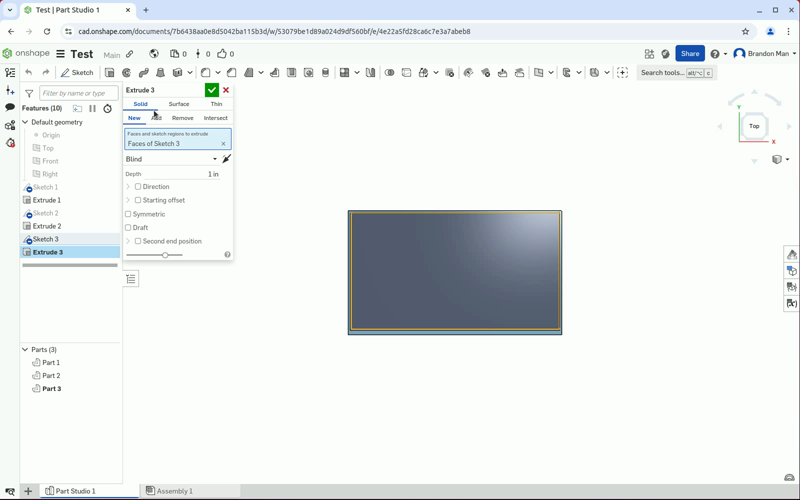
mouse_move(186, 120)
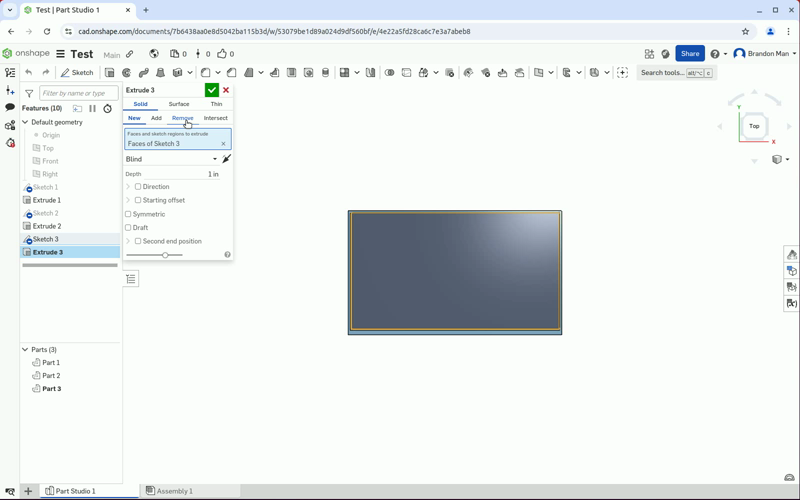
click(186, 120)
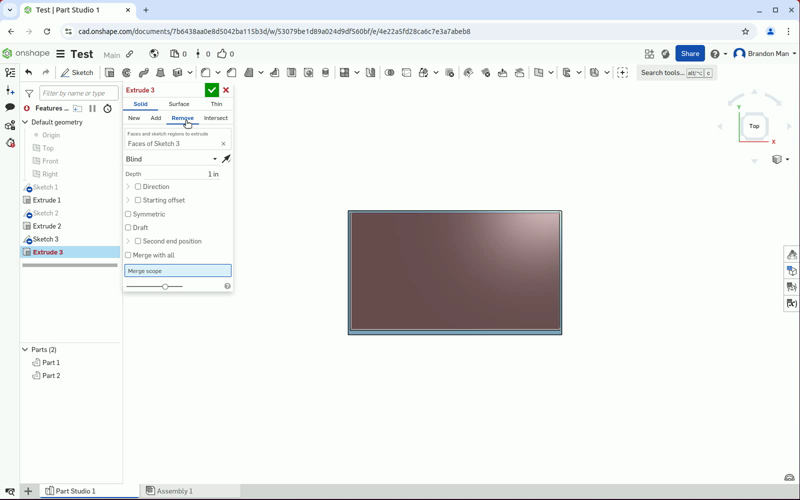
key(tab, 4)
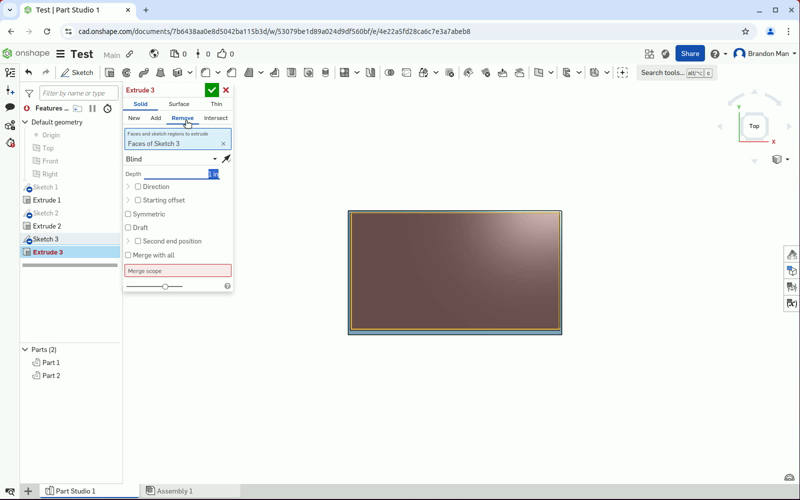
text(0.241)
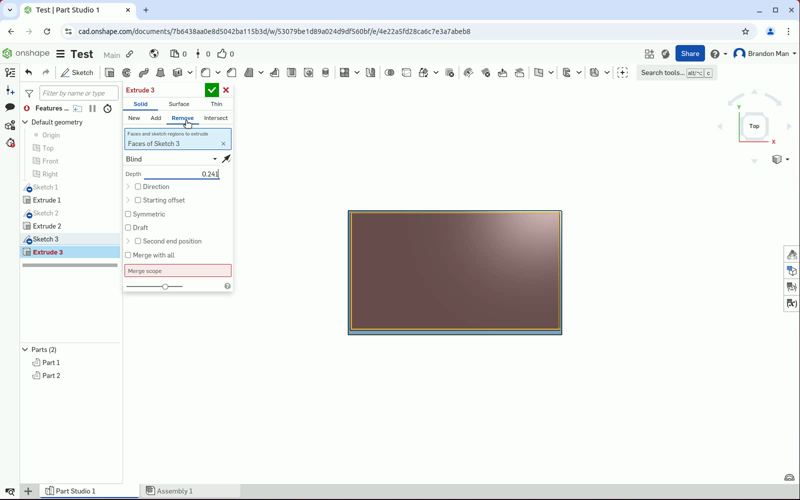
key(tab, 6)
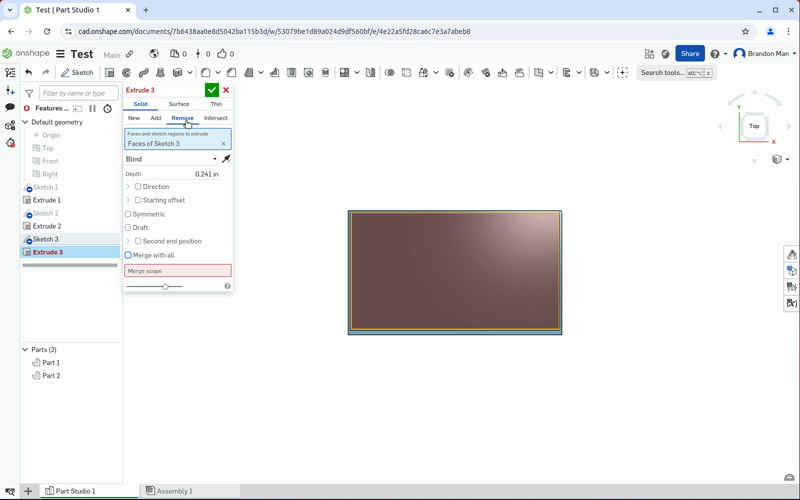
key(space)
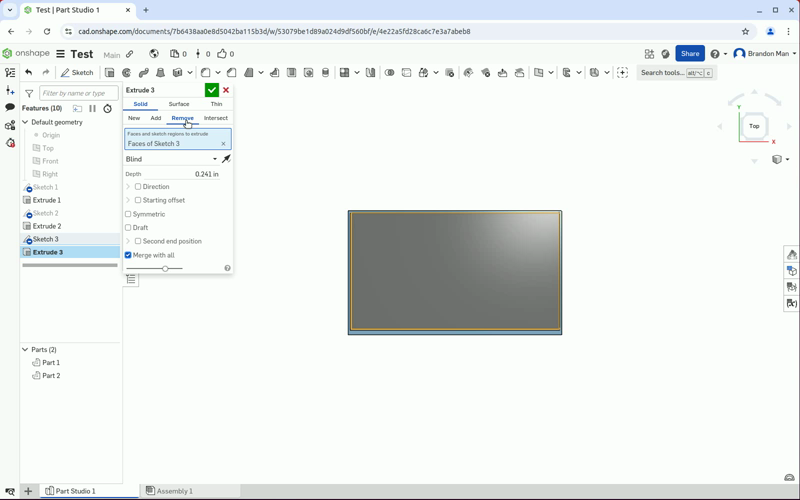
key(enter)
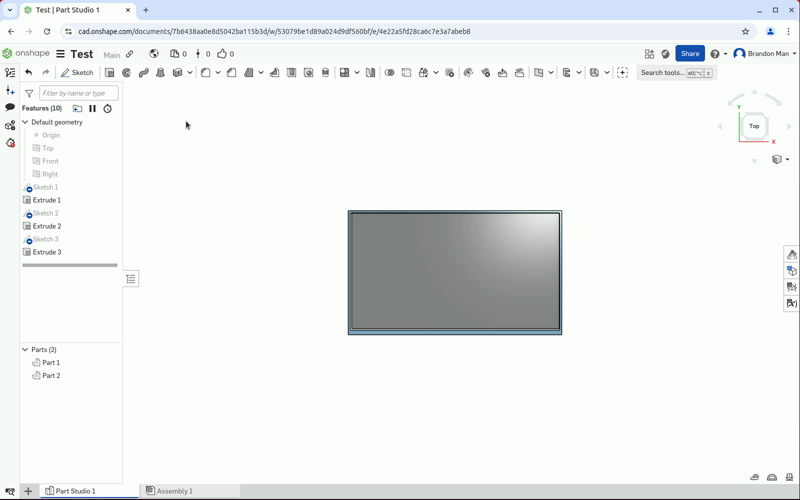
key(shift+h)
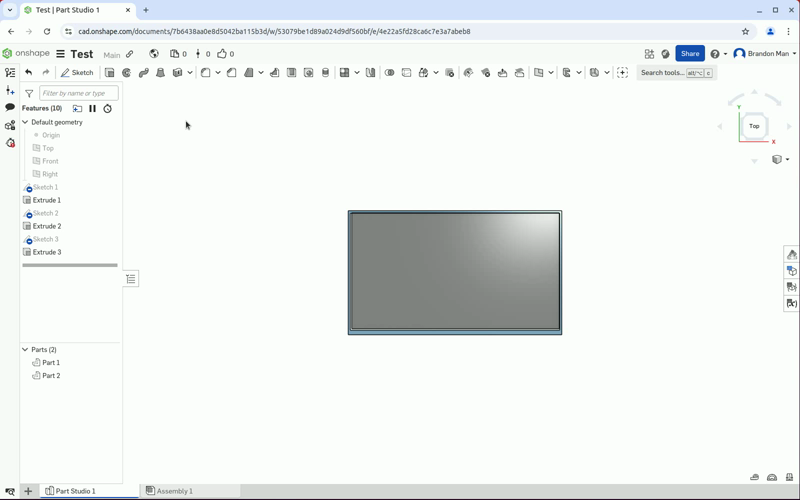
key(shift+h)
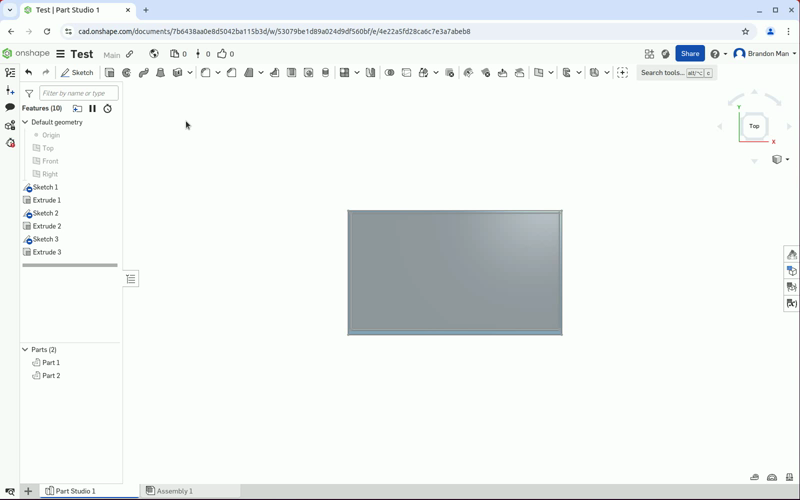
key(shift+7)
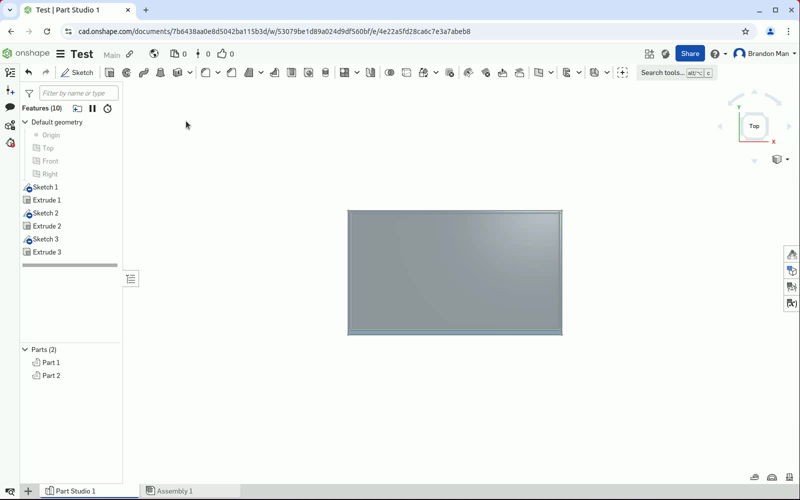
key(up, 3)
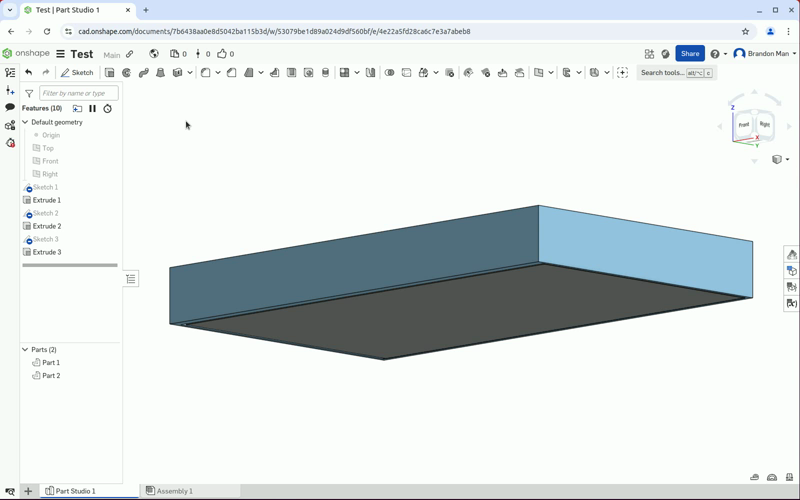
key(left, 3)
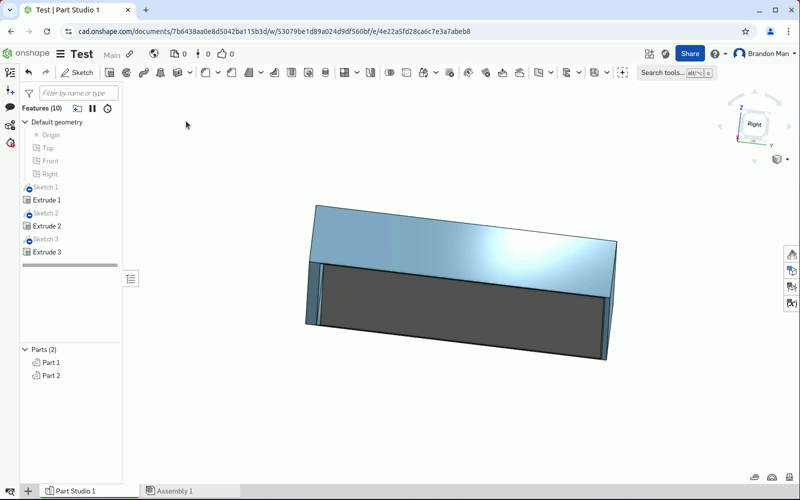
key(right, 3)
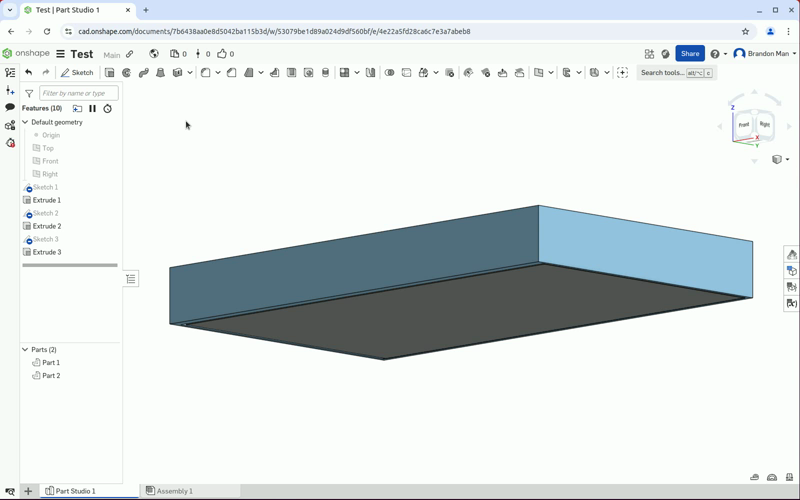
key(down, 3)
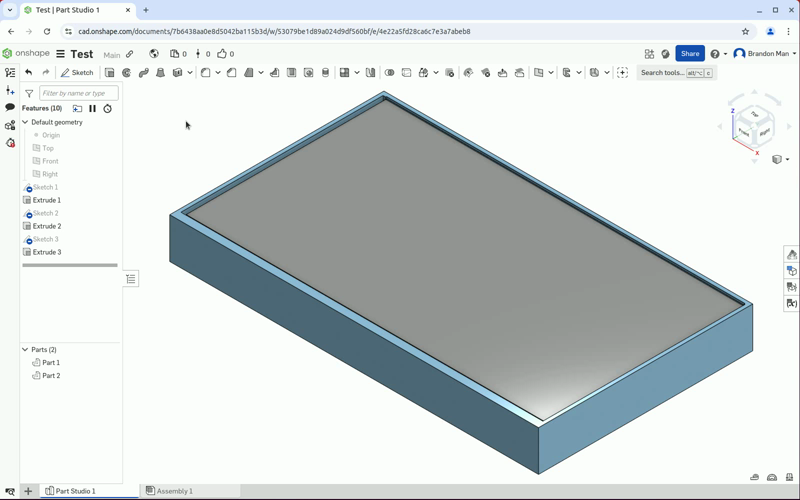
mouse_move(73, 189)
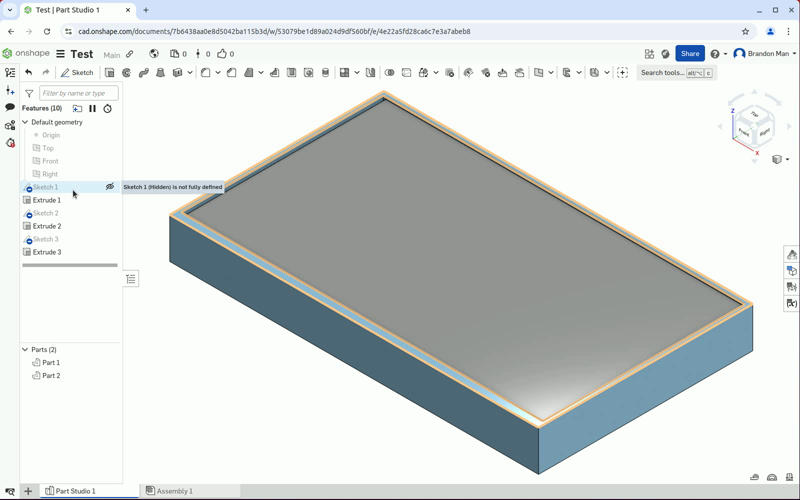
click(73, 189)